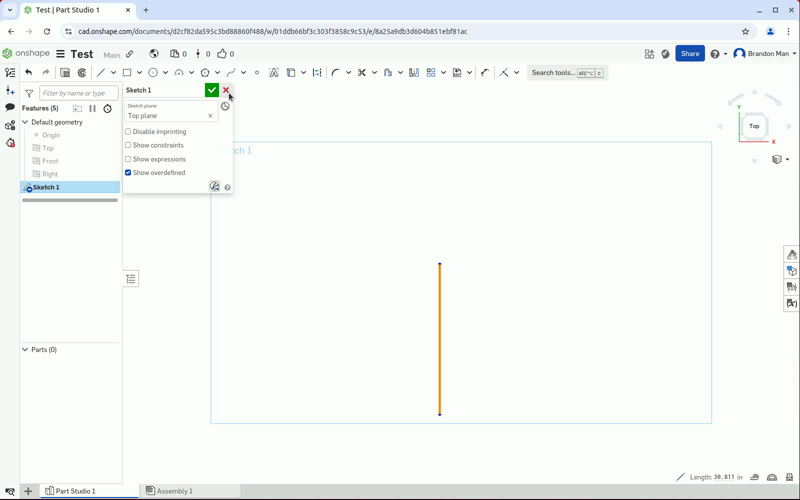
key(shift+h)
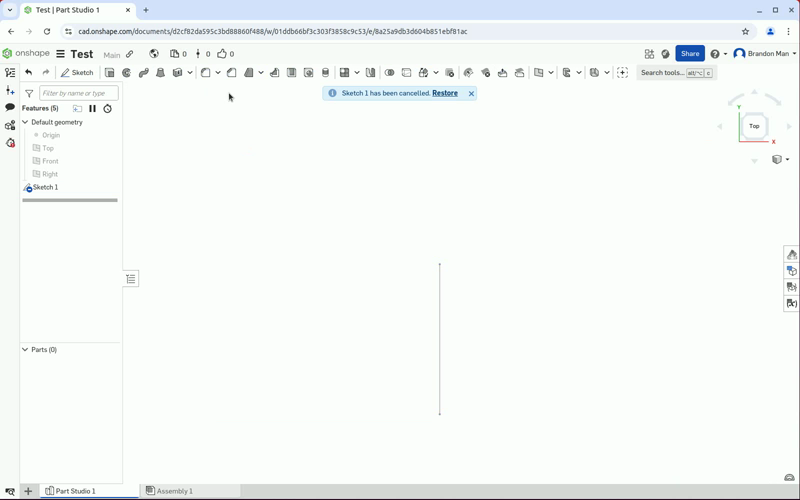
key(shift+s)
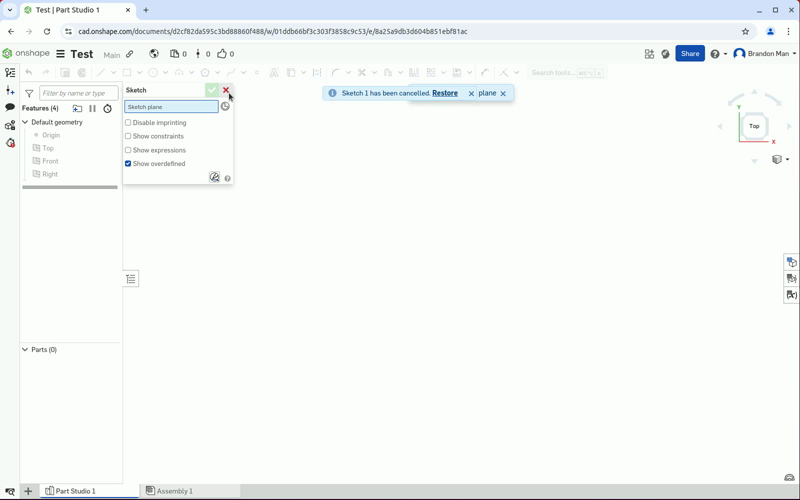
mouse_move(73, 150)
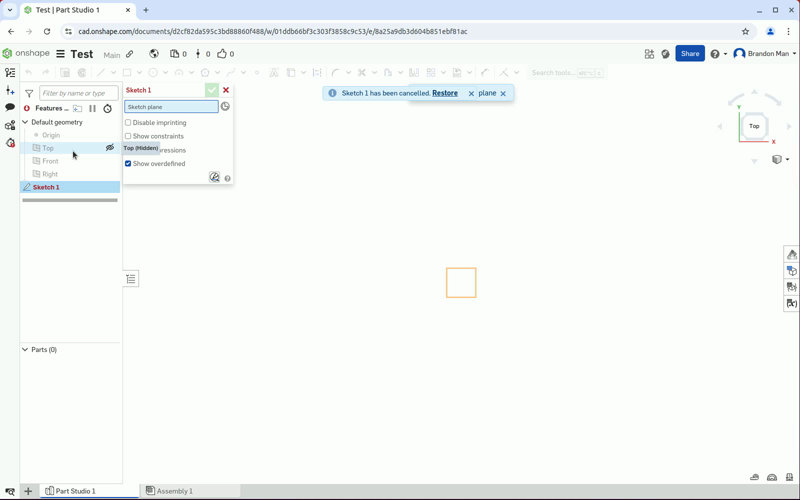
click(73, 150)
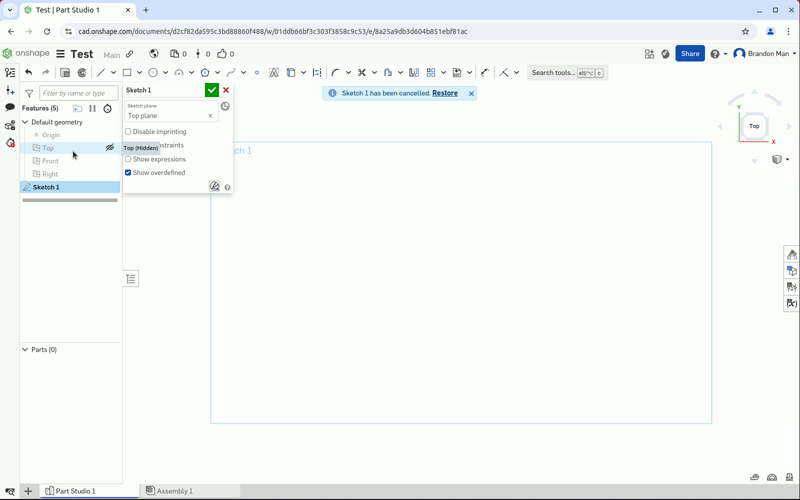
mouse_move(73, 352)
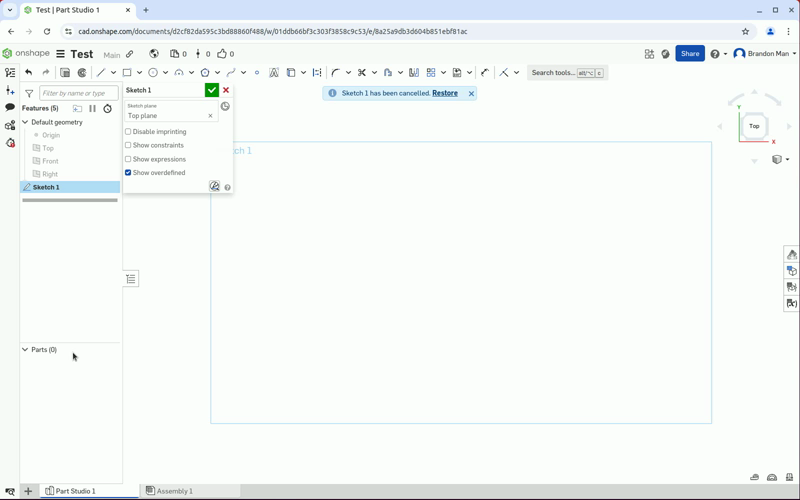
key(y)
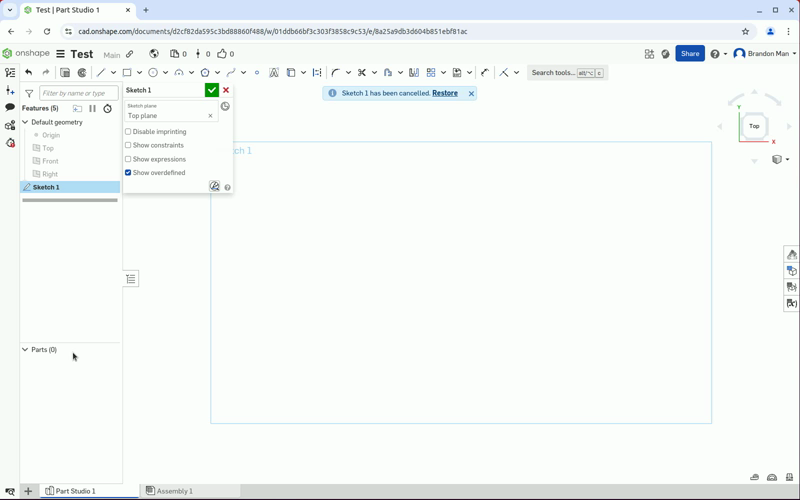
key(l)
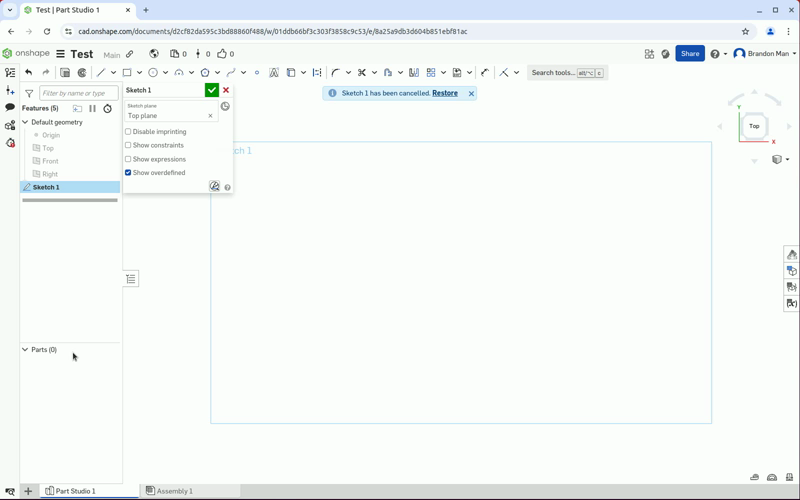
key_down(shift)
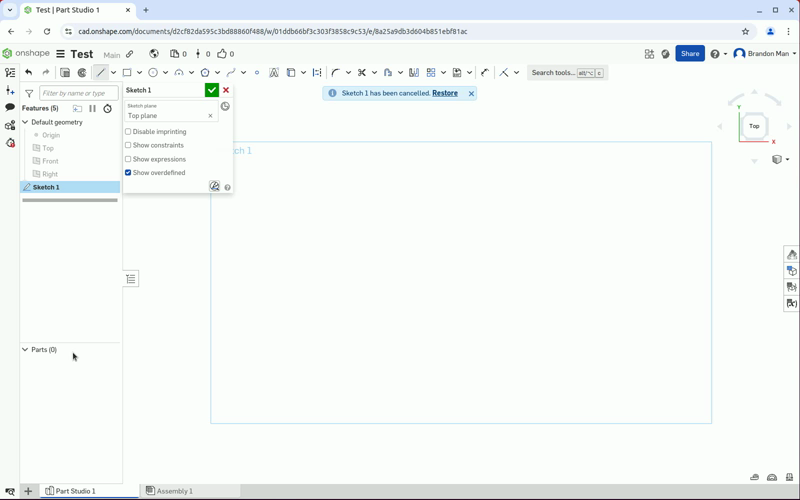
mouse_move(385, 303)
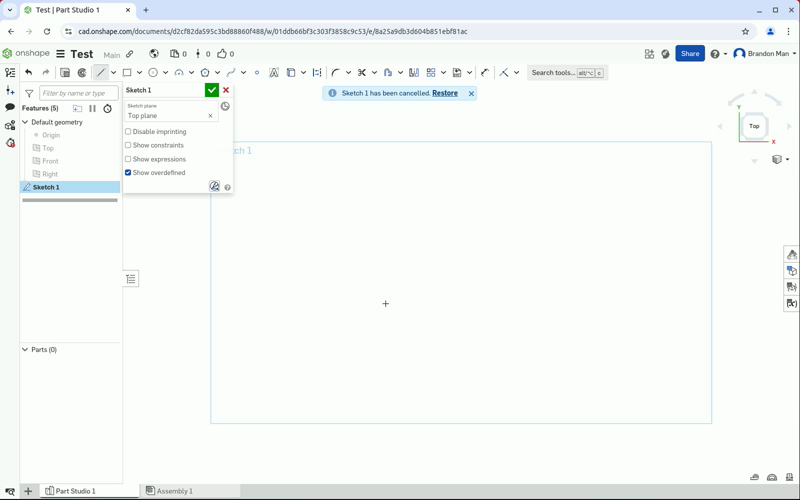
click(385, 303)
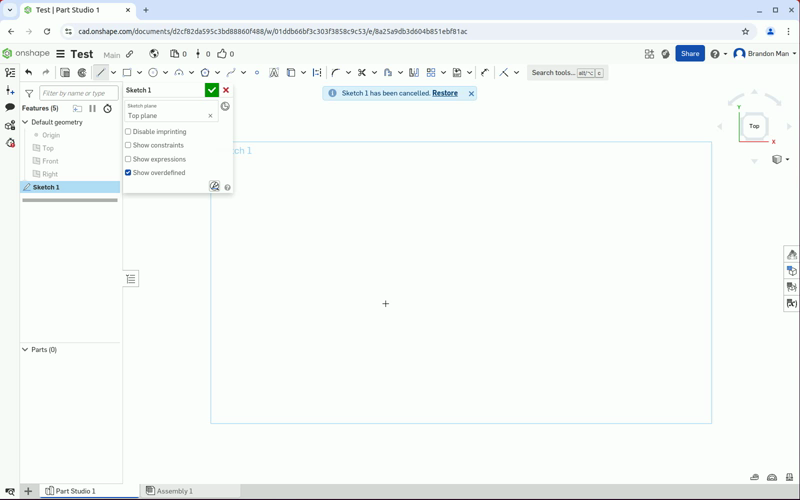
key_up(shift)
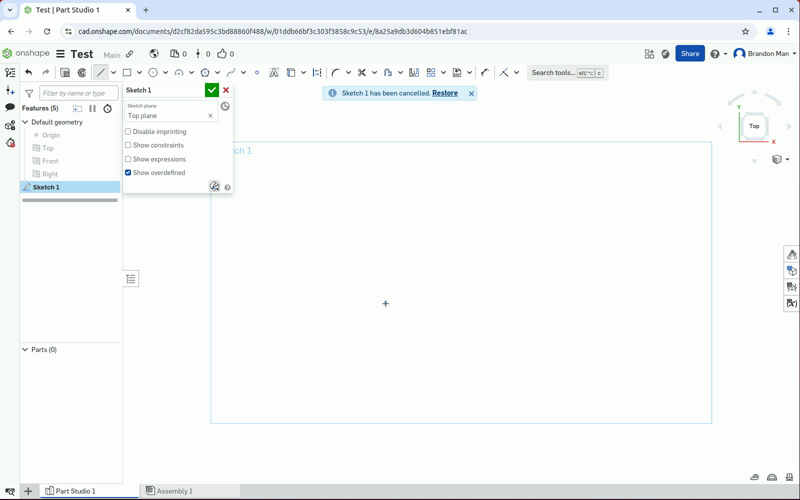
key_down(shift)
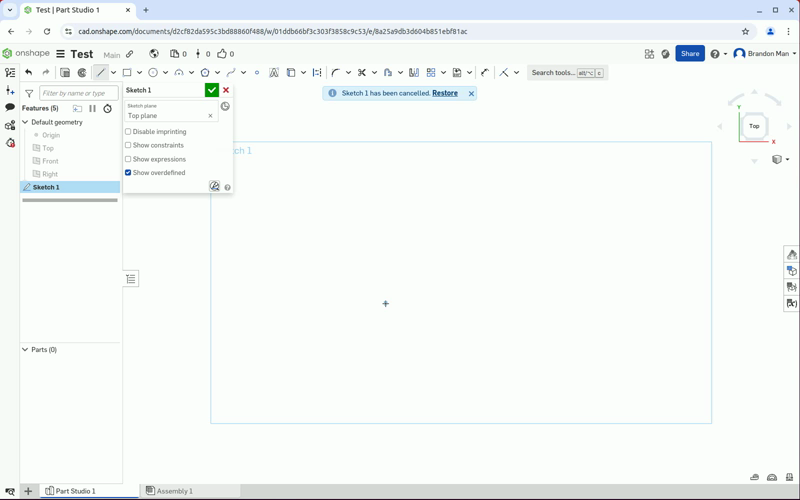
mouse_move(534, 303)
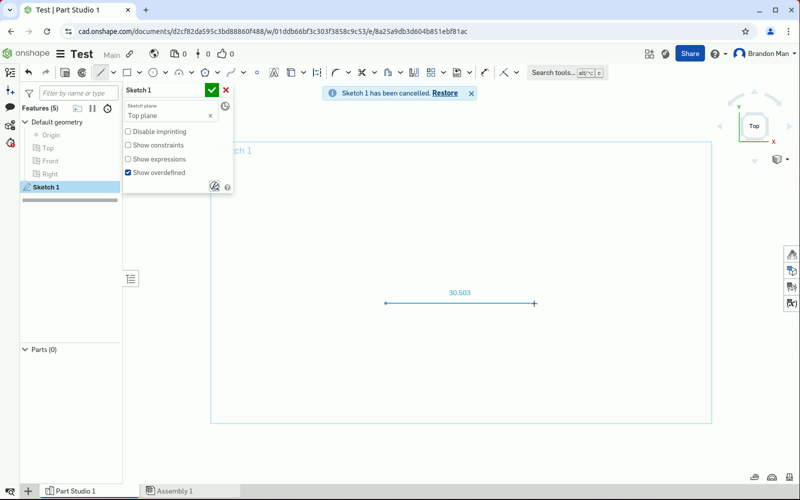
click(534, 303)
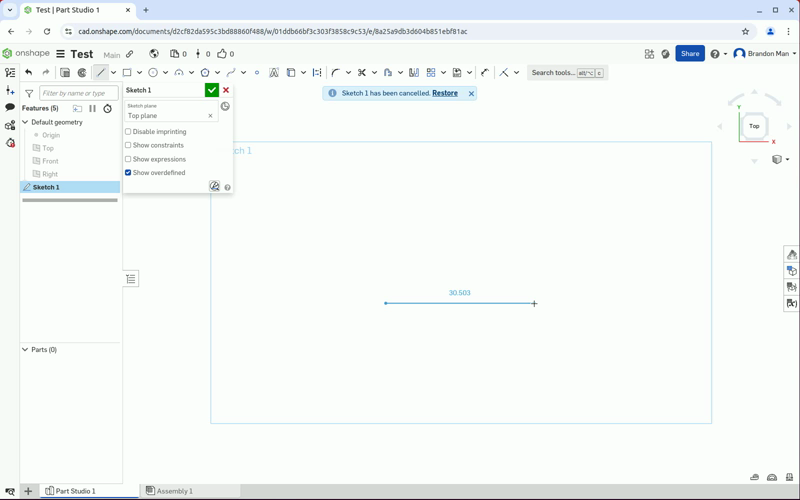
key_up(shift)
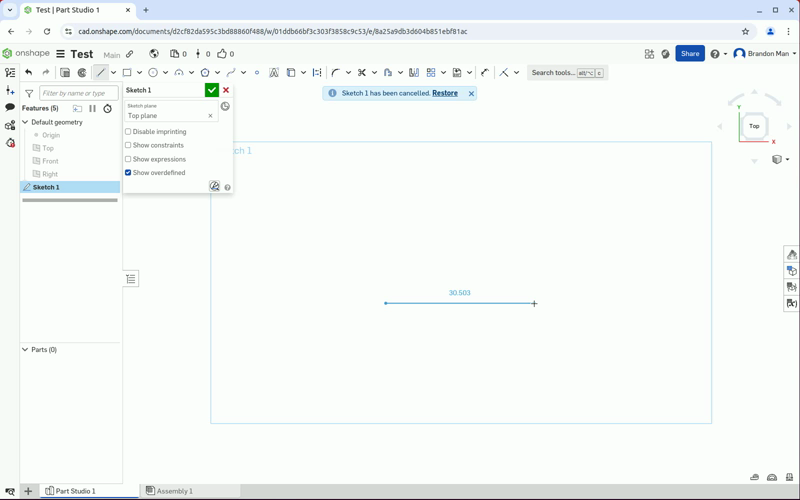
key_down(shift)
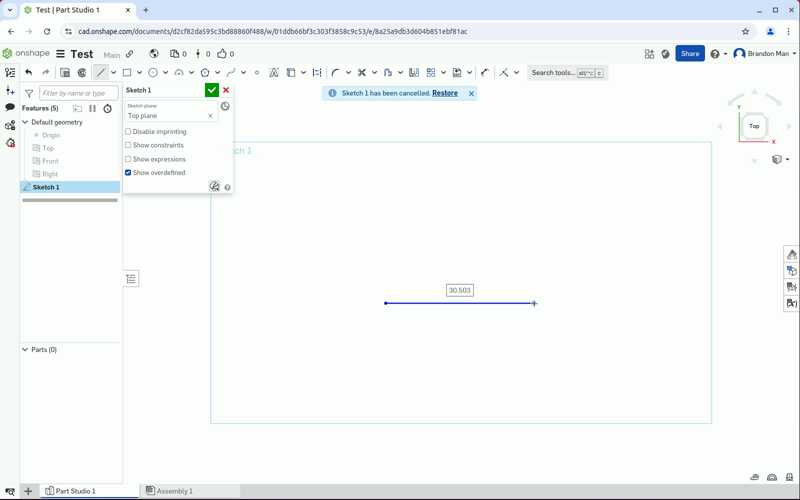
mouse_move(564, 303)
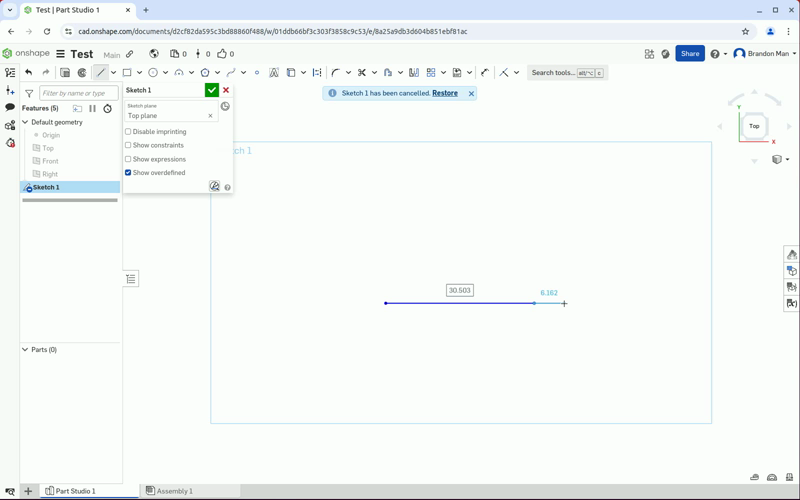
mouse_move(534, 262)
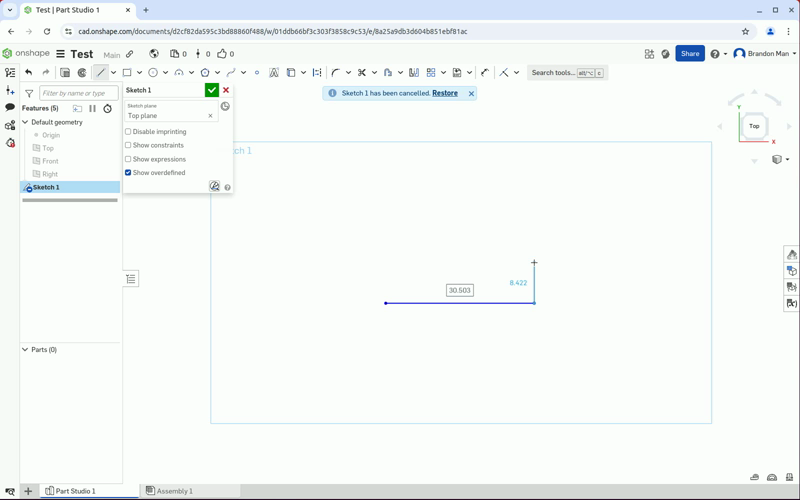
click(534, 262)
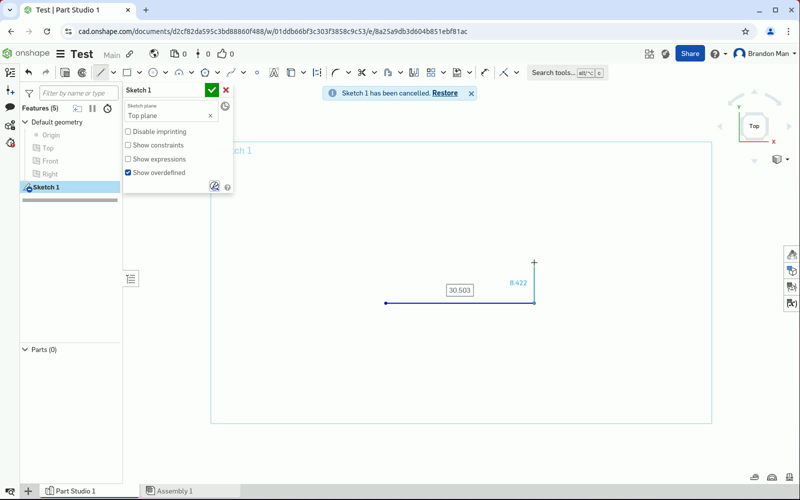
key_up(shift)
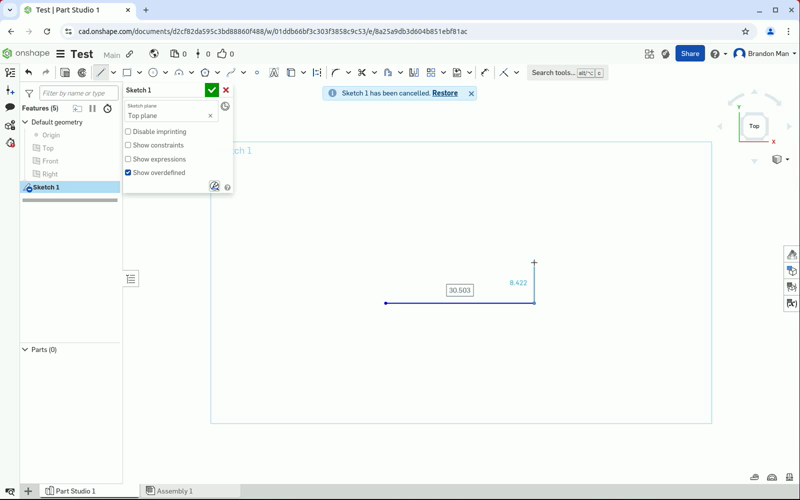
key_down(shift)
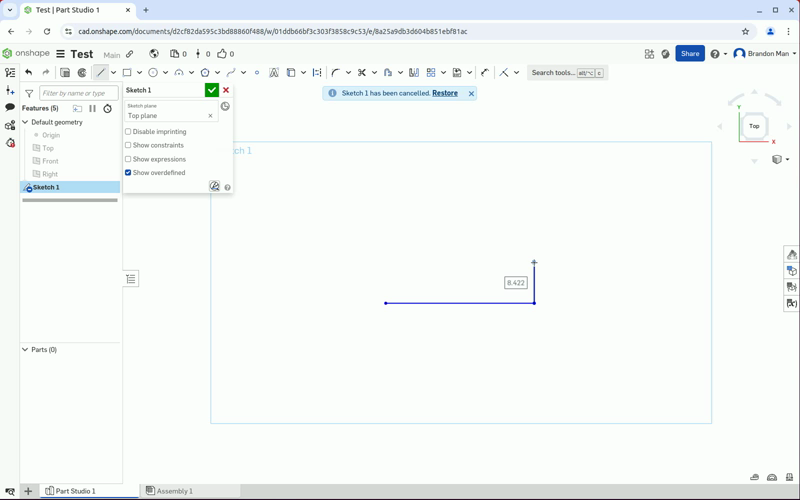
mouse_move(385, 262)
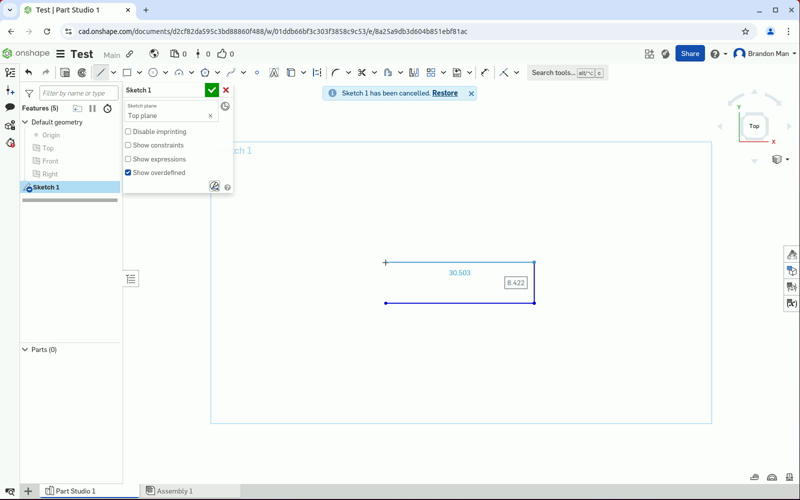
click(385, 262)
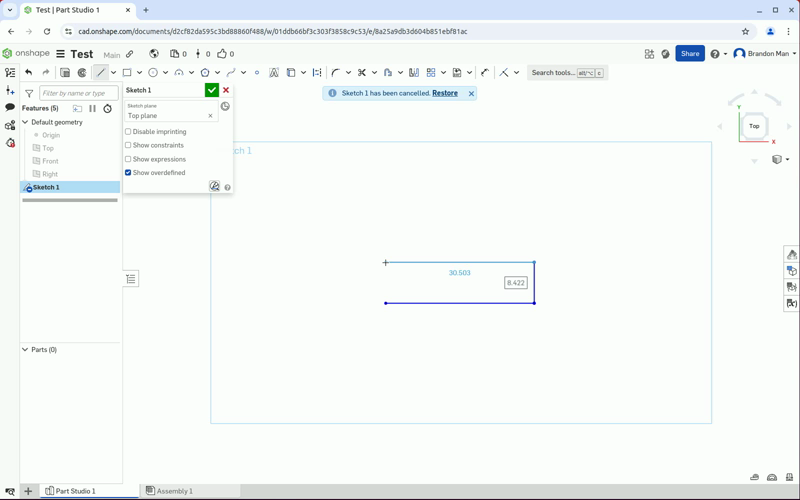
key_up(shift)
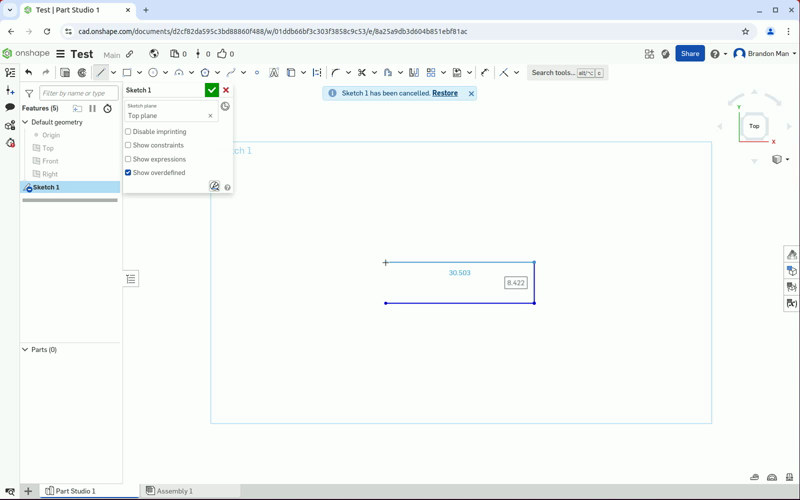
mouse_move(415, 262)
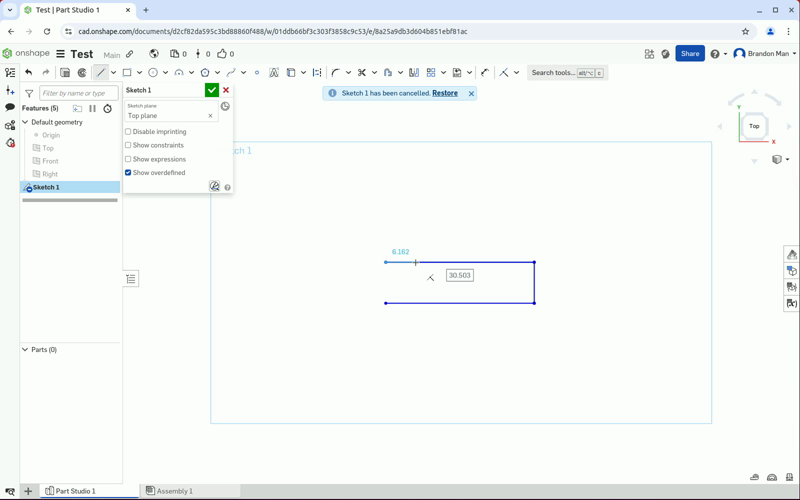
key_down(shift)
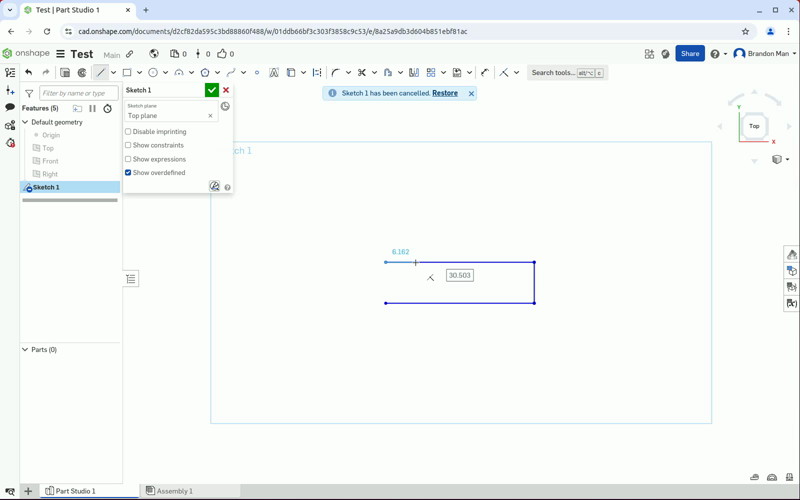
mouse_move(385, 303)
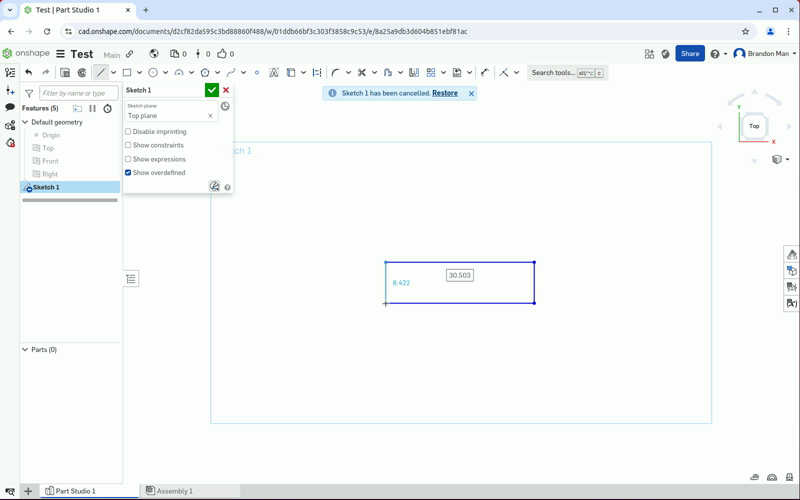
key_up(shift)
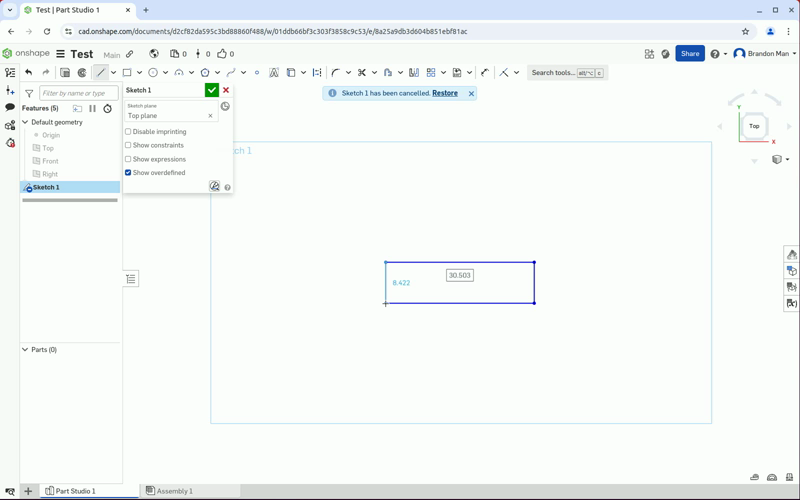
click(385, 303)
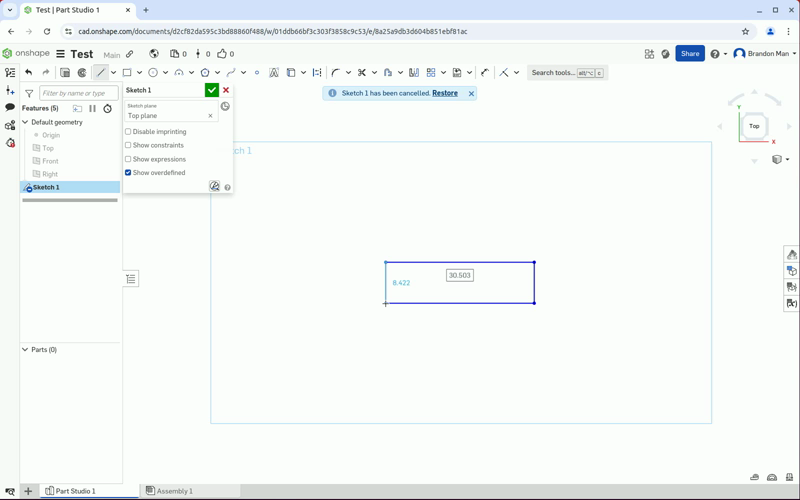
key(esc)
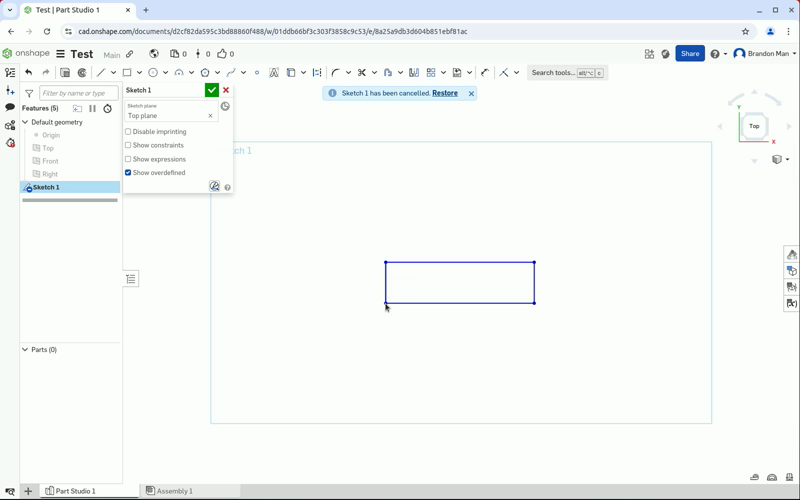
mouse_move(527, 270)
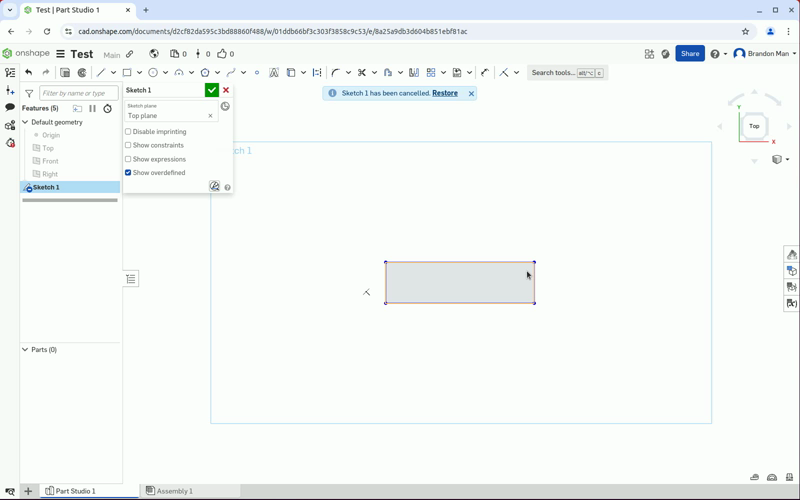
click(527, 270)
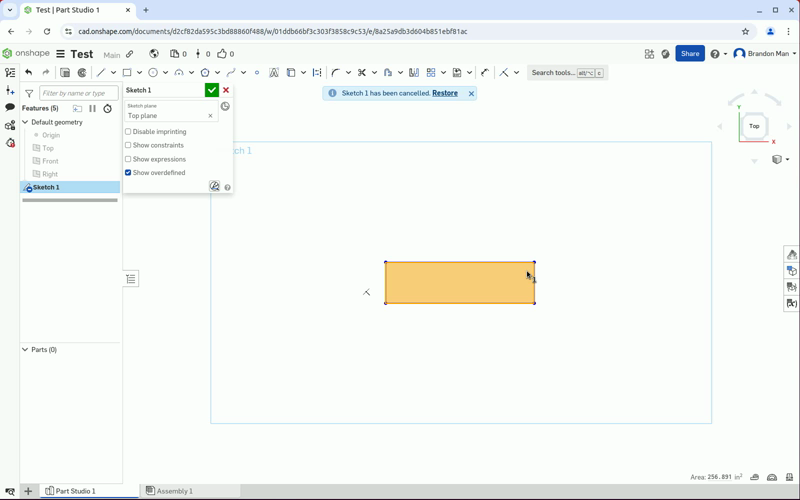
mouse_move(73, 352)
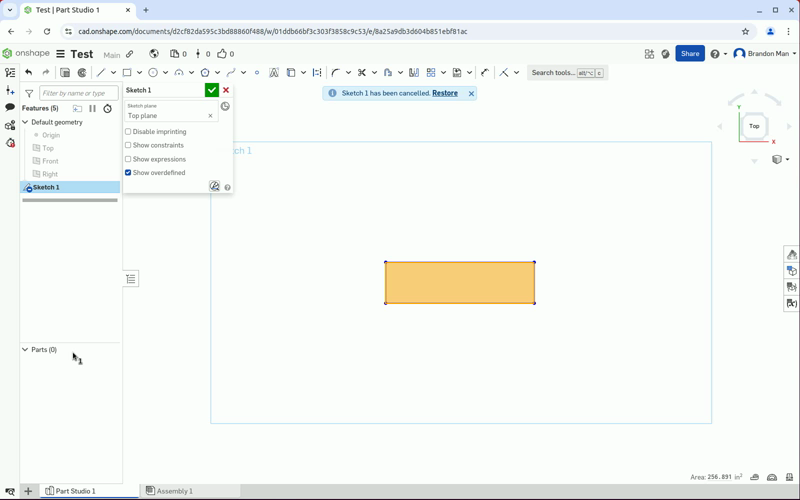
key(shift+y)
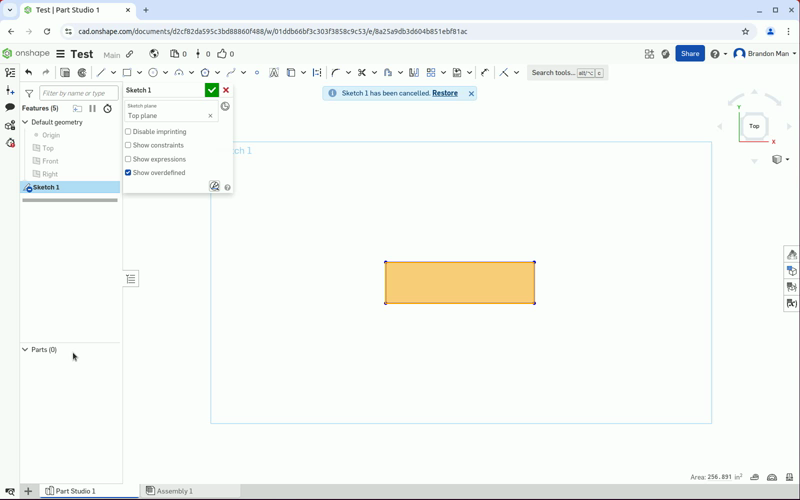
key(shift+e)
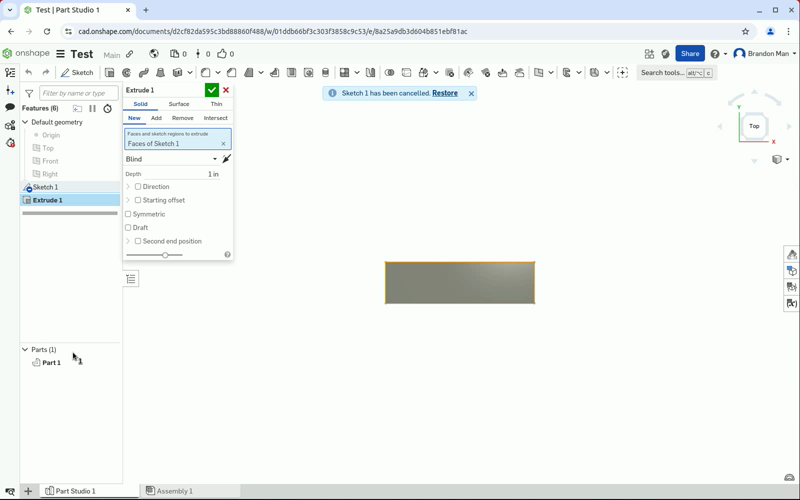
mouse_move(143, 106)
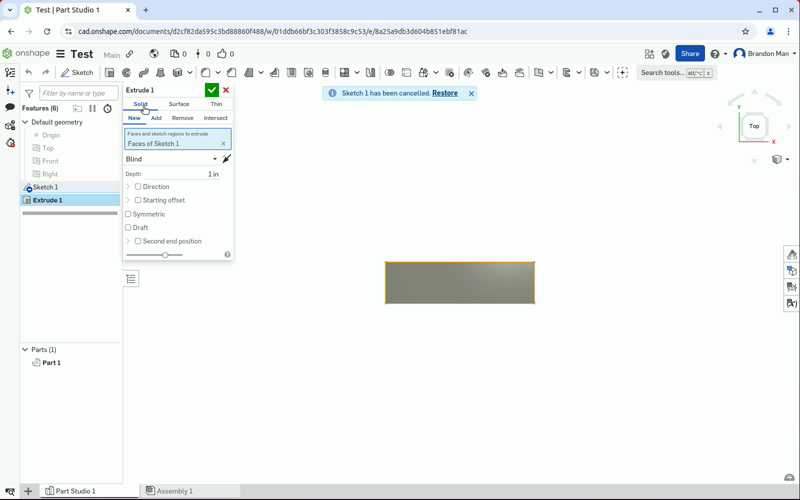
click(143, 106)
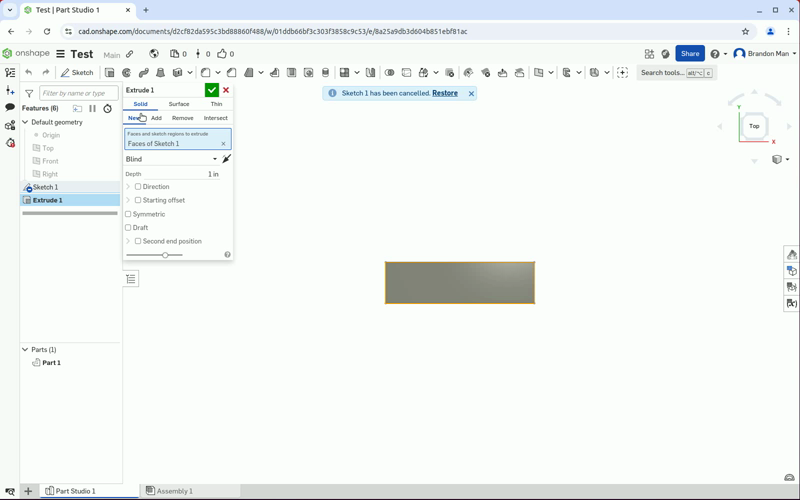
mouse_move(137, 120)
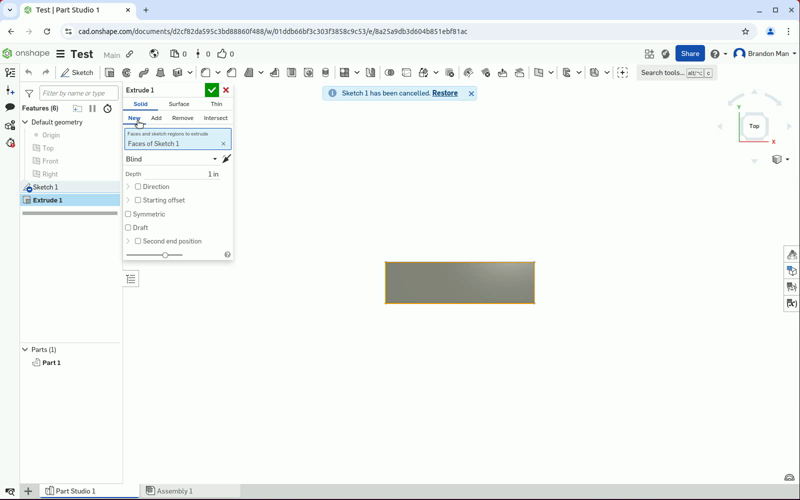
click(137, 120)
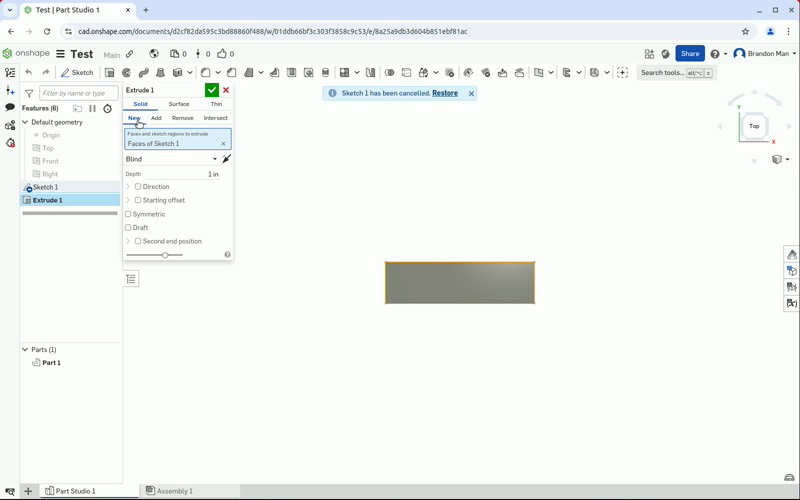
key(tab, 4)
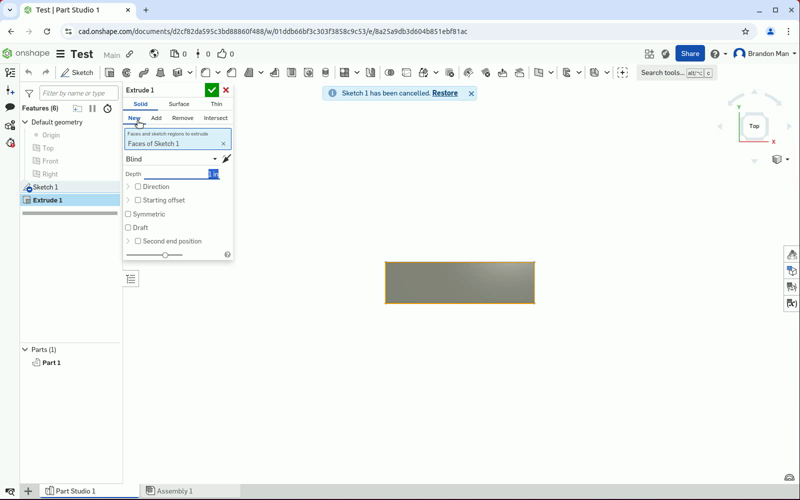
text(16.609)
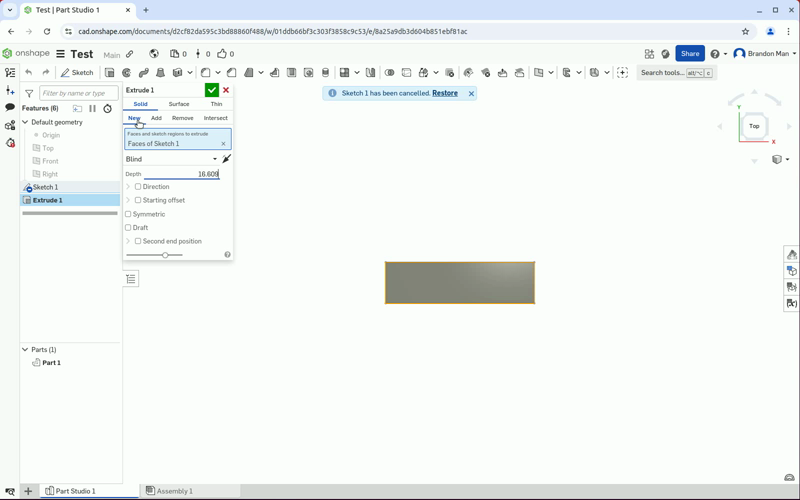
key(enter)
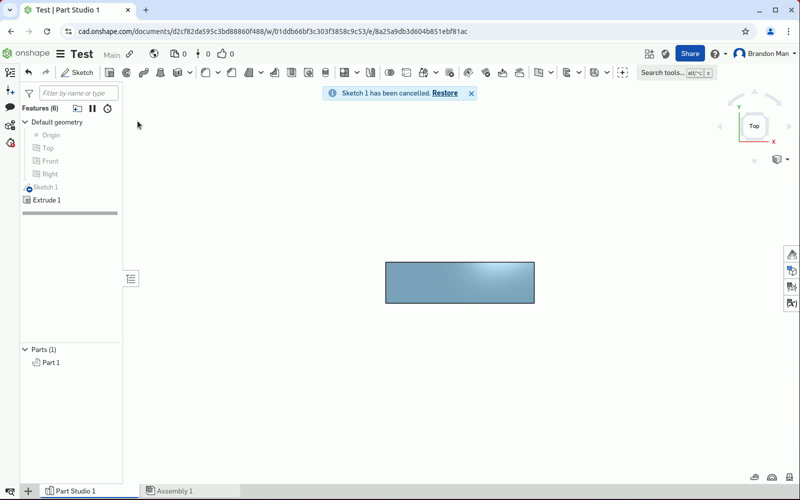
key(shift+h)
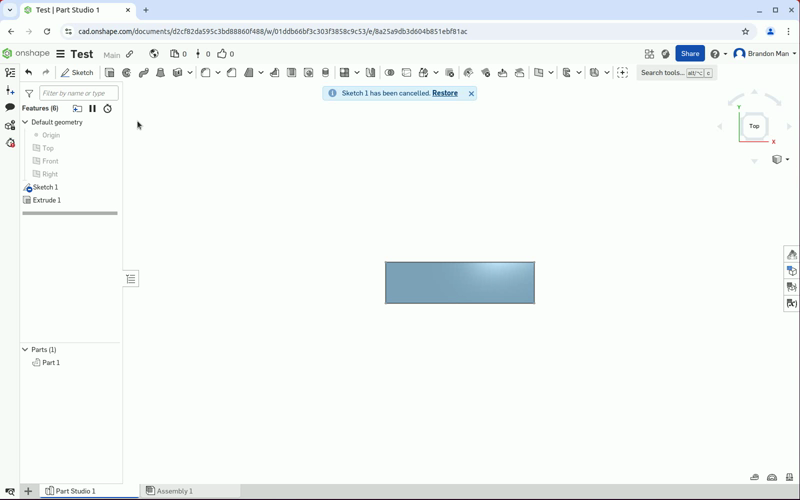
key(shift+h)
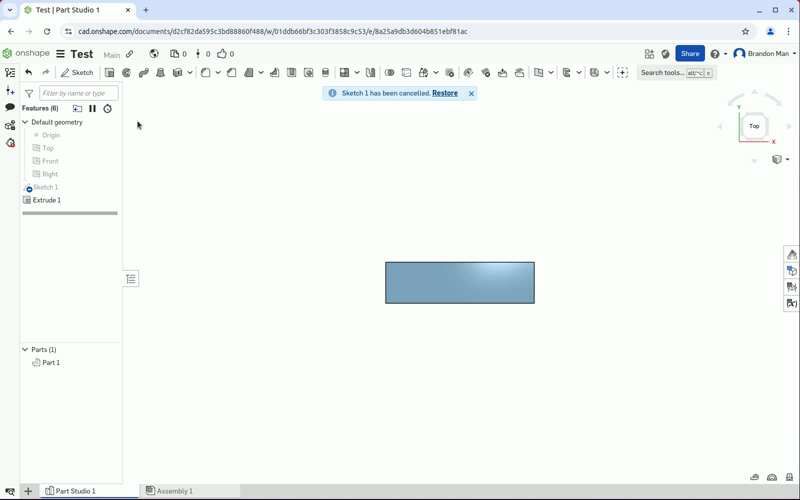
mouse_move(73, 189)
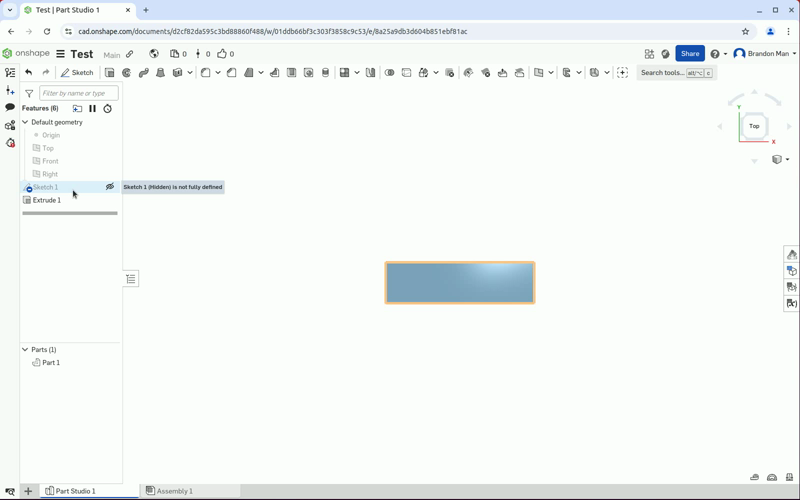
click(73, 189)
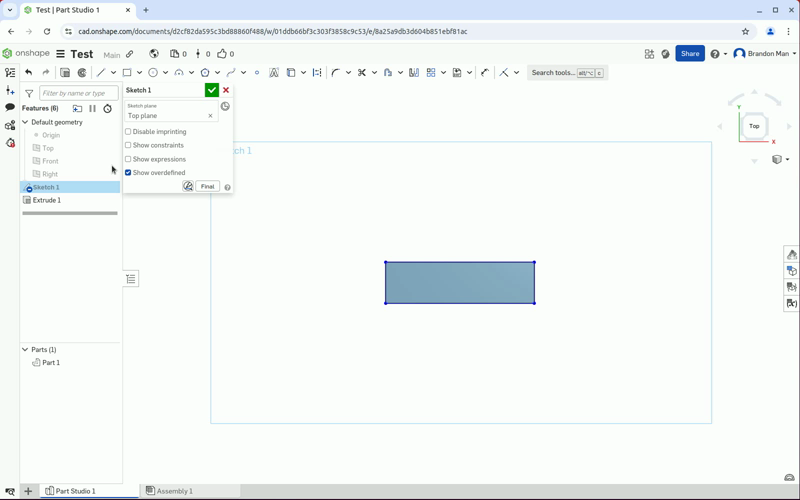
mouse_move(229, 92)
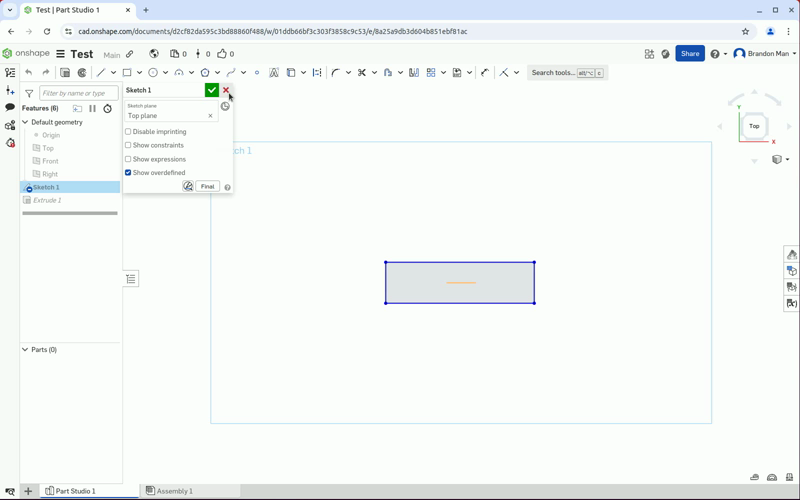
click(229, 92)
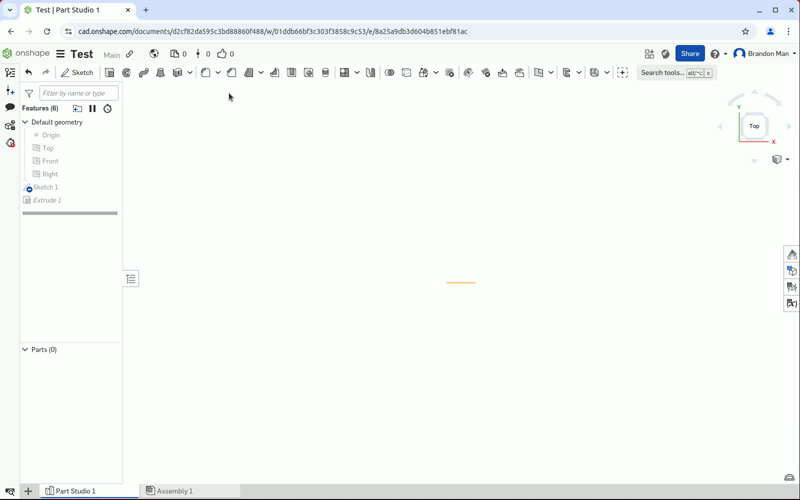
mouse_move(73, 352)
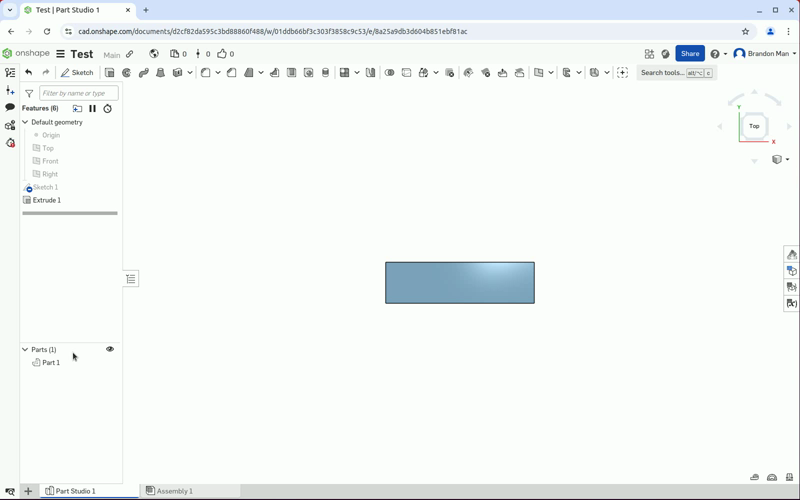
key(y)
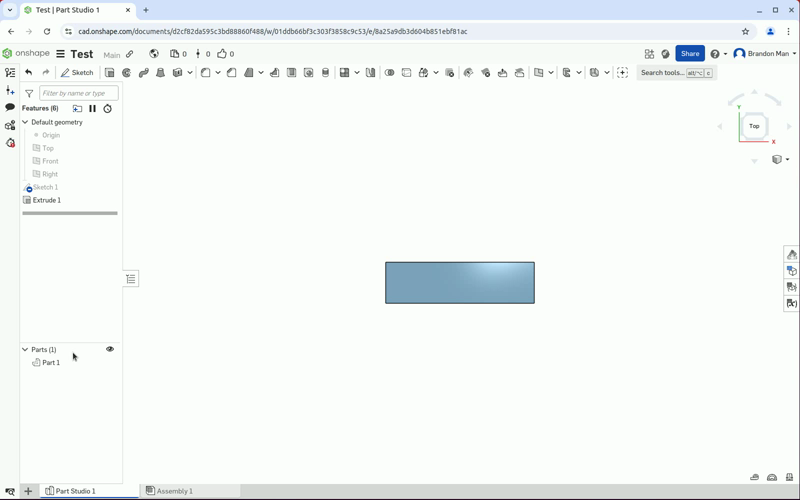
key(shift+p)
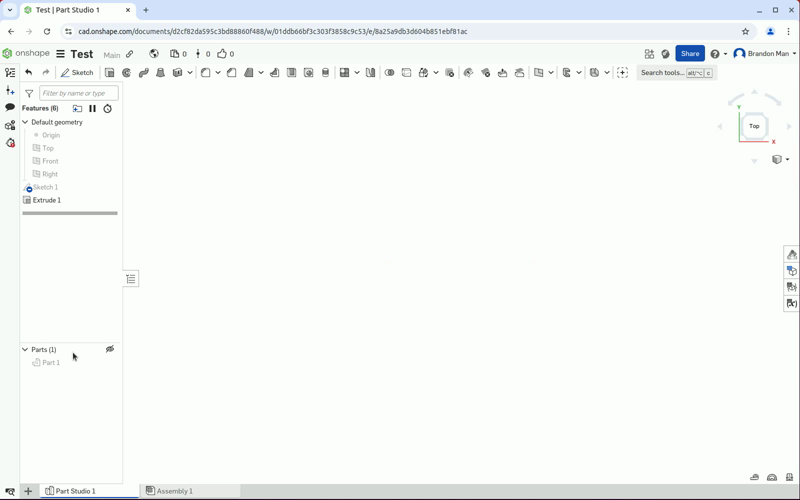
key(space)
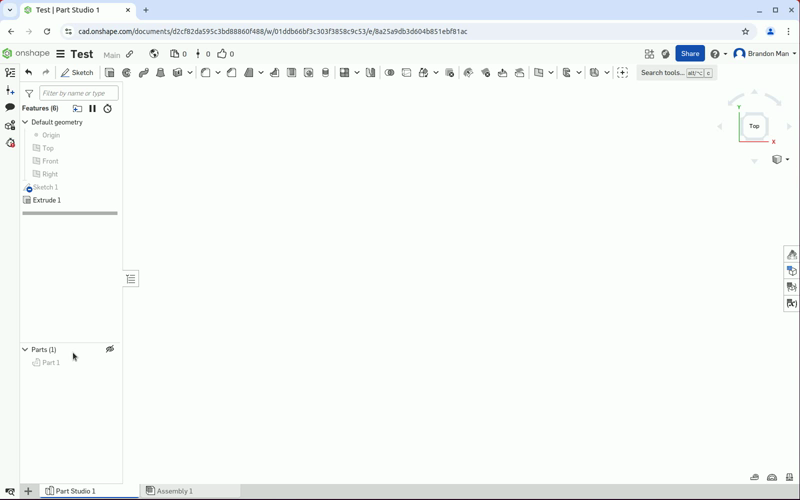
key_down(shift)
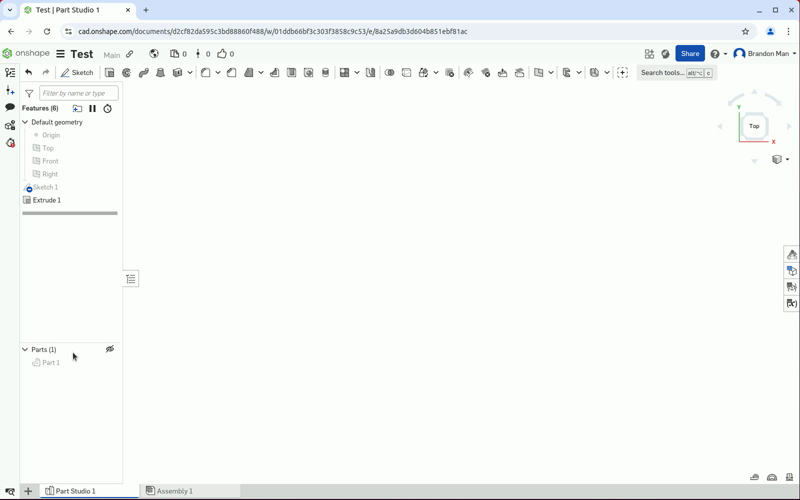
key(up)
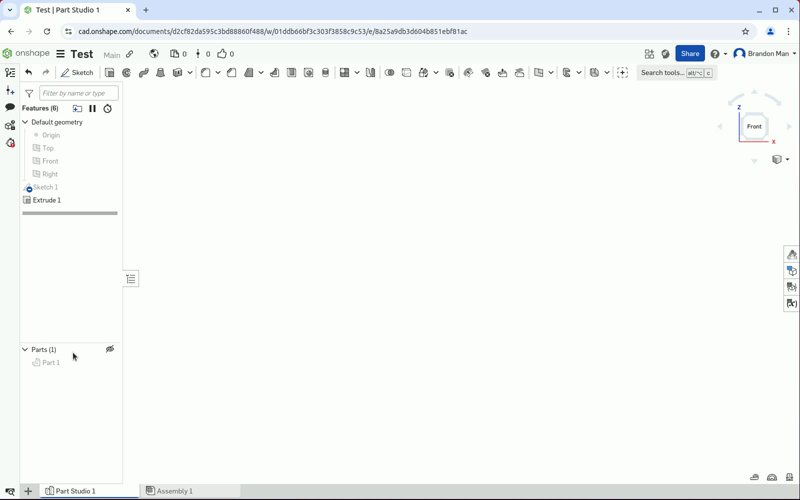
key_up(shift)
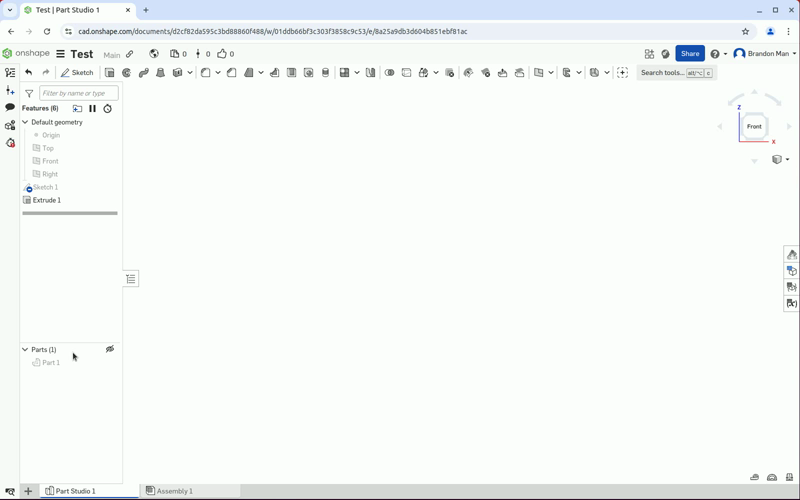
mouse_move(73, 352)
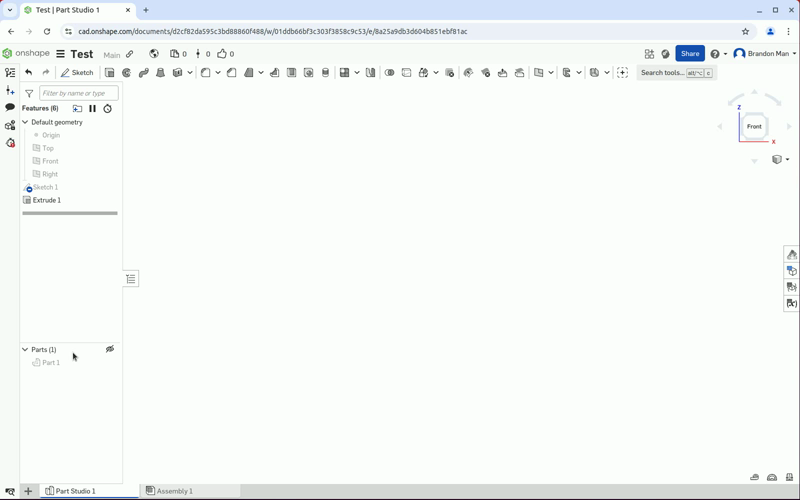
key(shift+y)
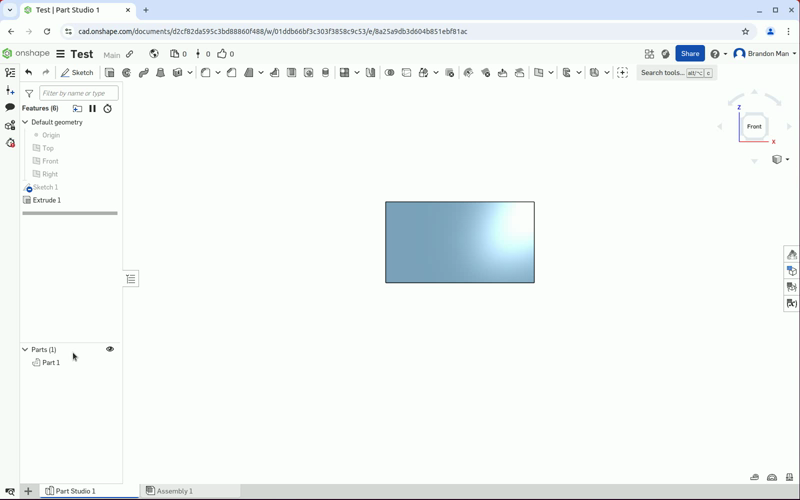
mouse_move(541, 75)
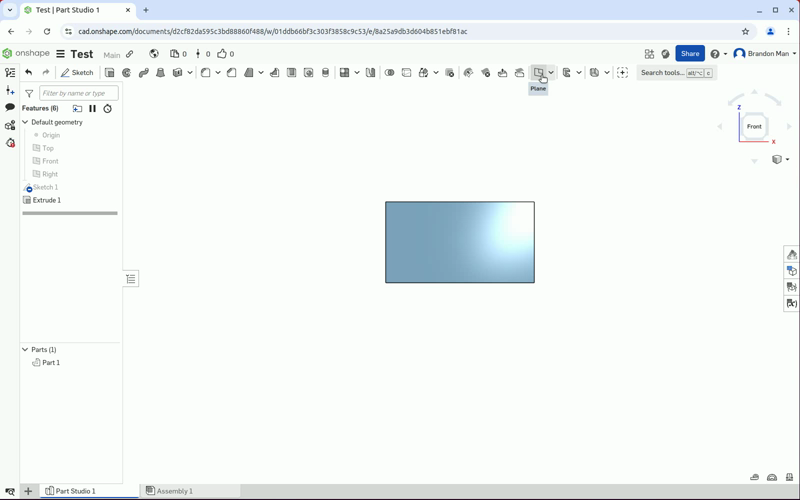
click(541, 75)
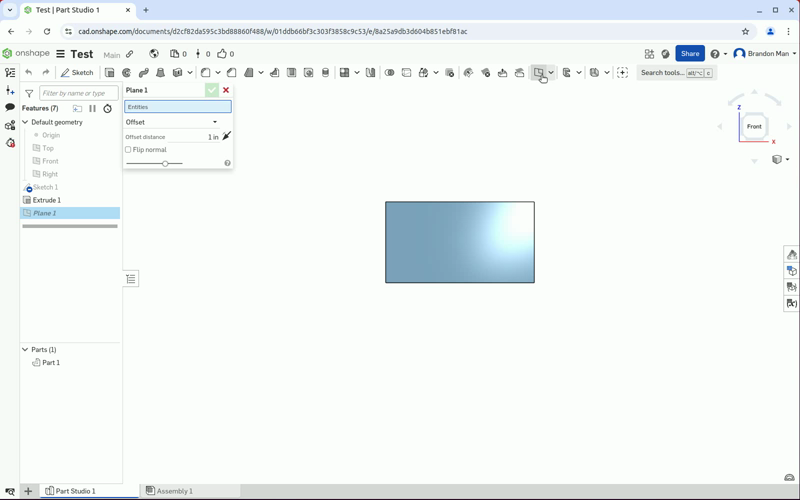
mouse_move(73, 163)
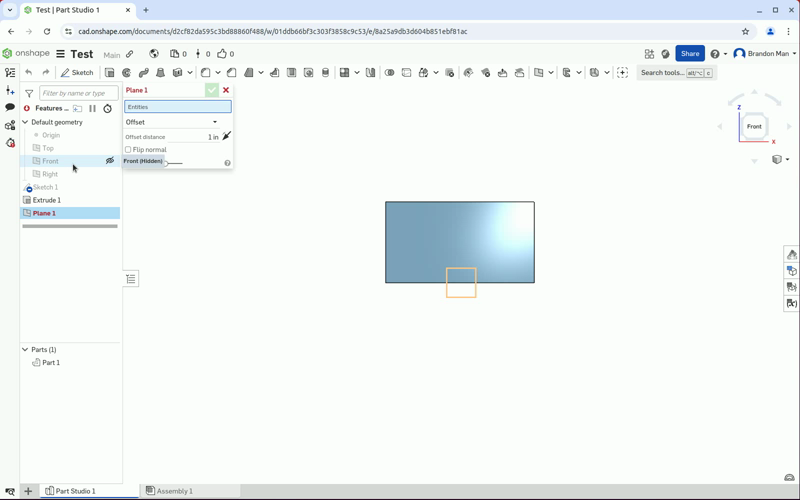
click(73, 163)
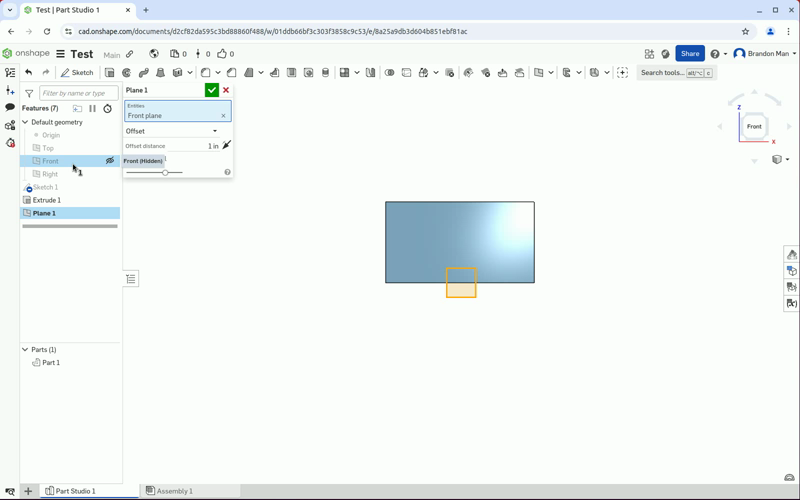
key(tab, 2)
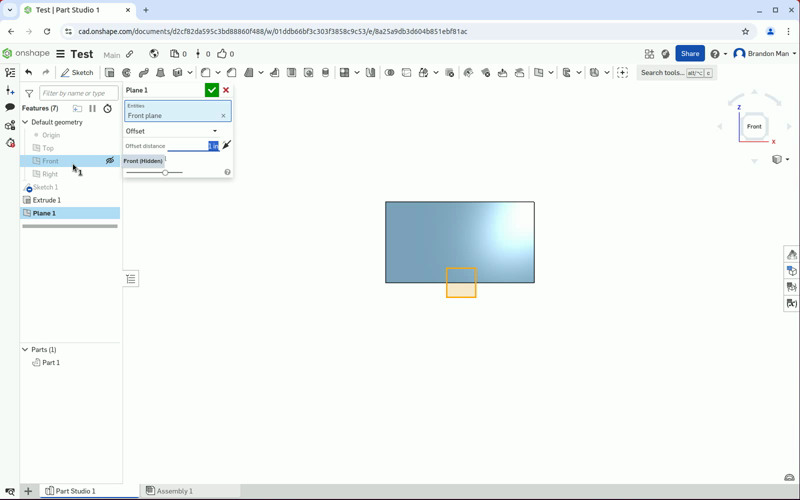
text(4.098)
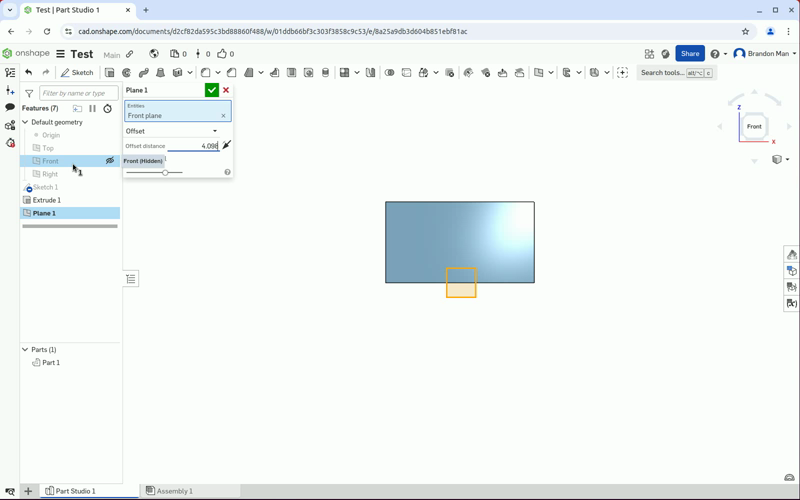
key(enter, 2)
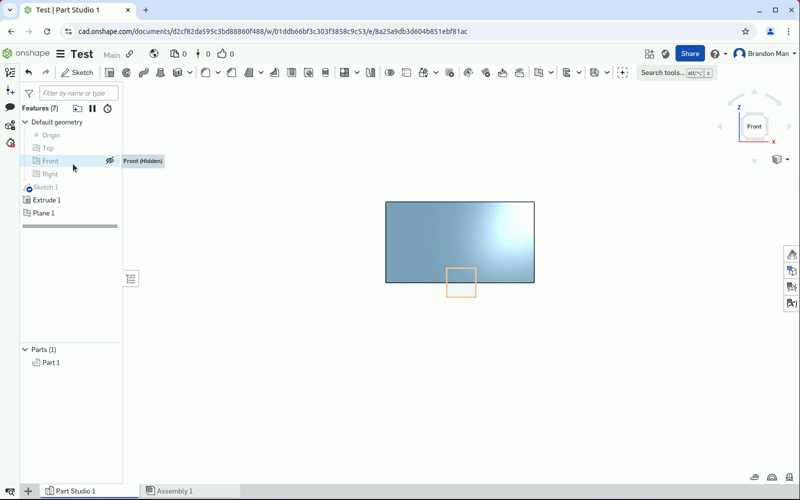
key(shift+s)
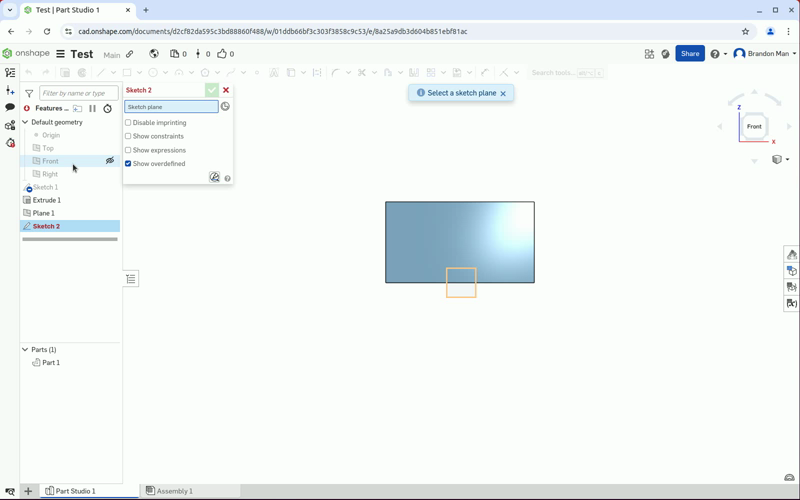
mouse_move(73, 215)
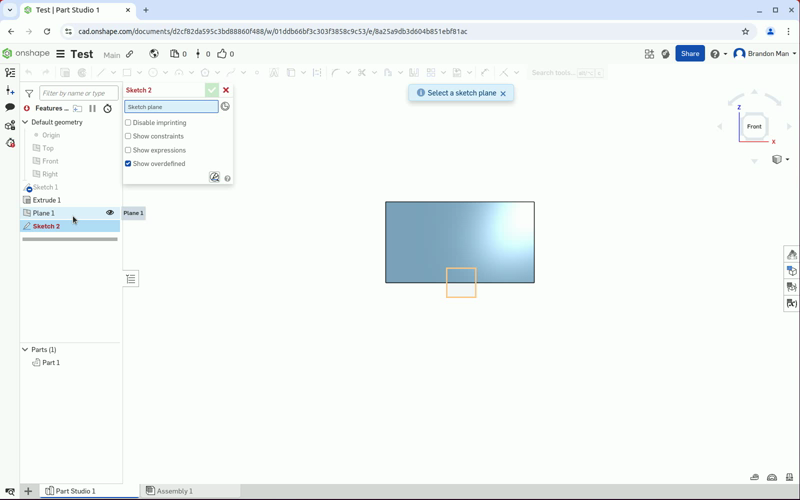
click(73, 215)
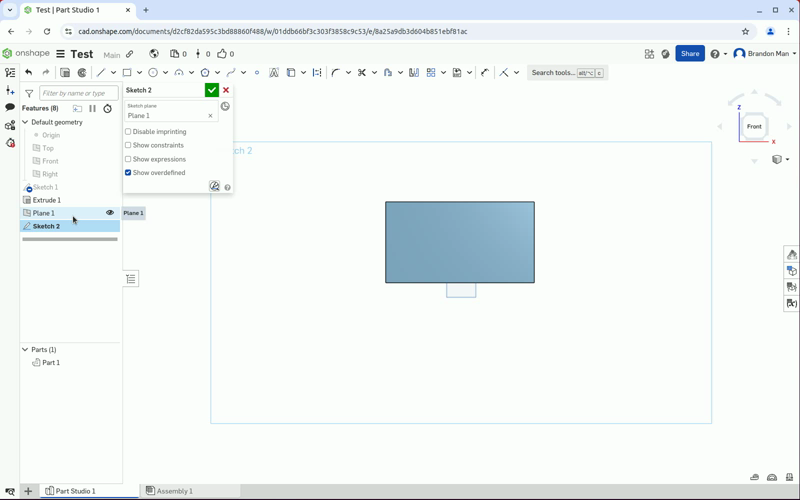
mouse_move(73, 352)
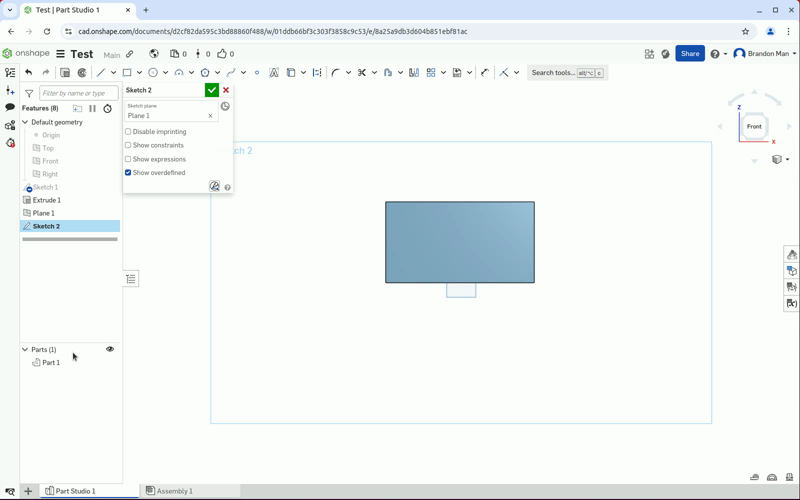
key(y)
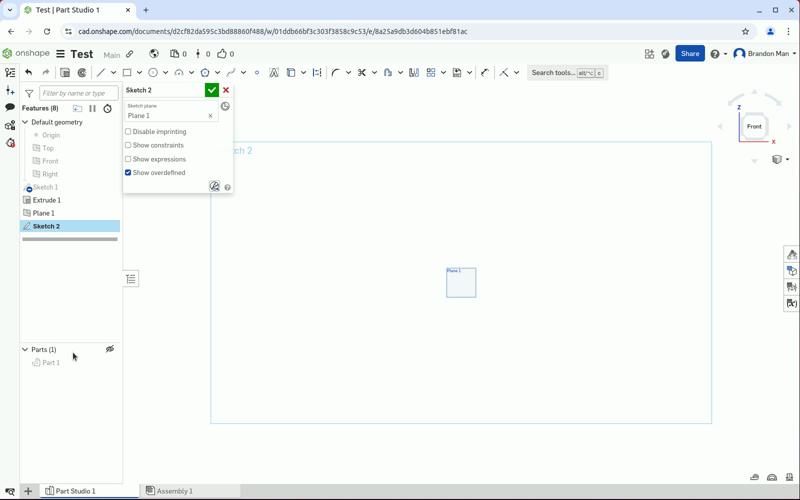
key(a)
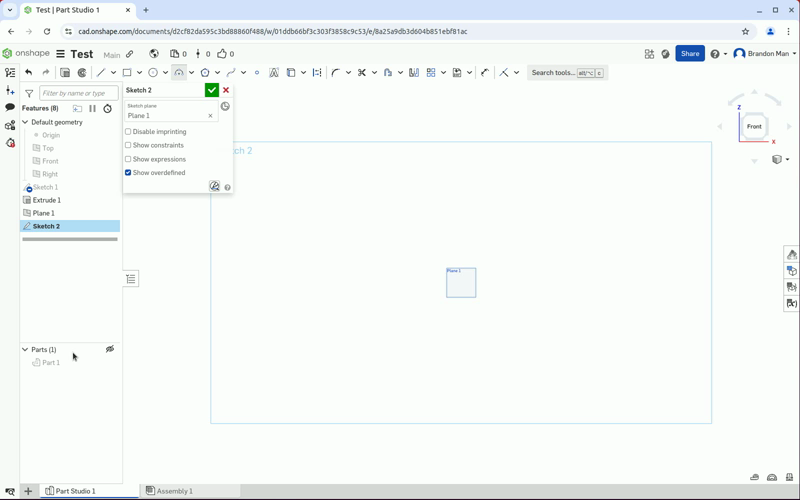
key_down(shift)
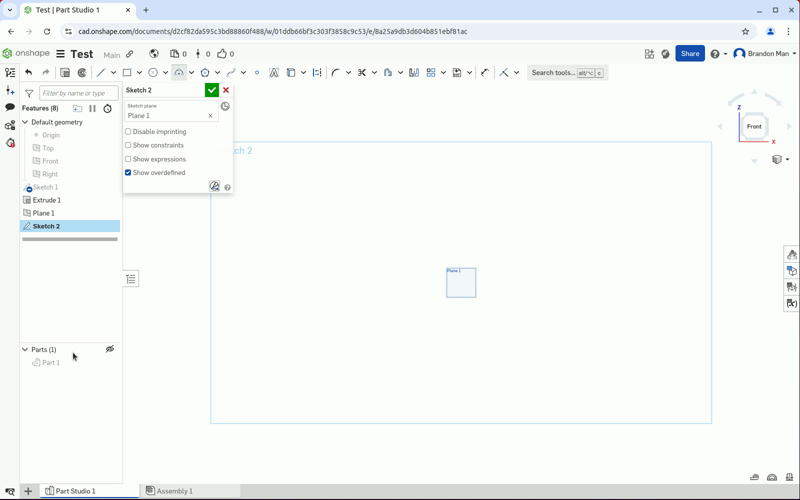
mouse_move(385, 266)
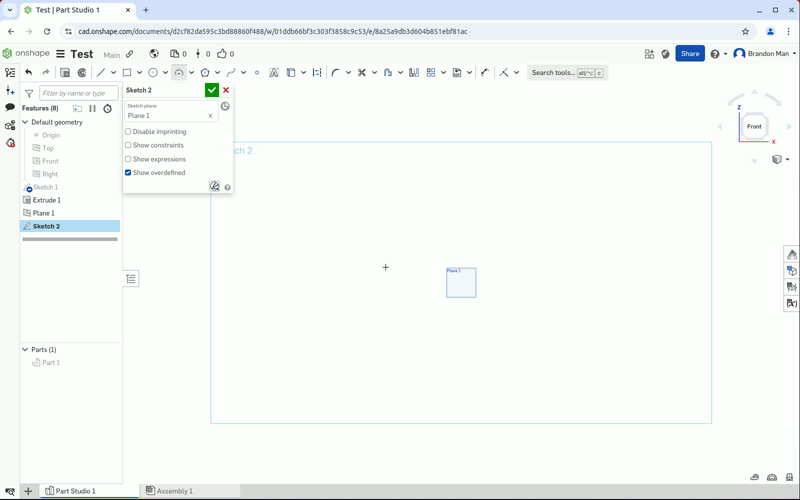
click(385, 266)
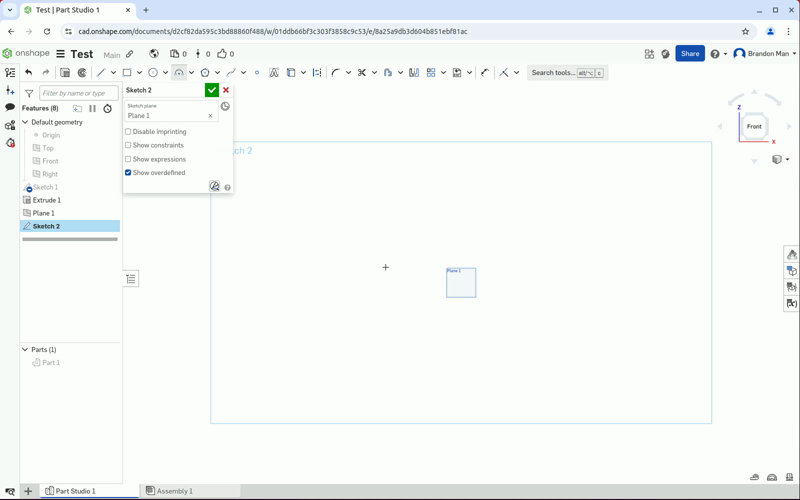
key_up(shift)
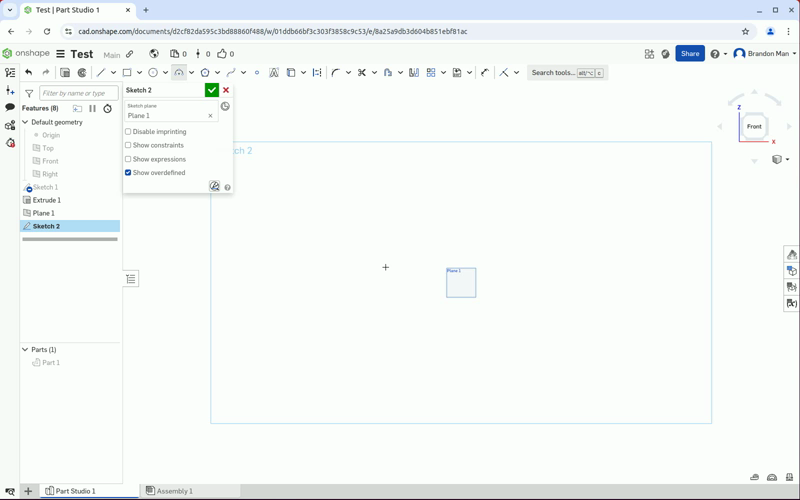
key_down(shift)
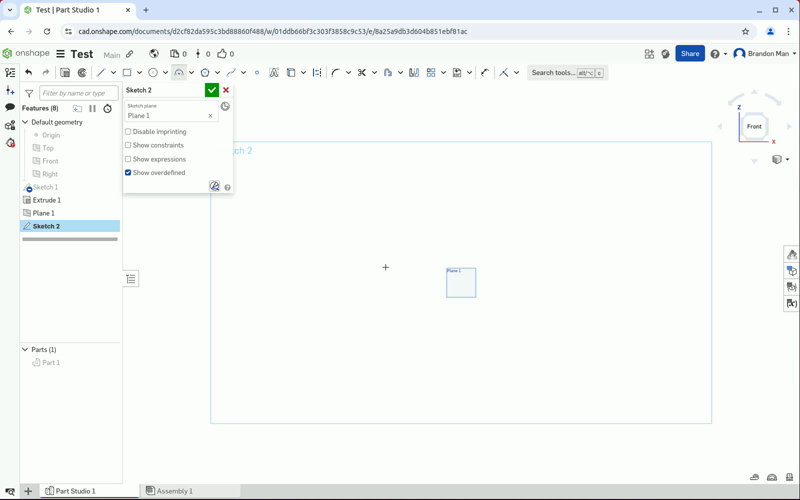
mouse_move(410, 276)
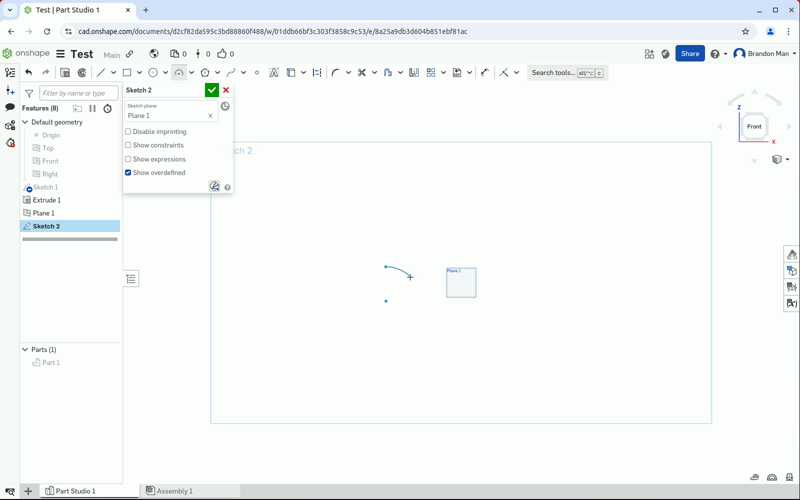
click(410, 276)
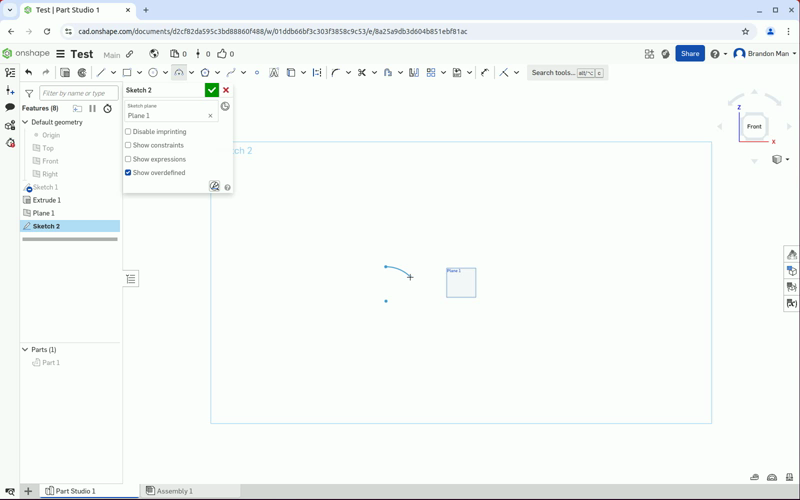
mouse_move(396, 273)
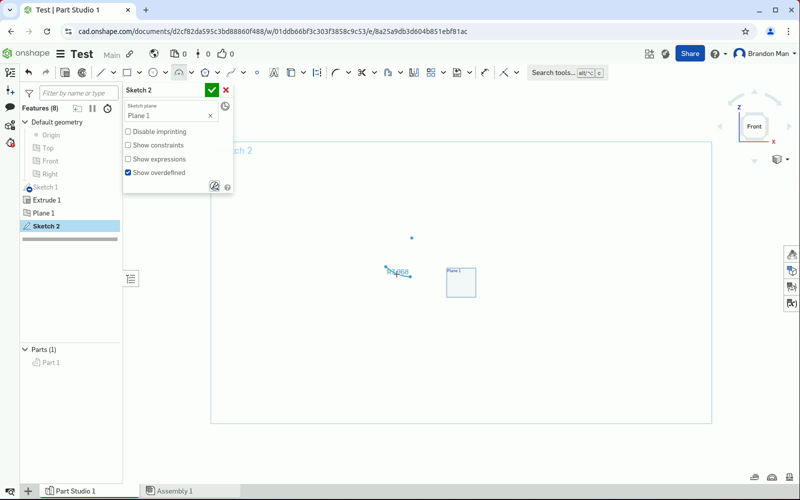
click(396, 273)
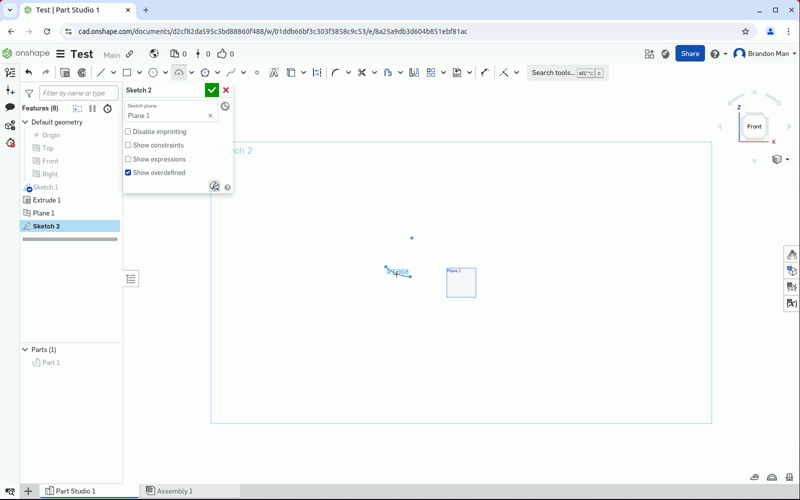
key_up(shift)
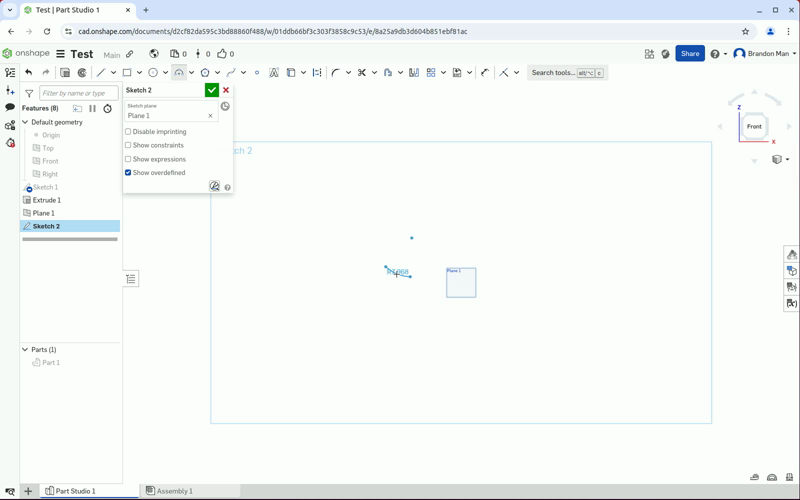
key(esc)
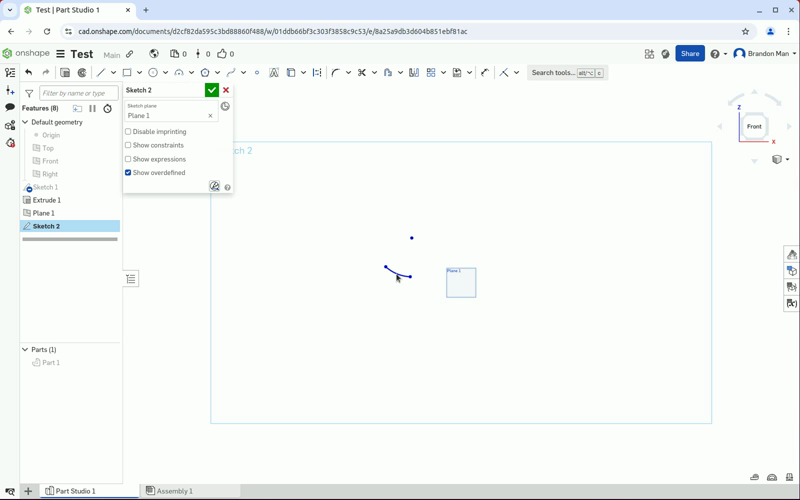
key(l)
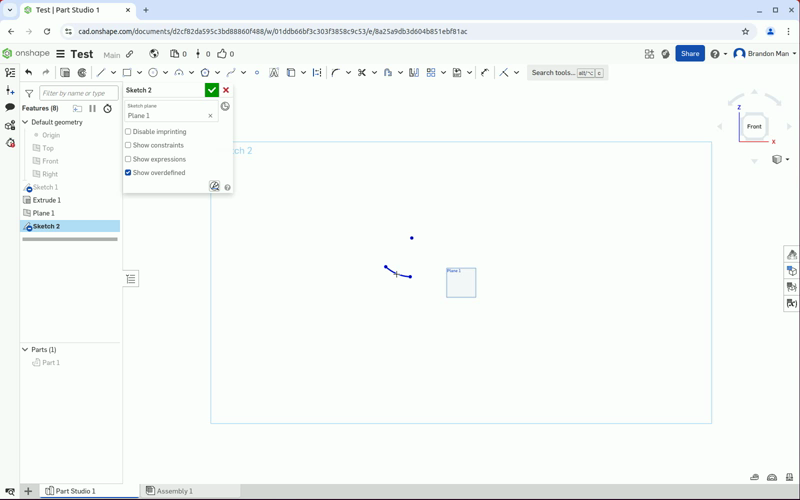
mouse_move(410, 276)
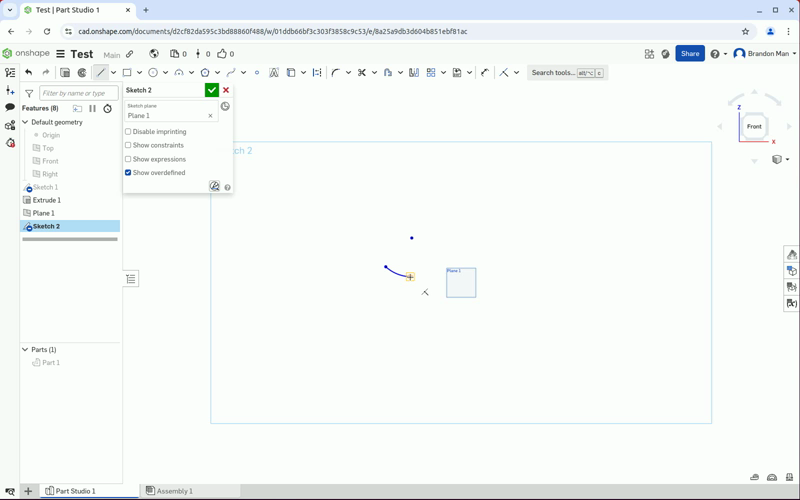
click(410, 276)
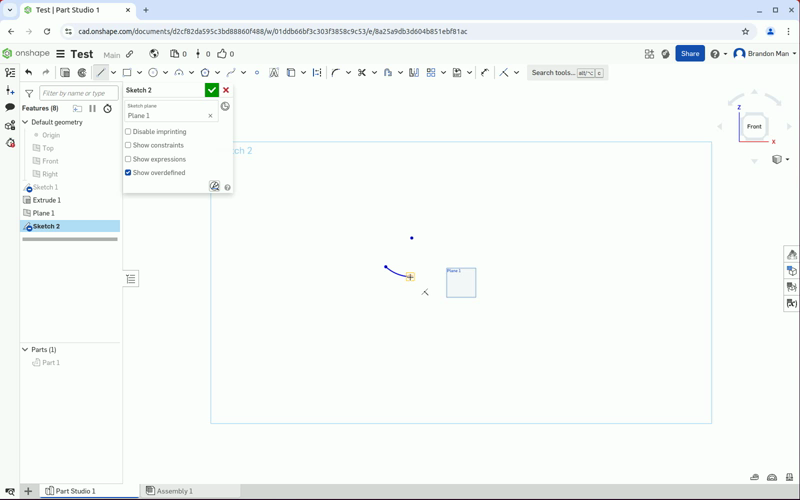
key_down(shift)
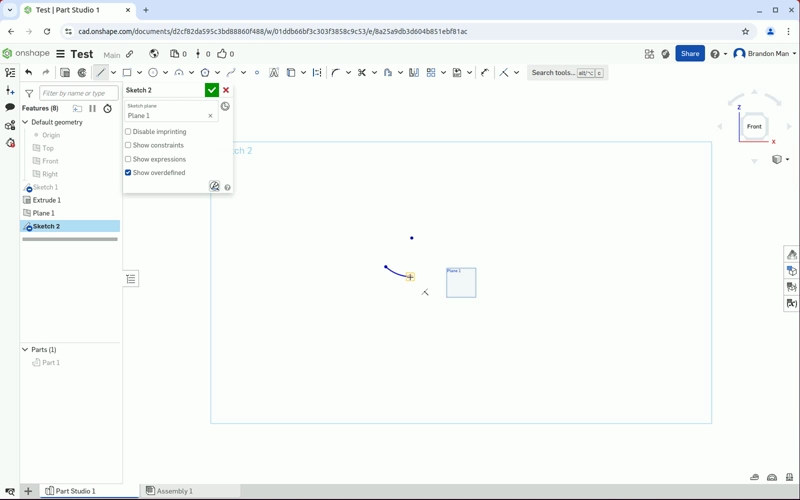
mouse_move(410, 207)
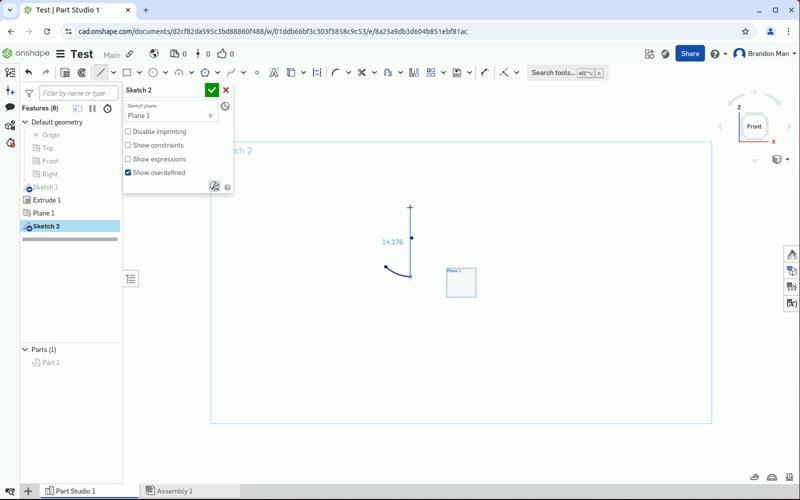
click(410, 207)
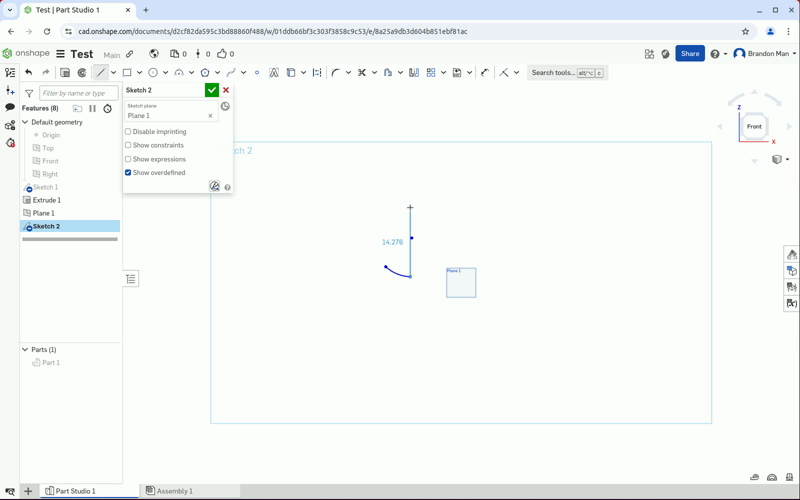
key_up(shift)
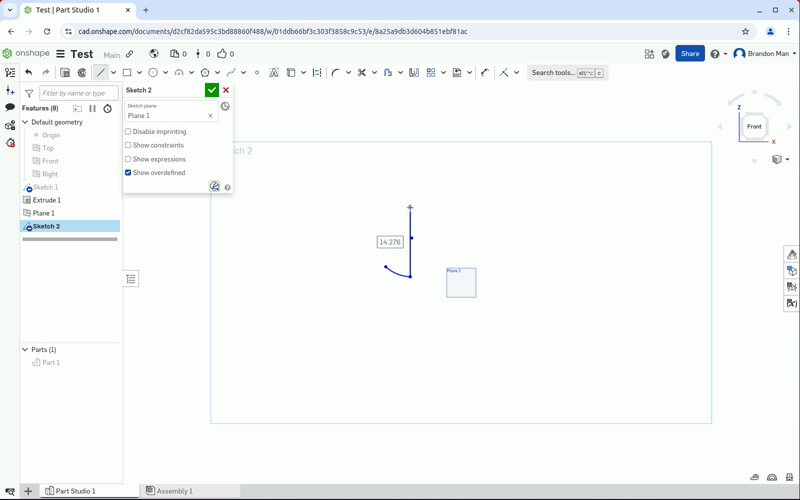
key(esc)
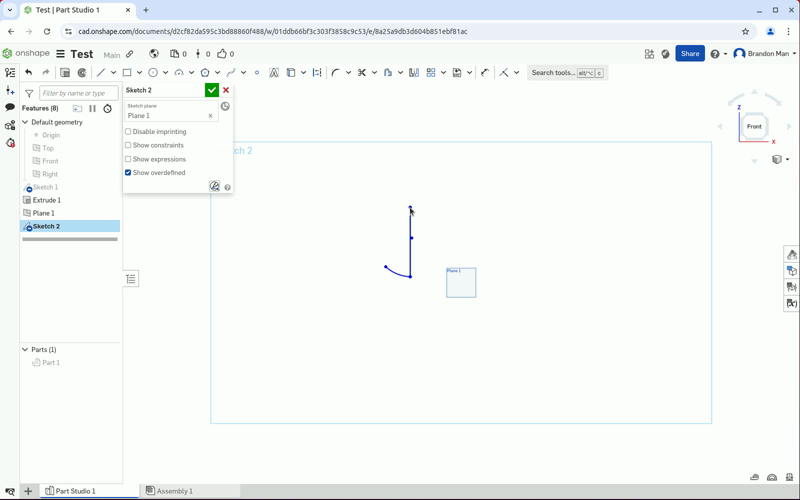
key(a)
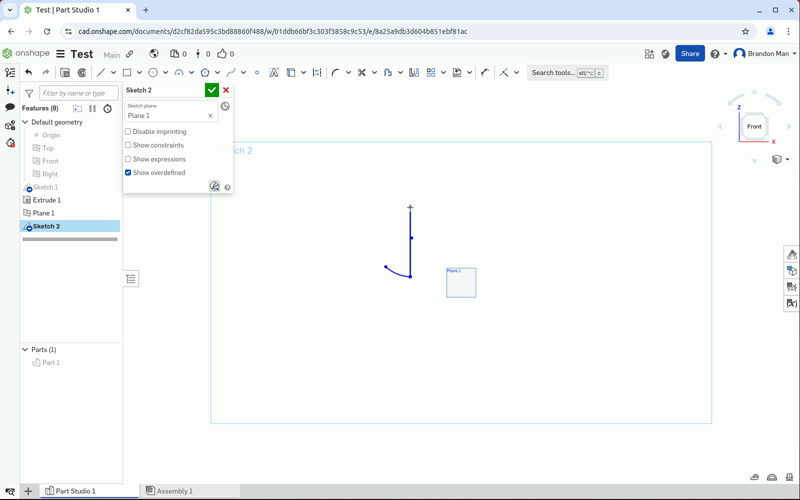
mouse_move(410, 207)
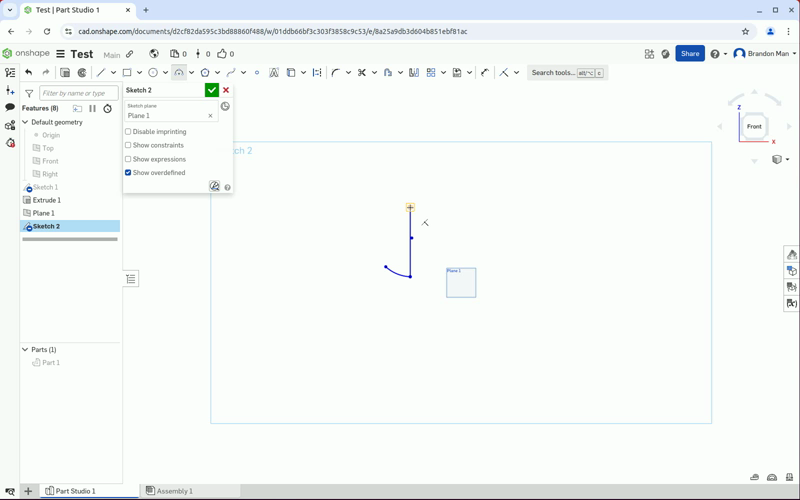
click(410, 207)
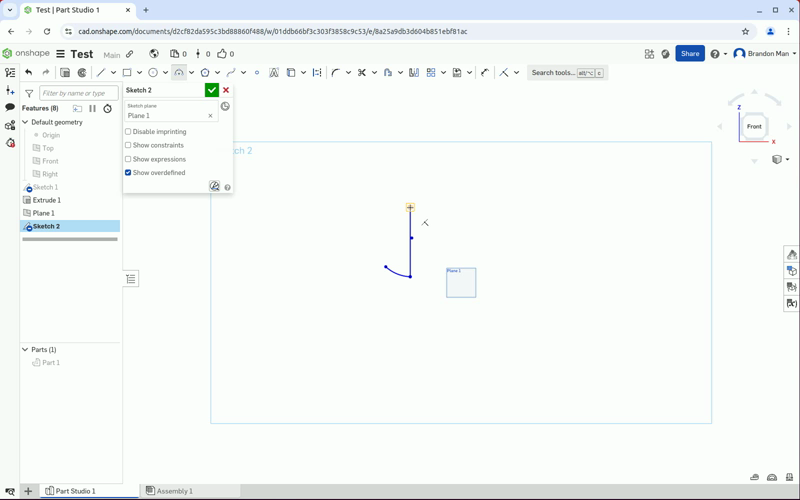
key_down(shift)
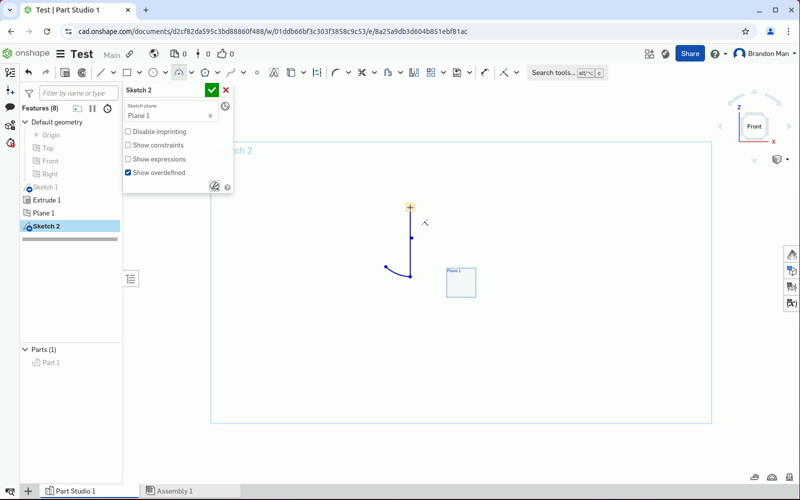
mouse_move(385, 217)
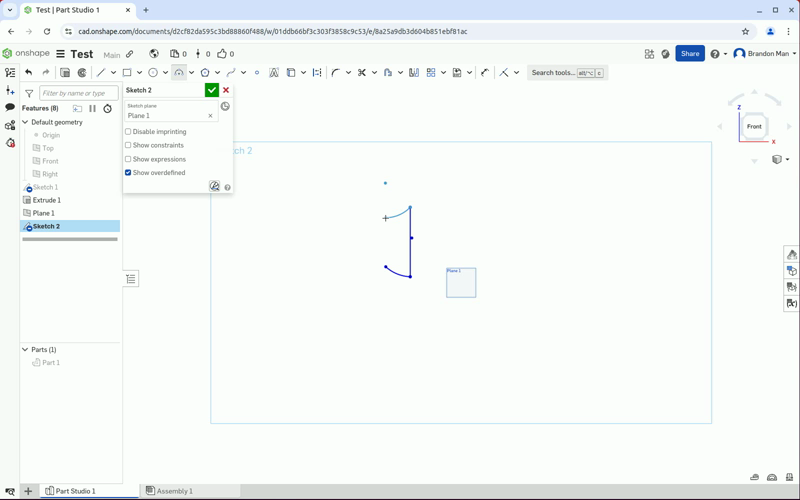
click(385, 217)
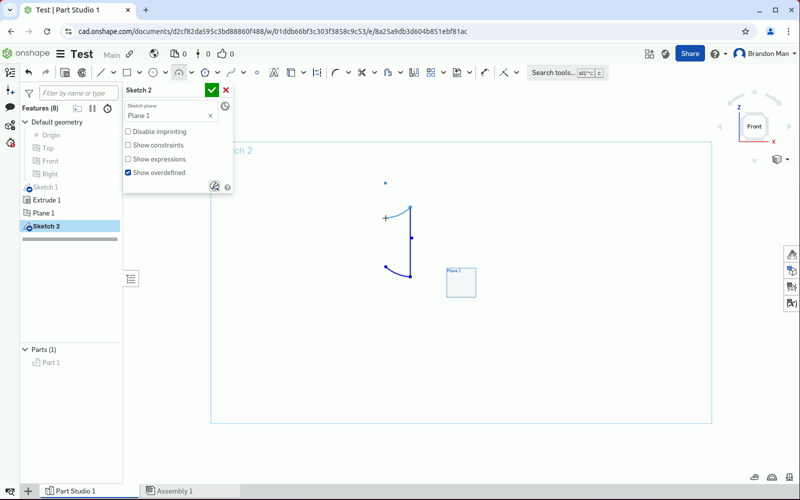
mouse_move(396, 209)
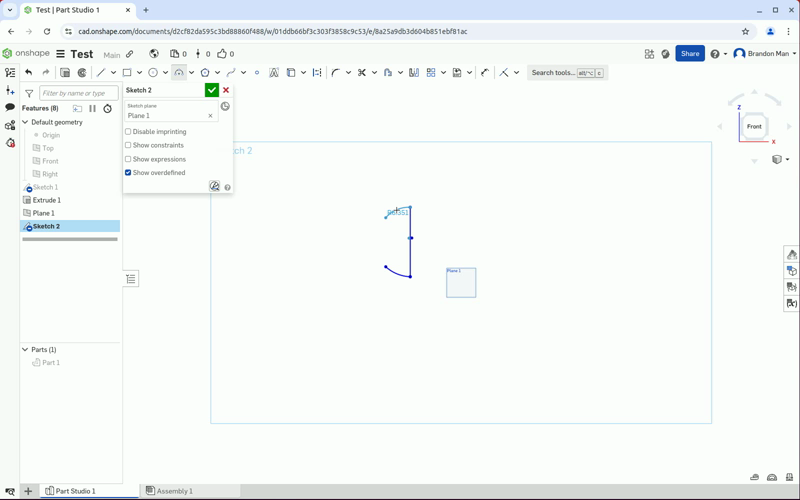
click(396, 209)
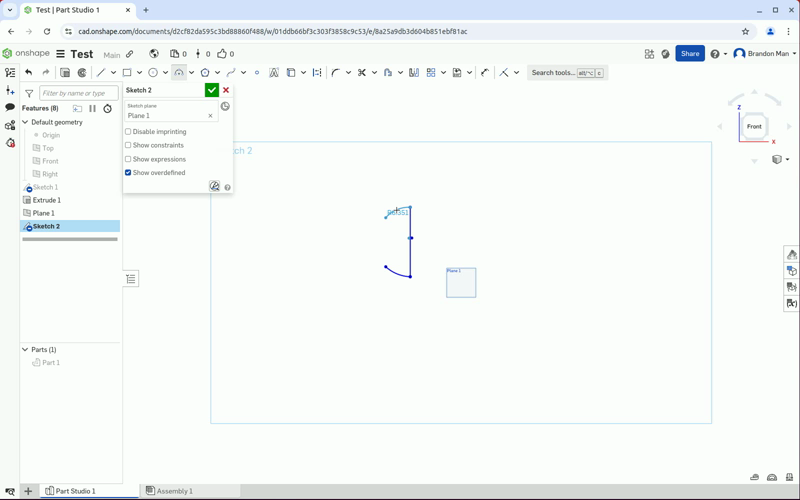
key_up(shift)
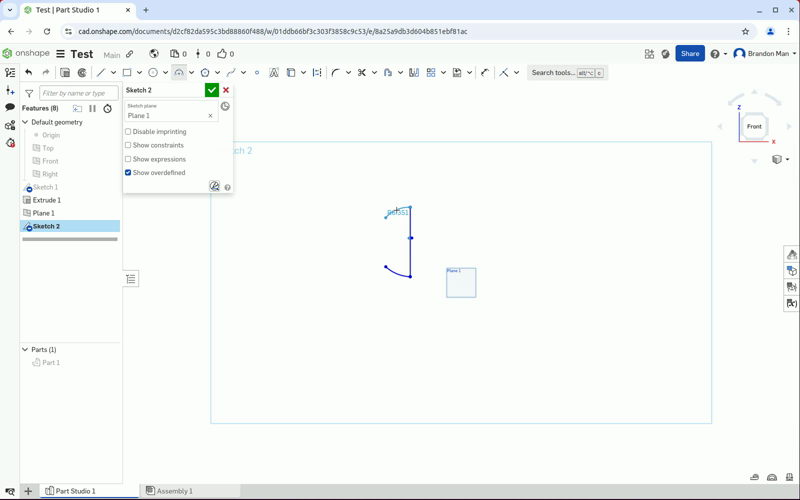
key(esc)
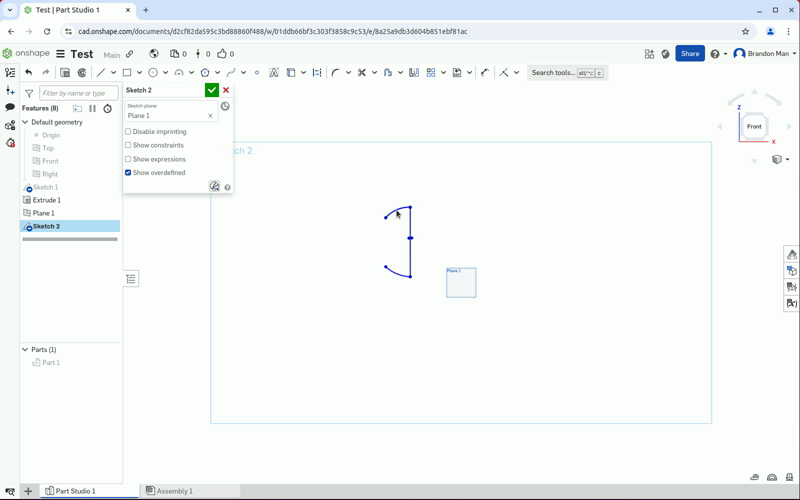
key(l)
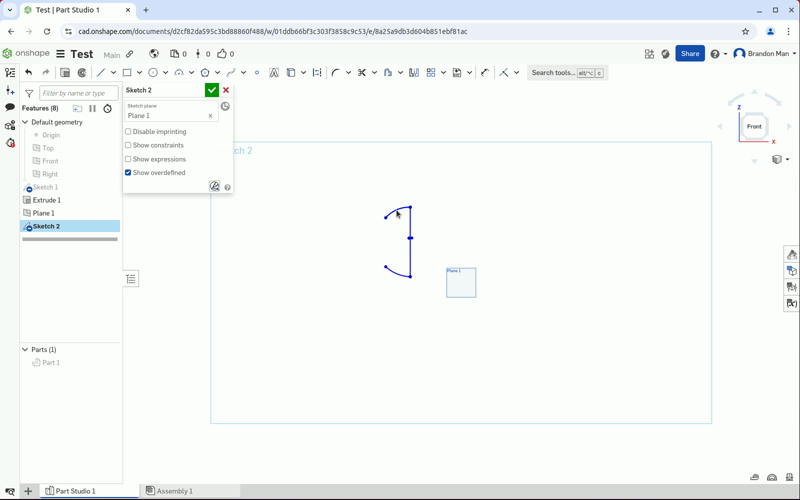
mouse_move(385, 217)
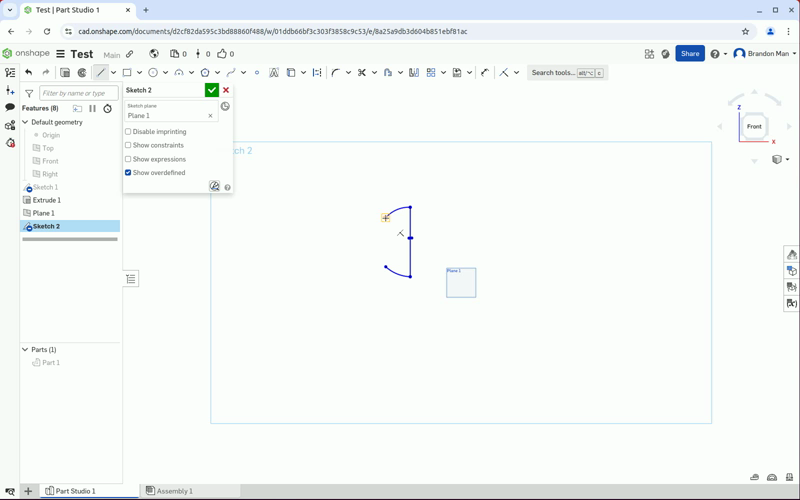
click(385, 217)
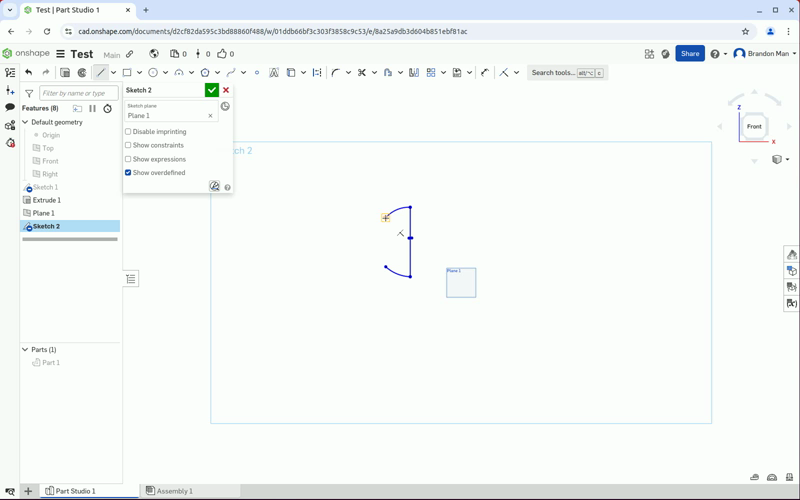
mouse_move(415, 217)
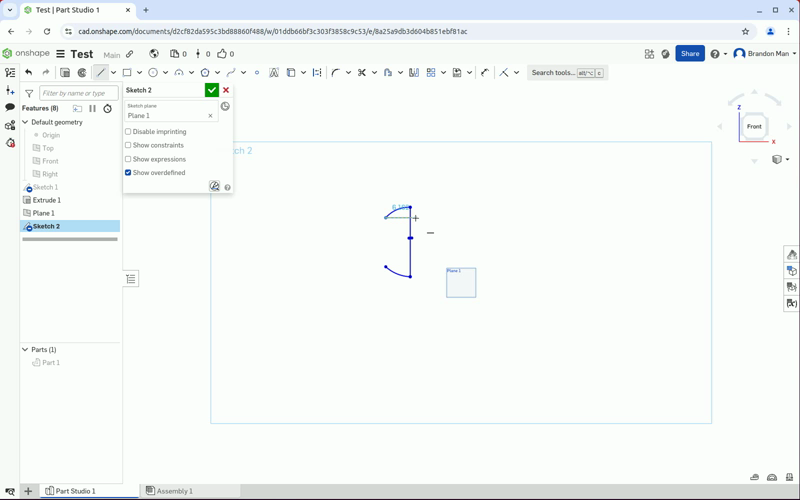
key_down(shift)
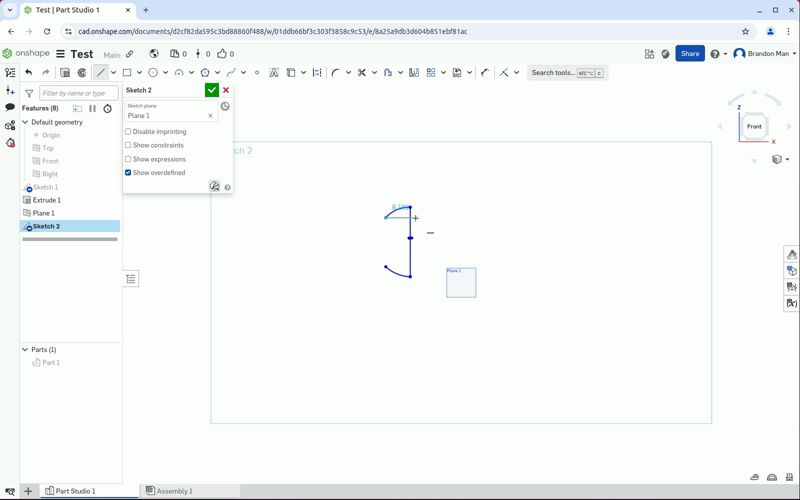
mouse_move(385, 266)
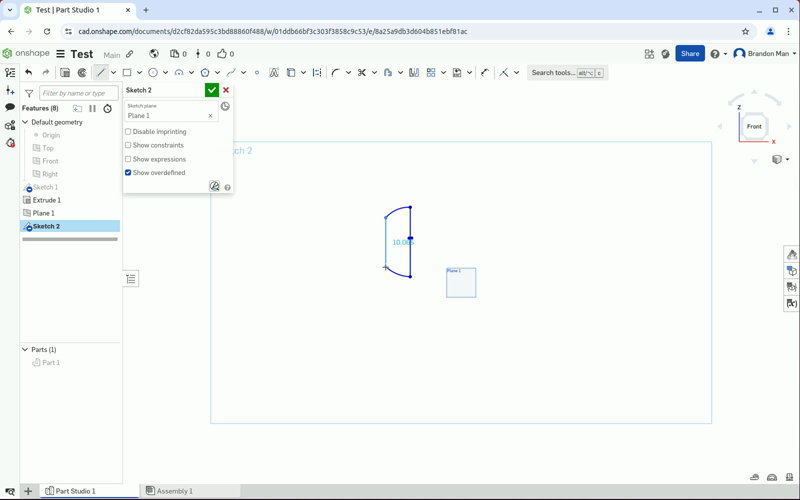
key_up(shift)
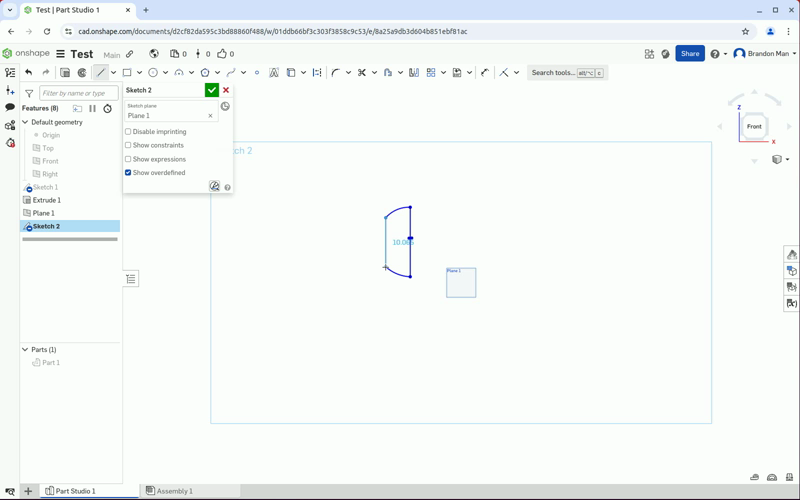
click(385, 266)
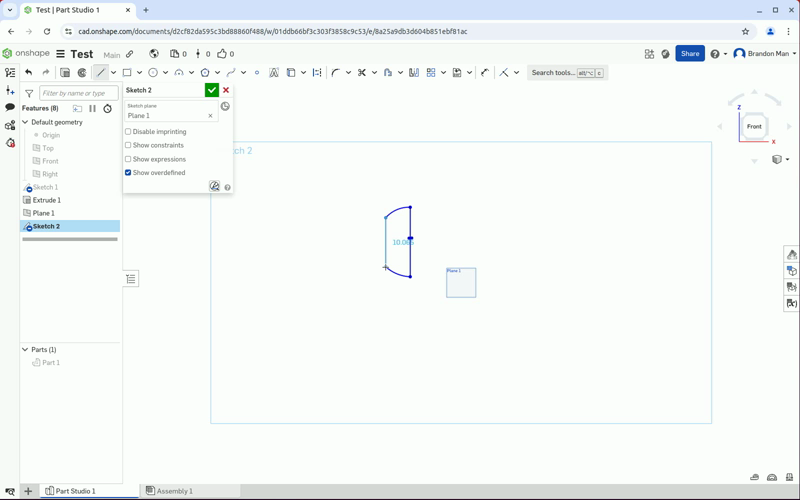
key(esc)
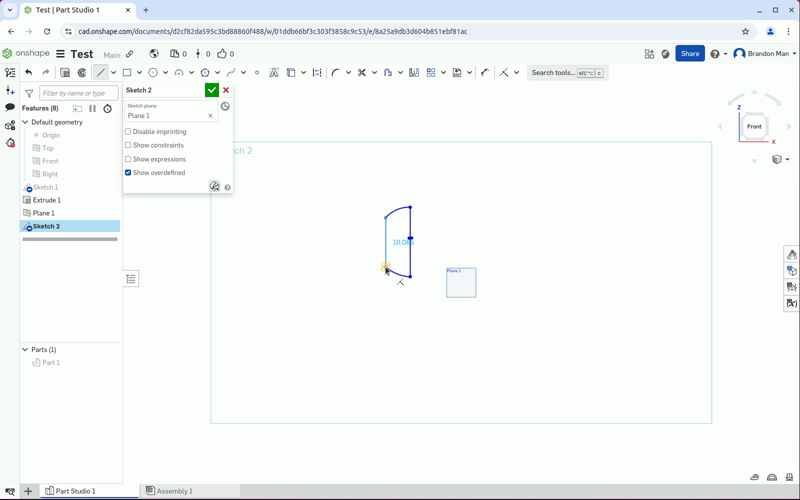
mouse_move(396, 211)
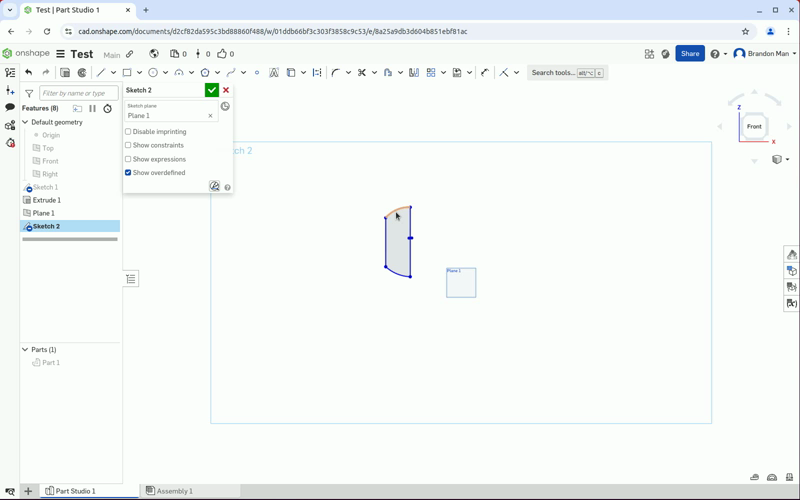
scroll(6)
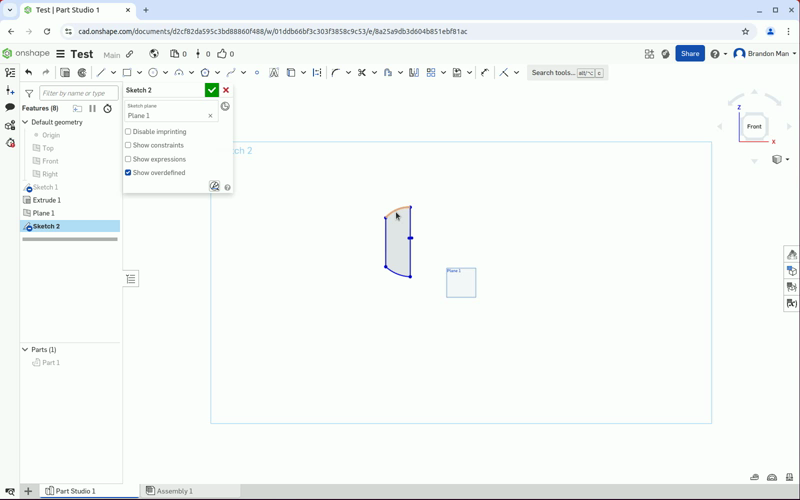
scroll(6)
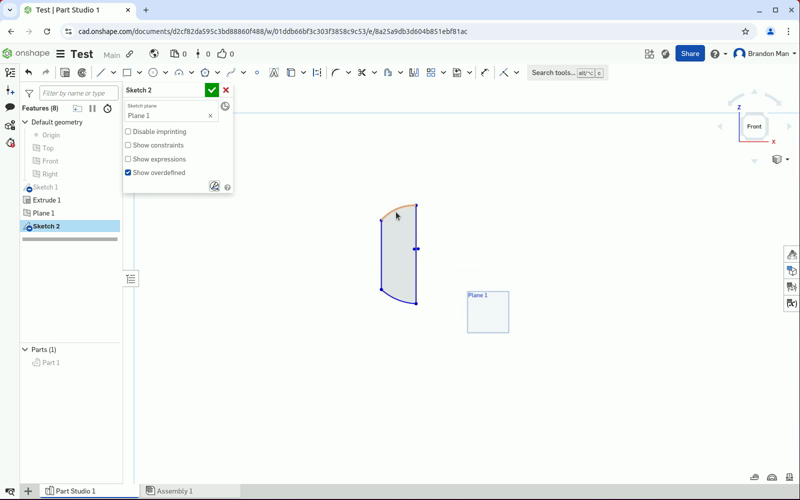
scroll(6)
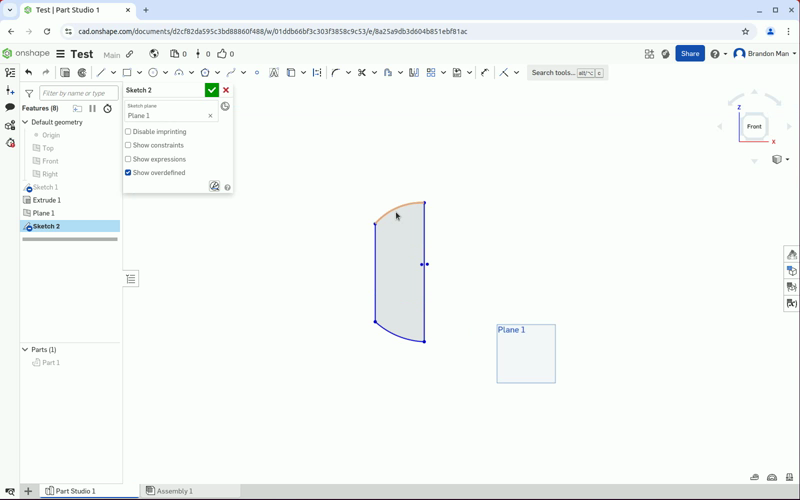
scroll(6)
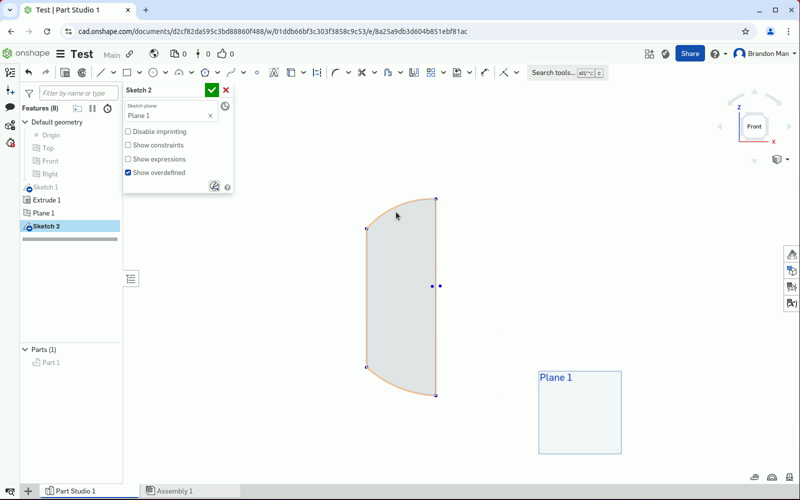
scroll(6)
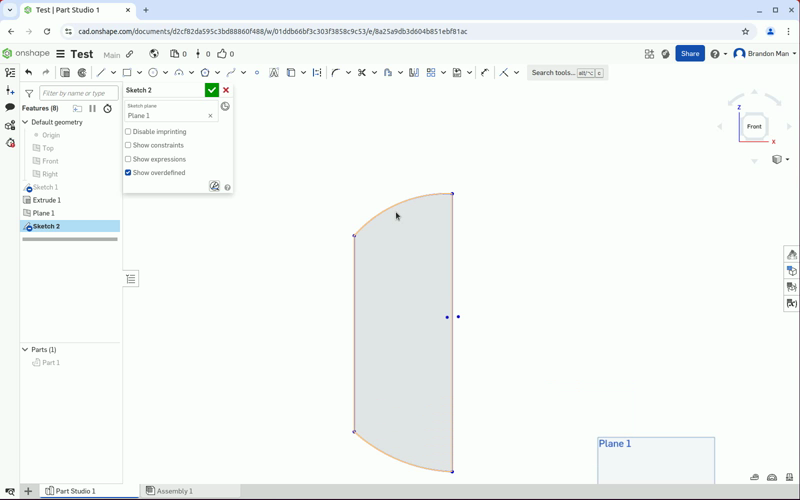
scroll(6)
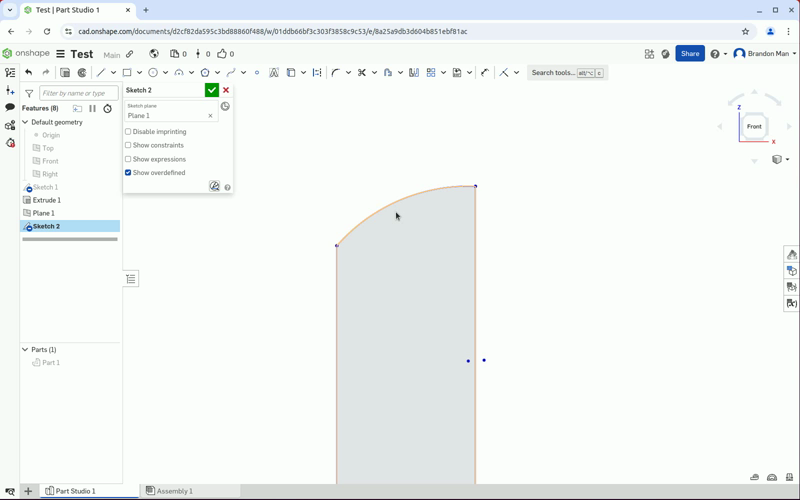
scroll(6)
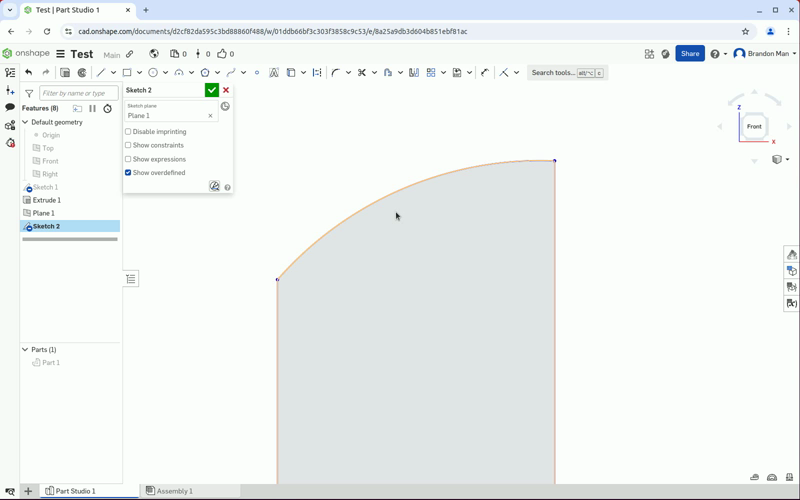
click(396, 211)
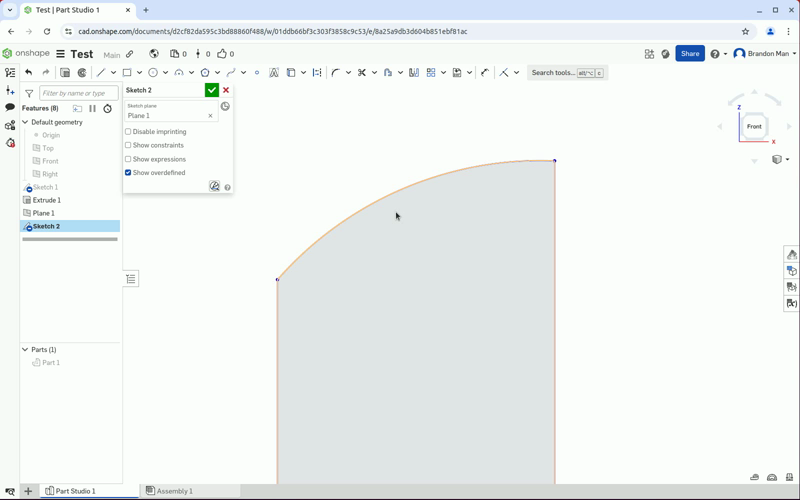
scroll(-6)
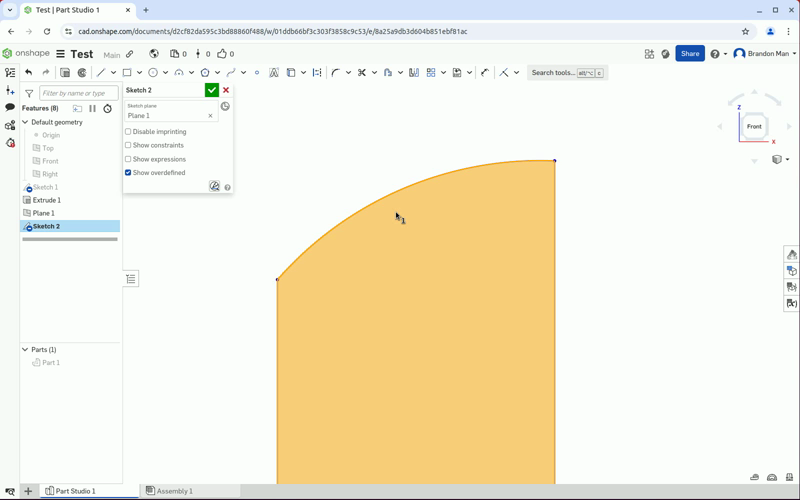
scroll(-6)
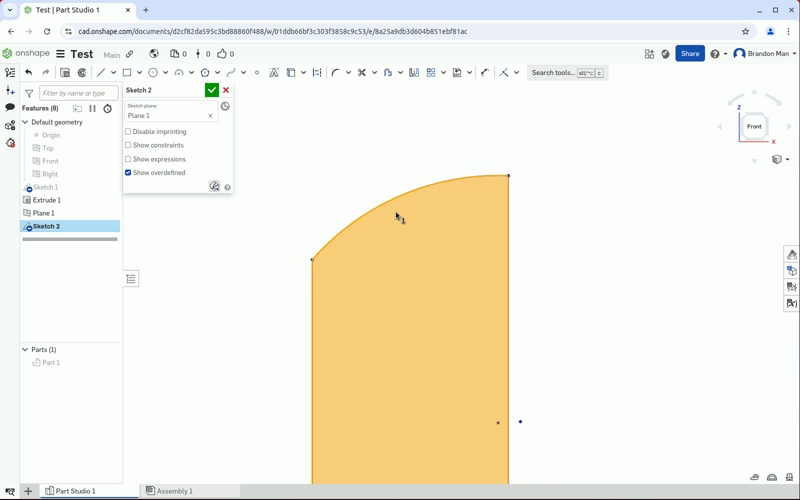
scroll(-6)
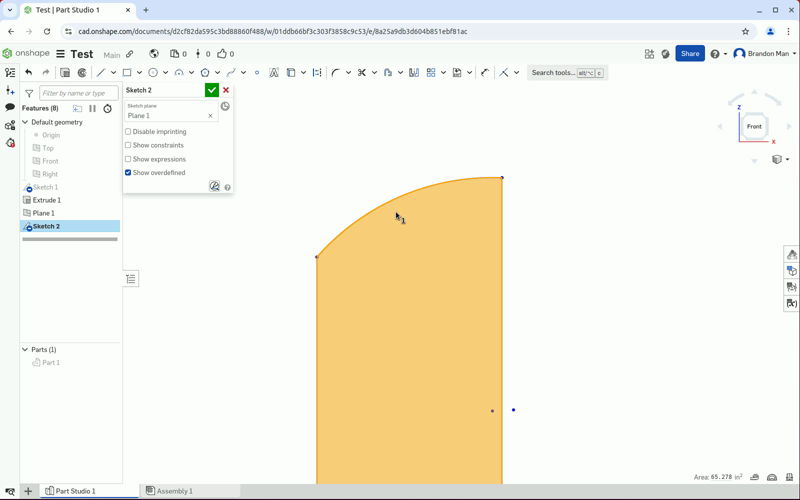
scroll(-6)
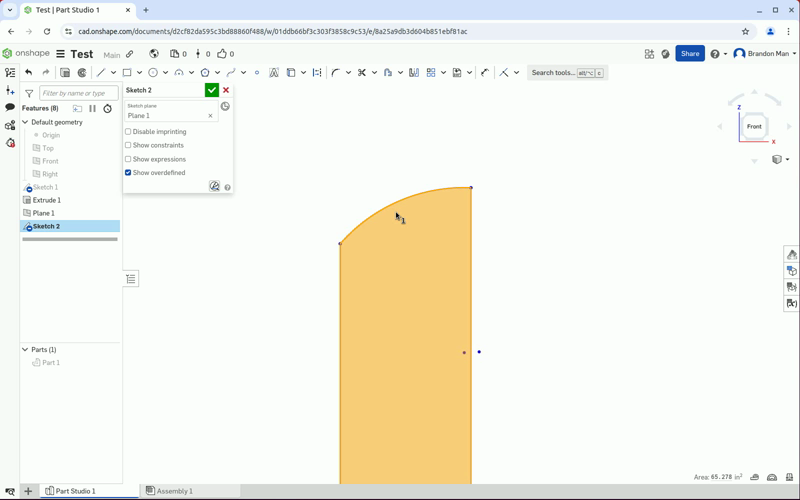
scroll(-6)
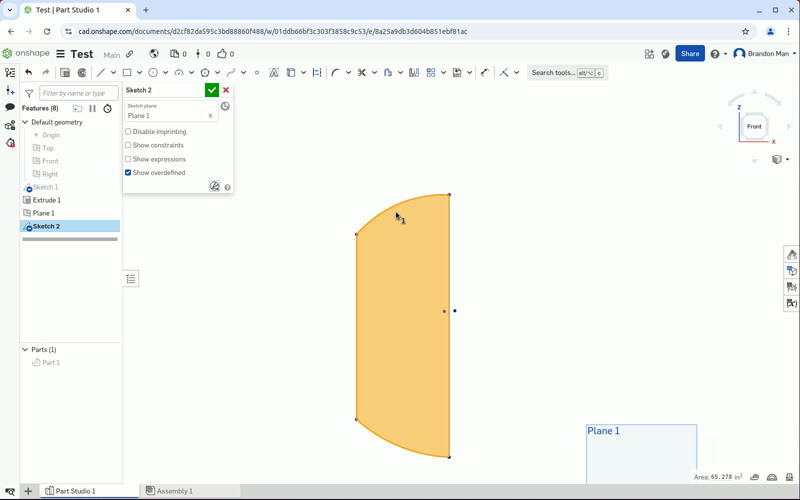
scroll(-6)
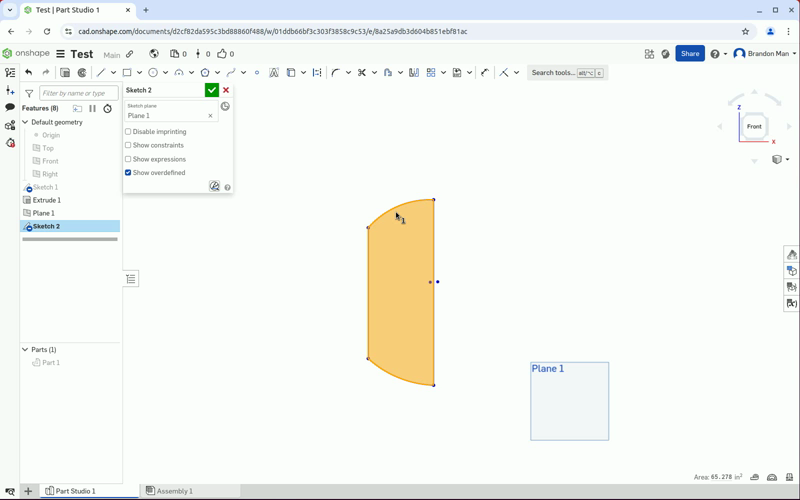
scroll(-6)
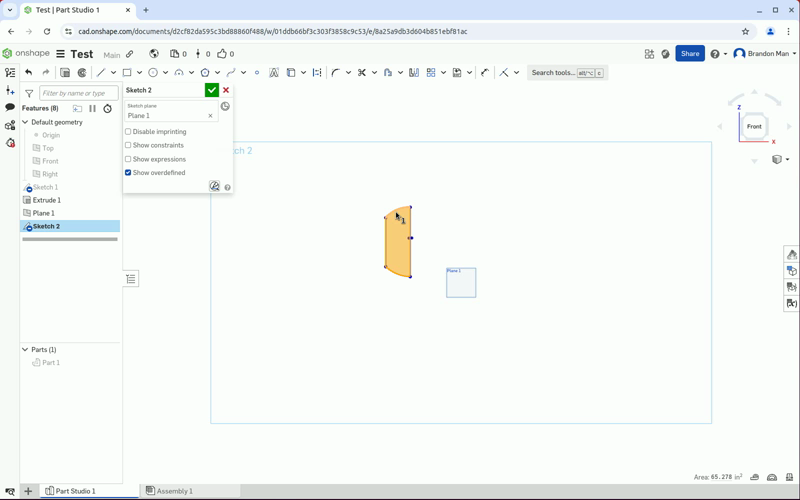
mouse_move(73, 352)
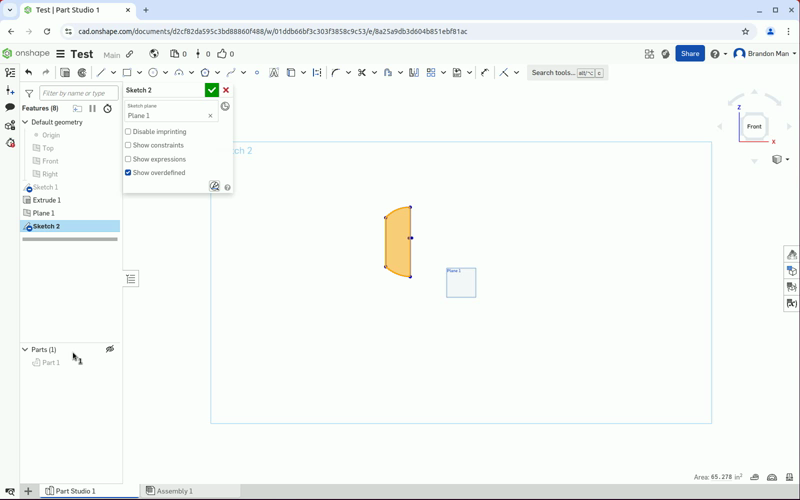
key(shift+y)
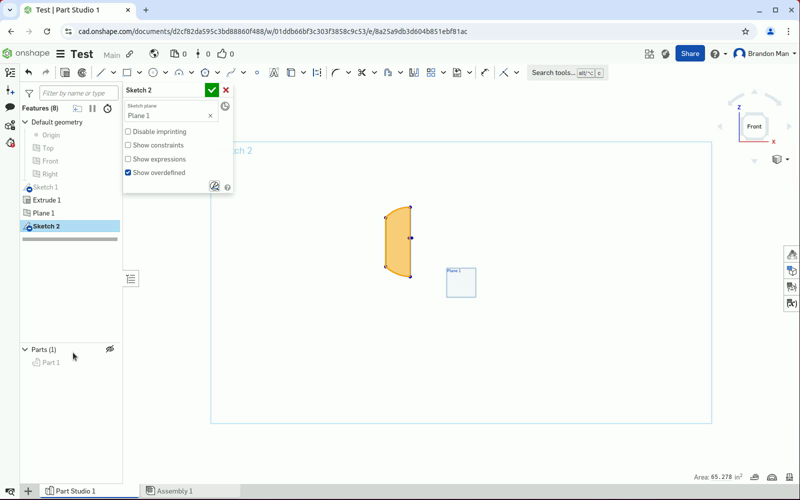
key(shift+e)
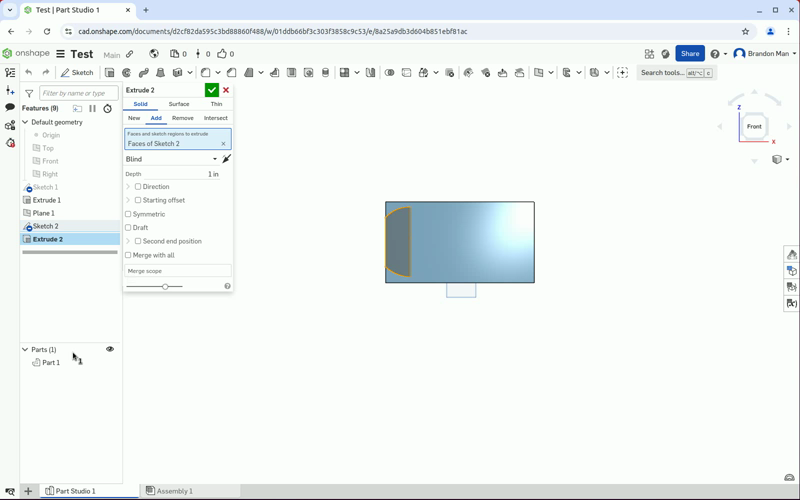
mouse_move(143, 106)
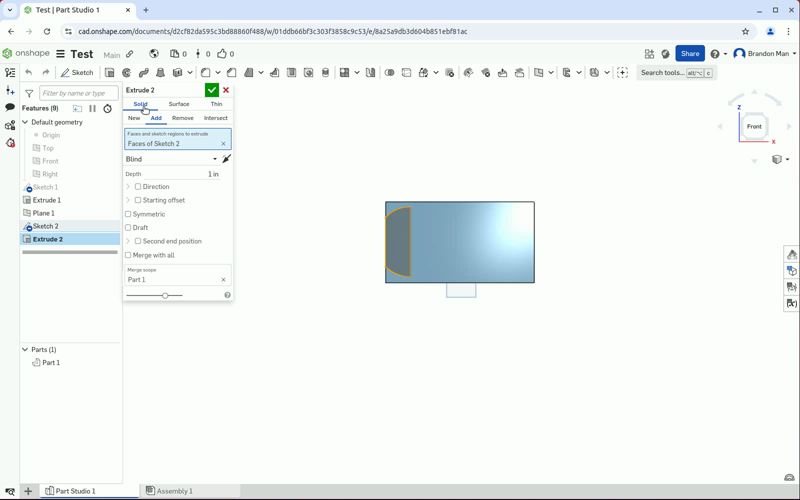
click(143, 106)
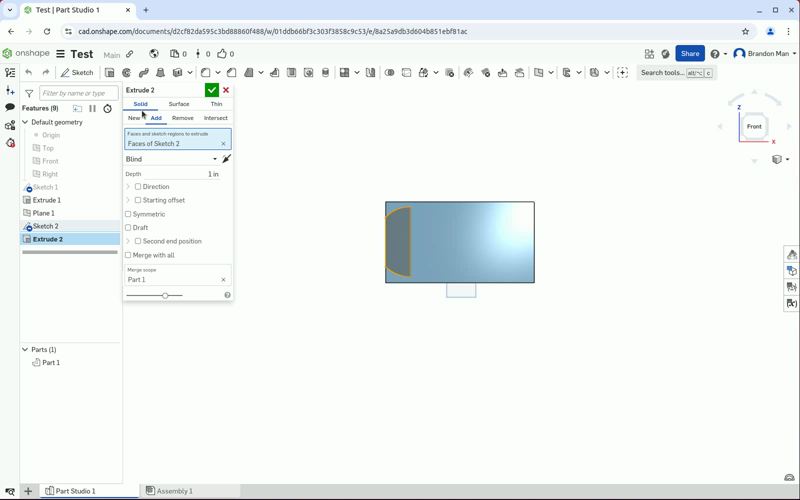
mouse_move(137, 120)
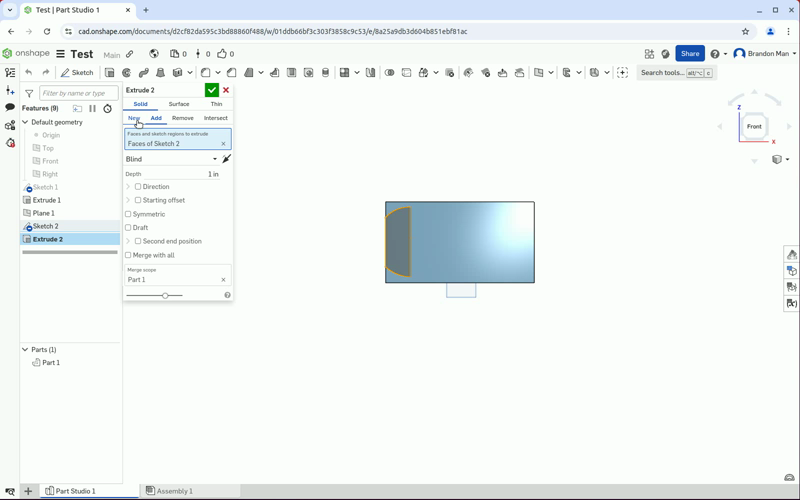
click(137, 120)
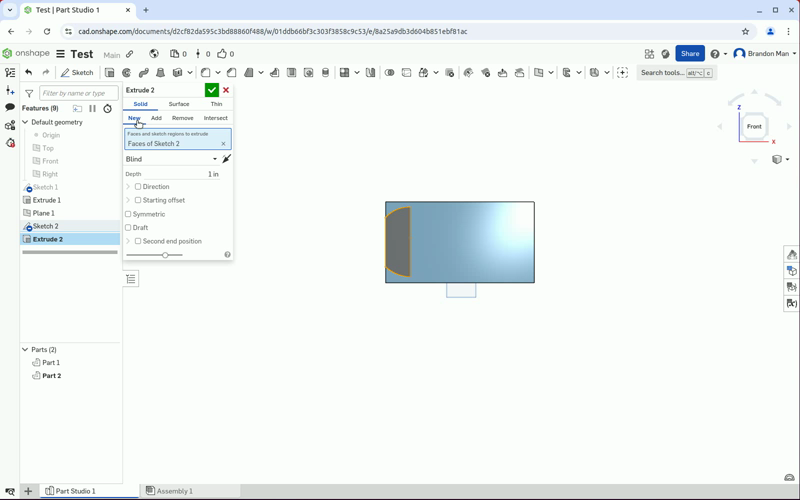
key(tab, 4)
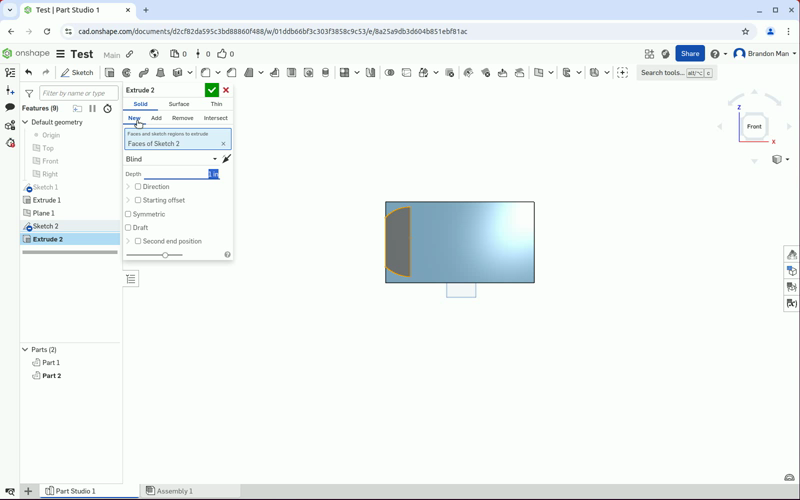
text(19.016)
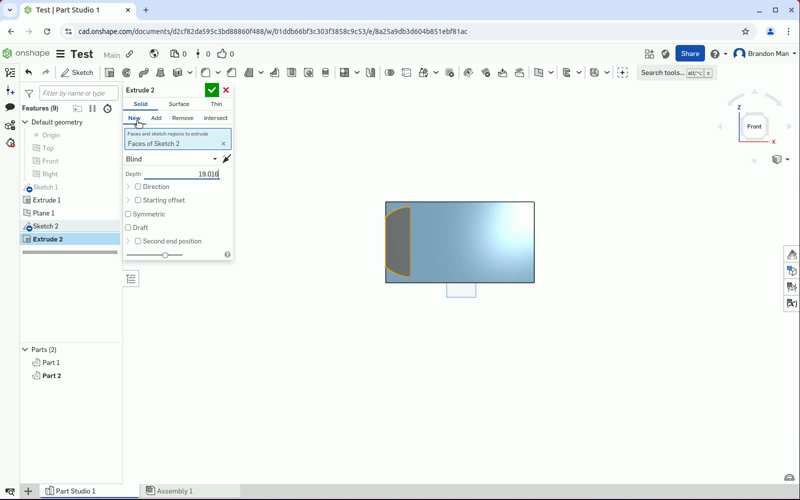
key(enter)
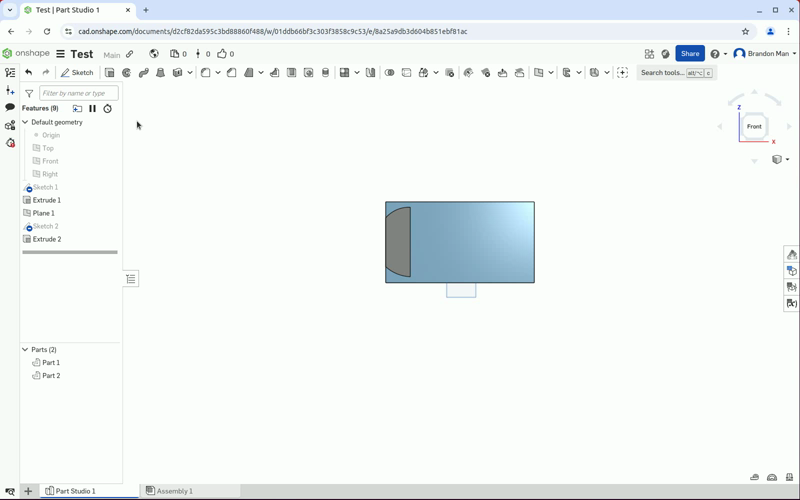
key(shift+h)
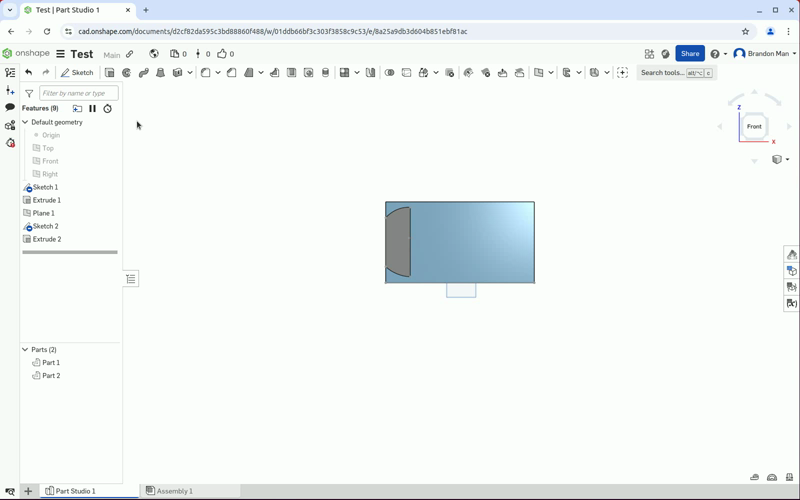
key(shift+h)
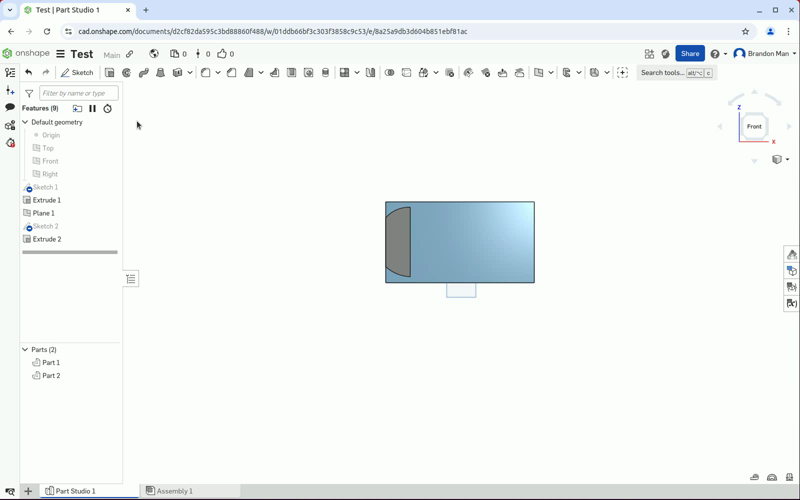
mouse_move(73, 189)
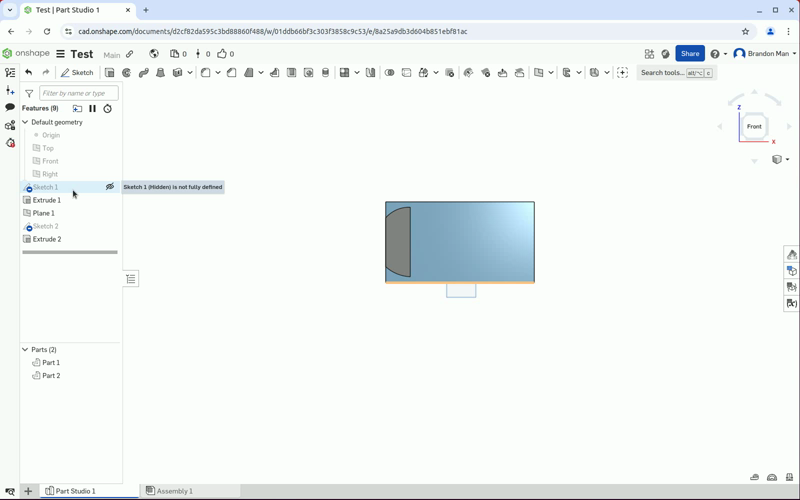
click(73, 189)
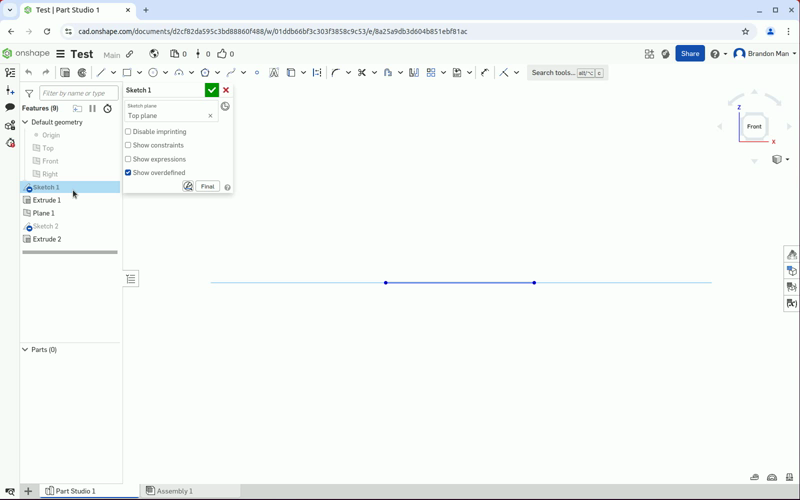
mouse_move(229, 92)
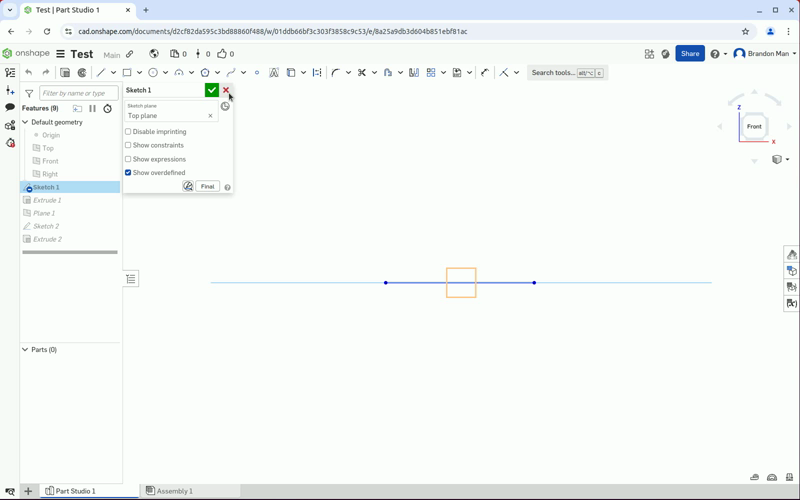
click(229, 92)
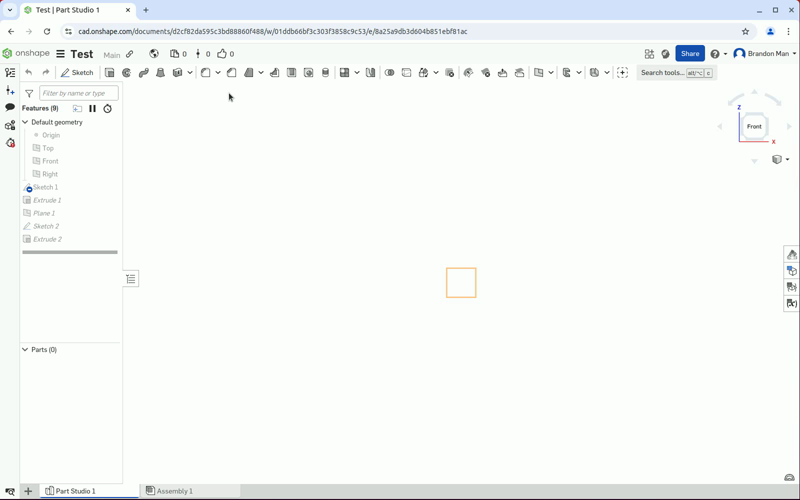
key(shift+s)
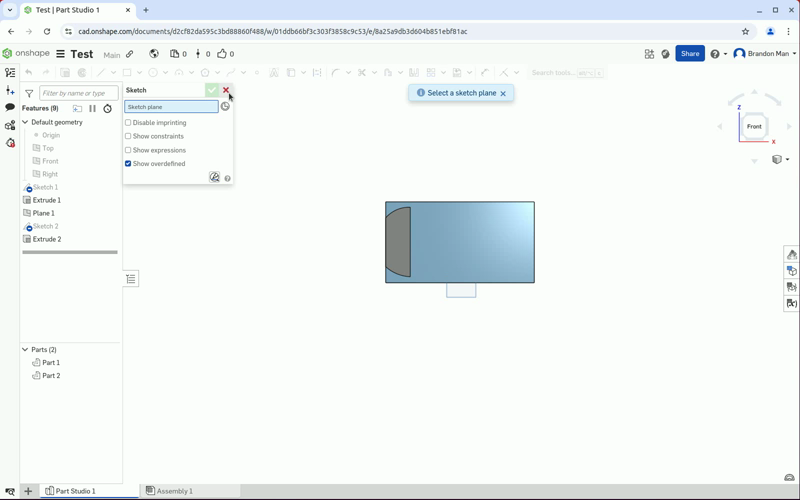
mouse_move(73, 215)
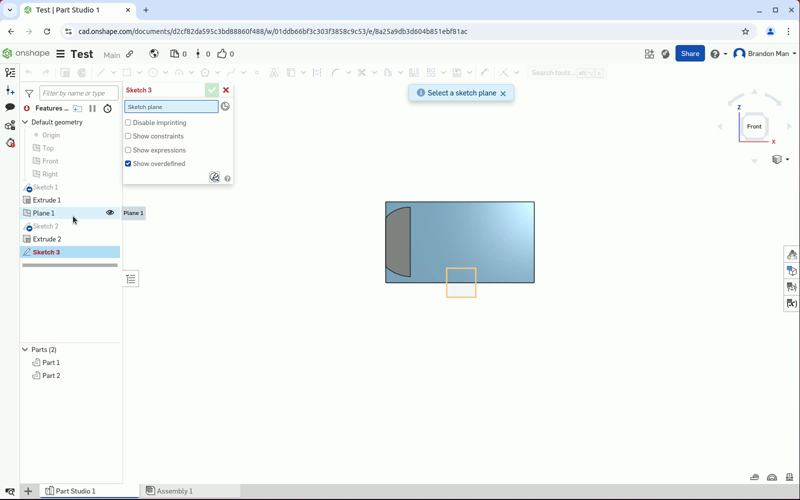
click(73, 215)
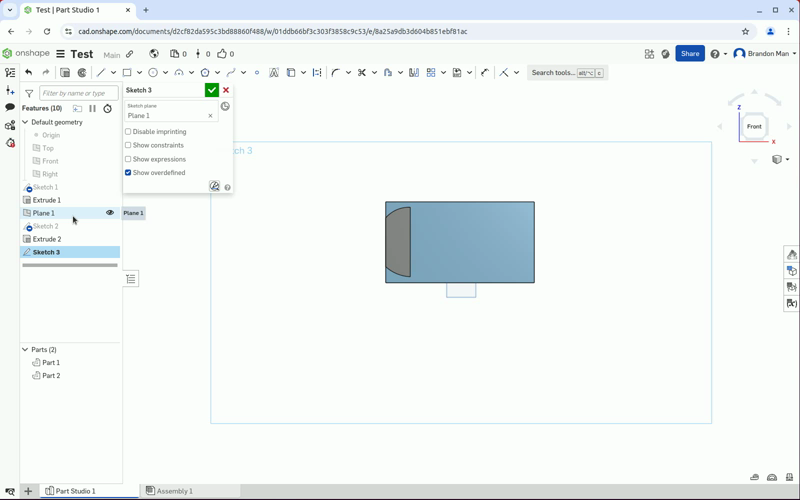
mouse_move(73, 352)
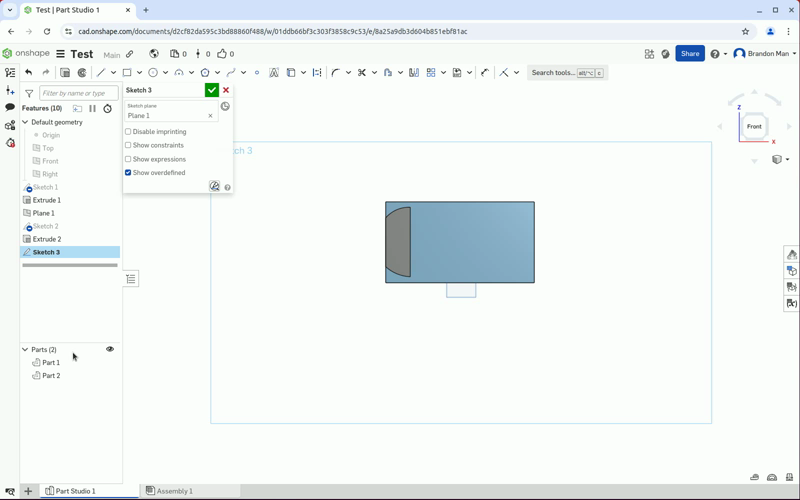
key(y)
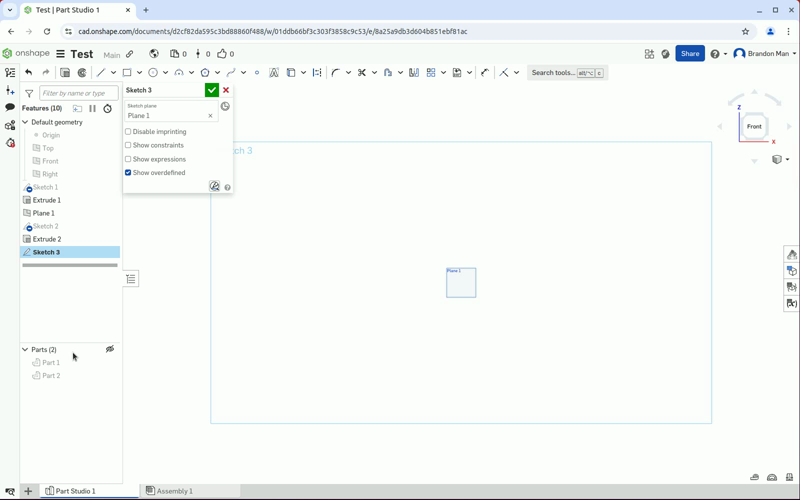
key(a)
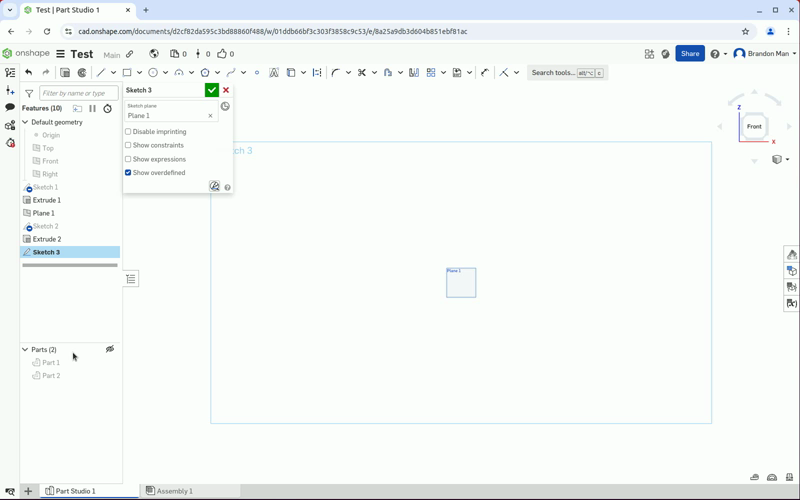
key_down(shift)
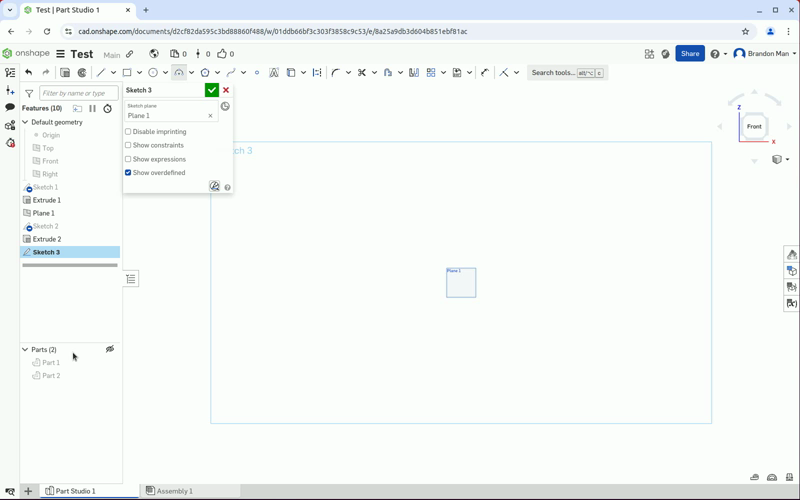
mouse_move(410, 275)
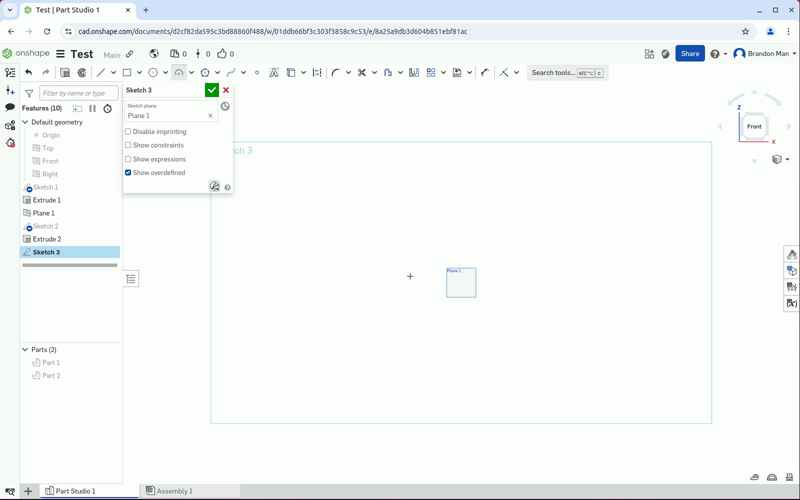
click(410, 275)
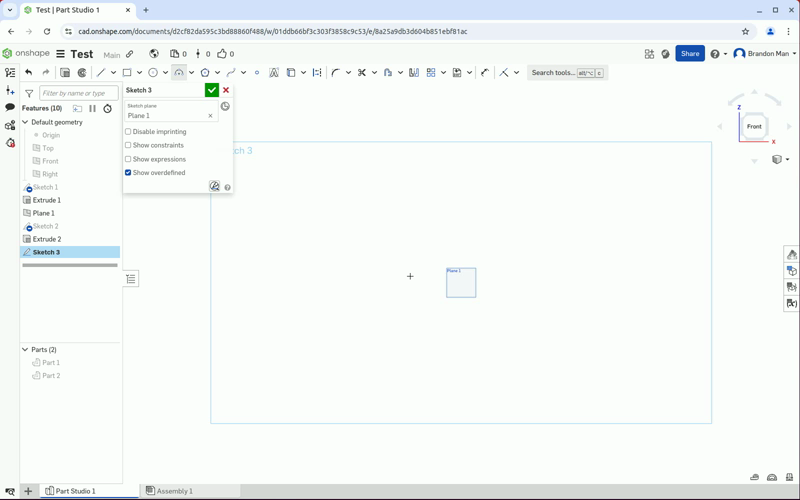
key_up(shift)
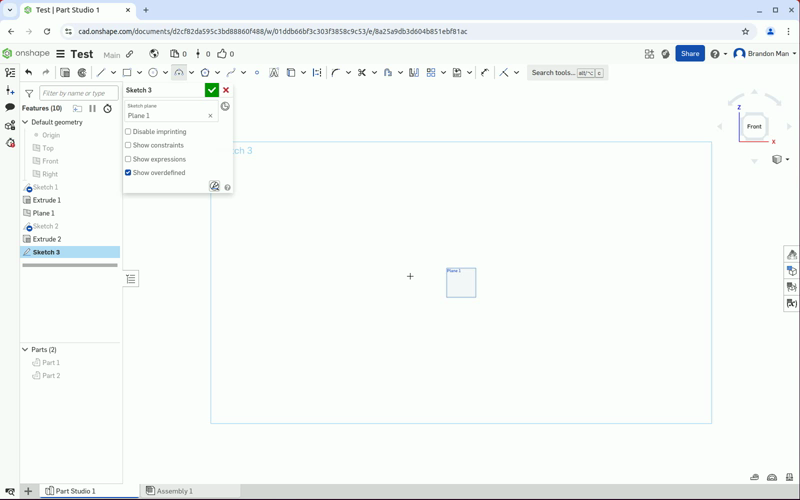
key_down(shift)
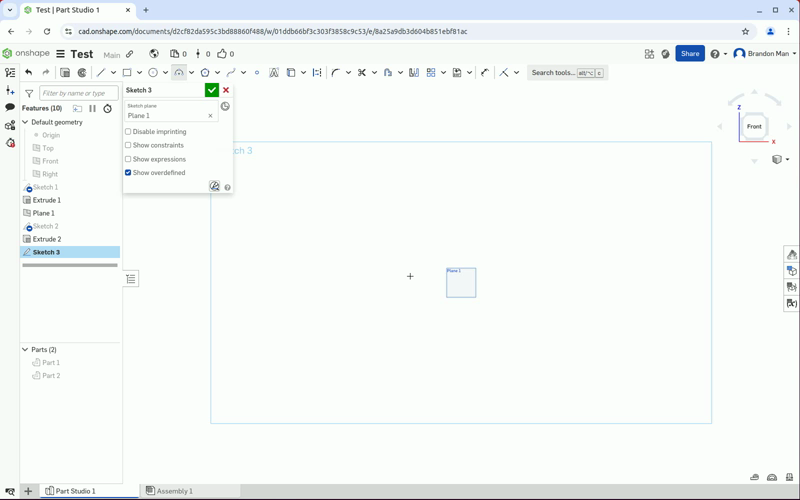
mouse_move(410, 207)
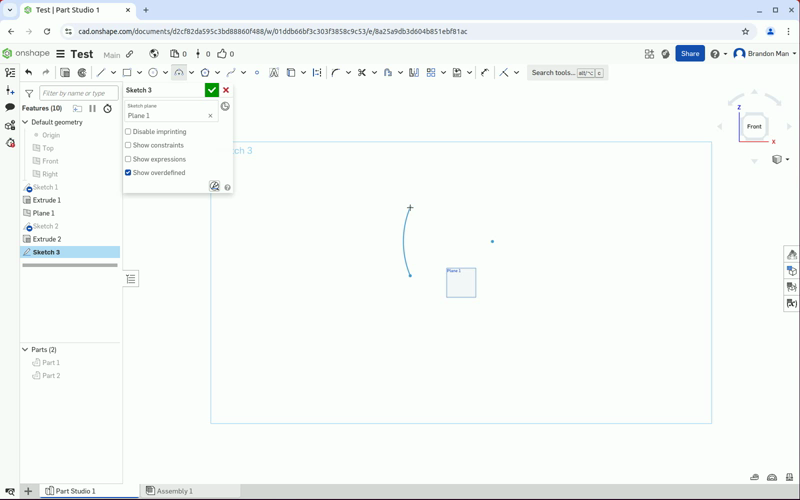
click(410, 207)
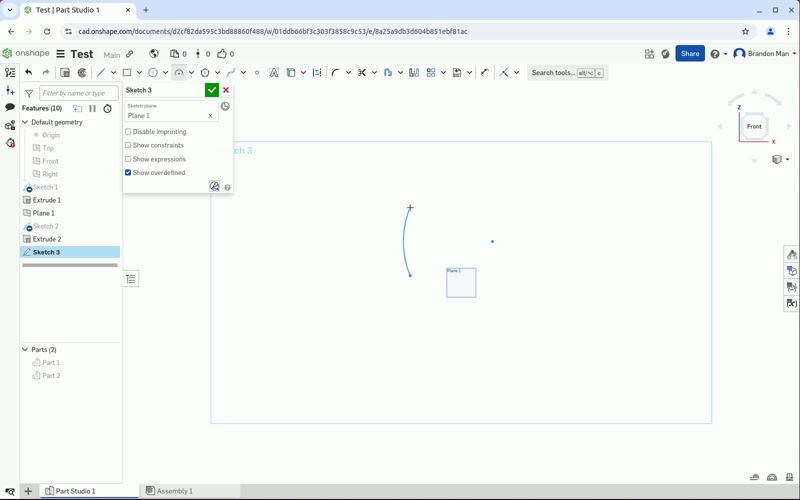
mouse_move(444, 241)
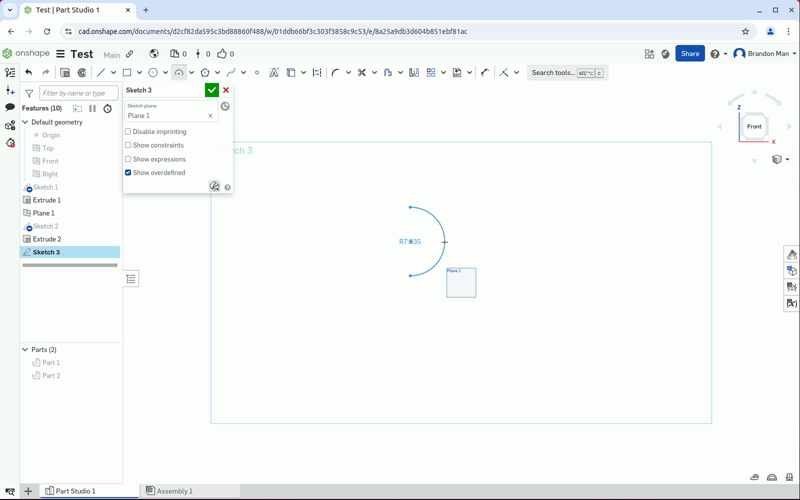
click(444, 241)
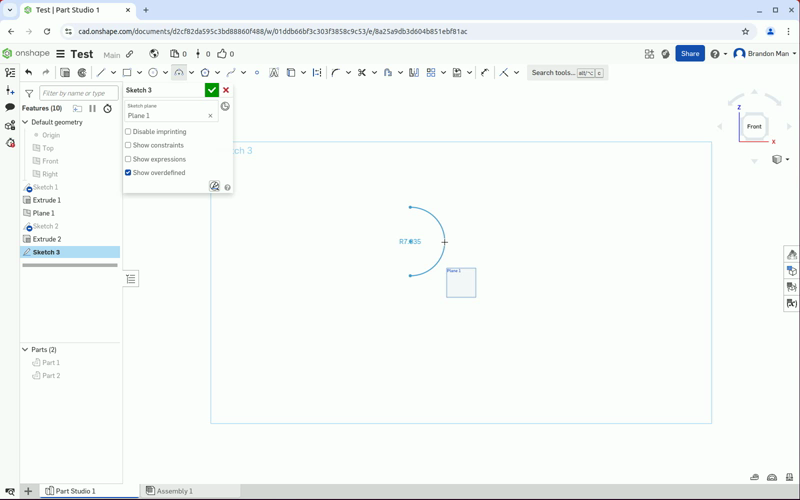
key_up(shift)
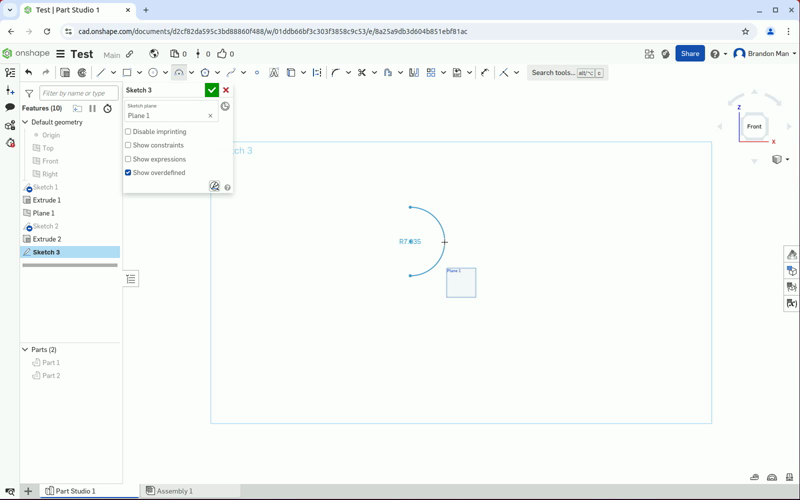
key(esc)
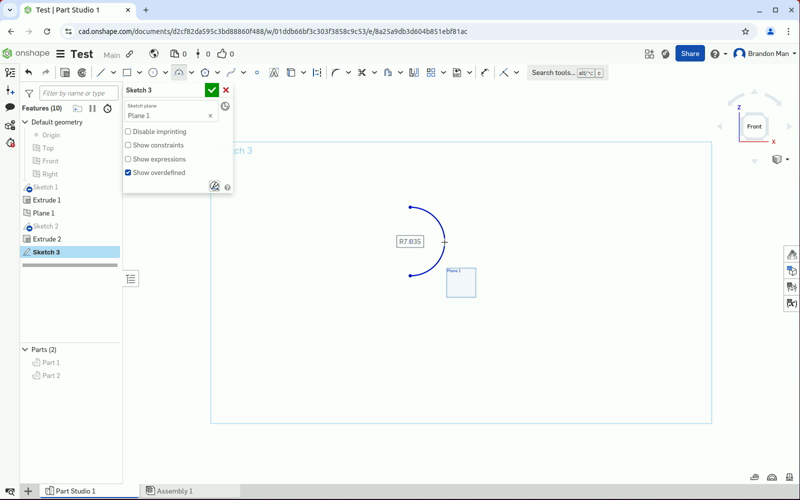
key(l)
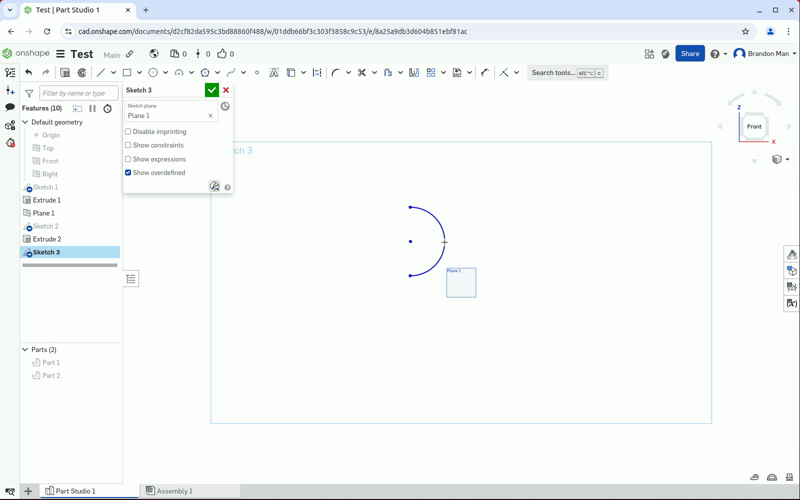
mouse_move(410, 207)
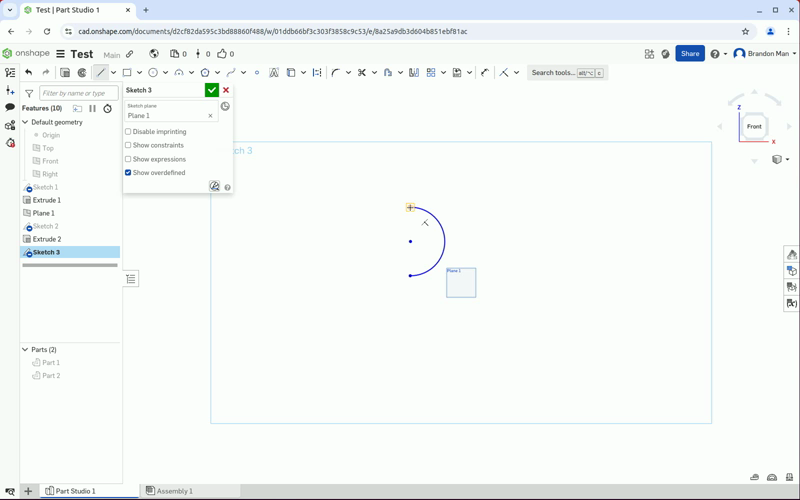
click(410, 207)
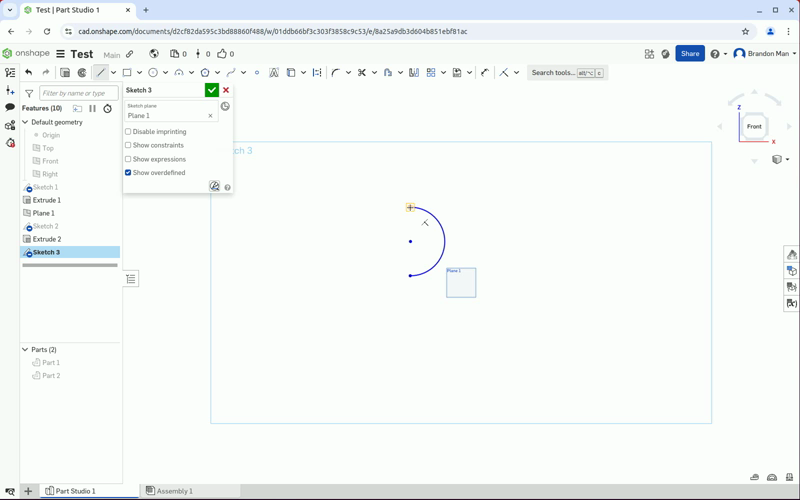
key_down(shift)
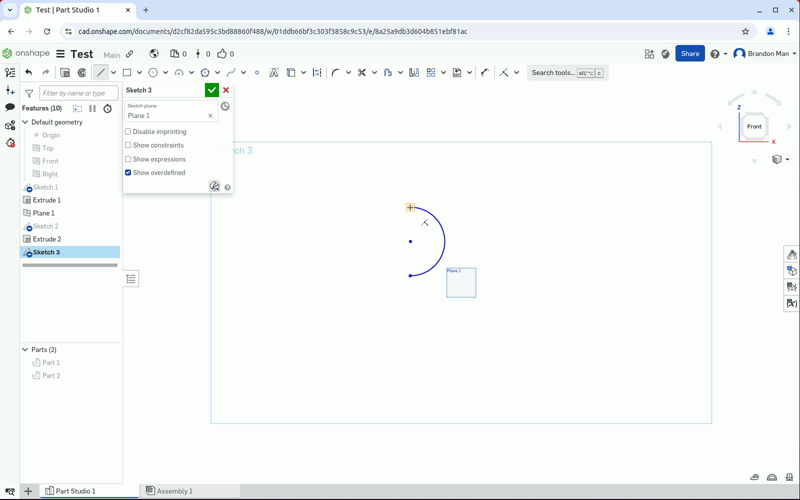
mouse_move(410, 275)
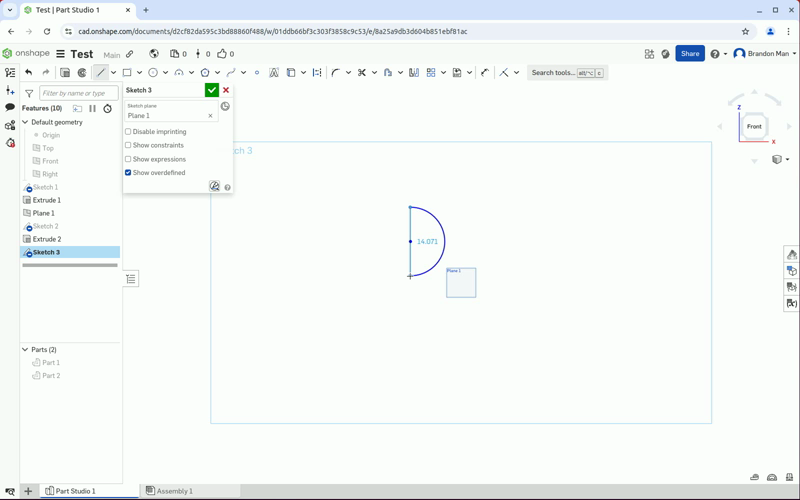
key_up(shift)
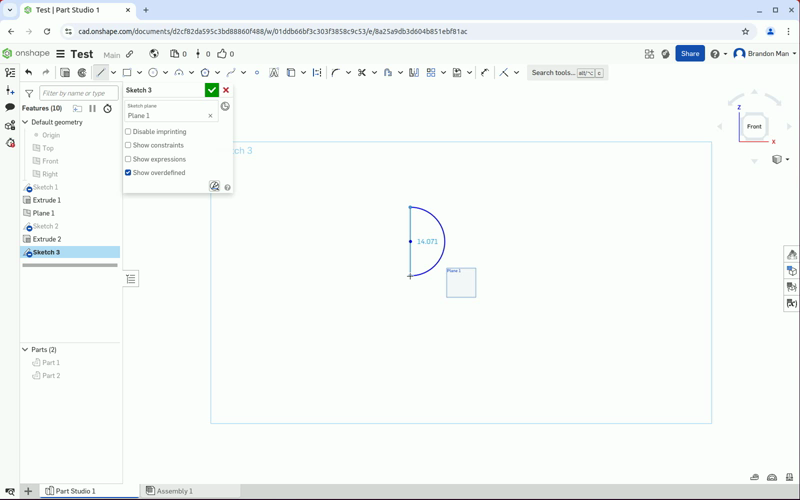
click(410, 275)
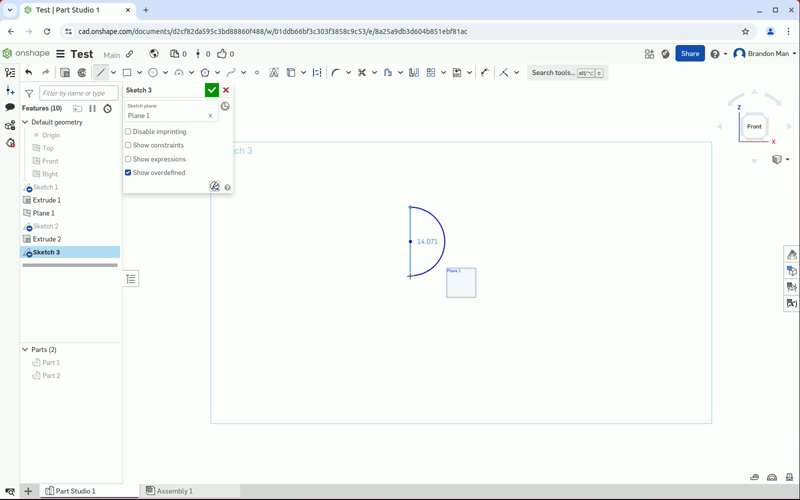
key(esc)
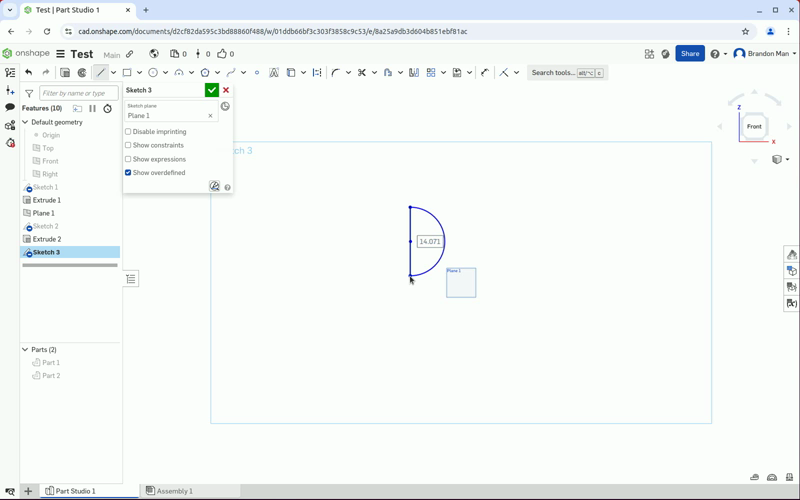
mouse_move(430, 221)
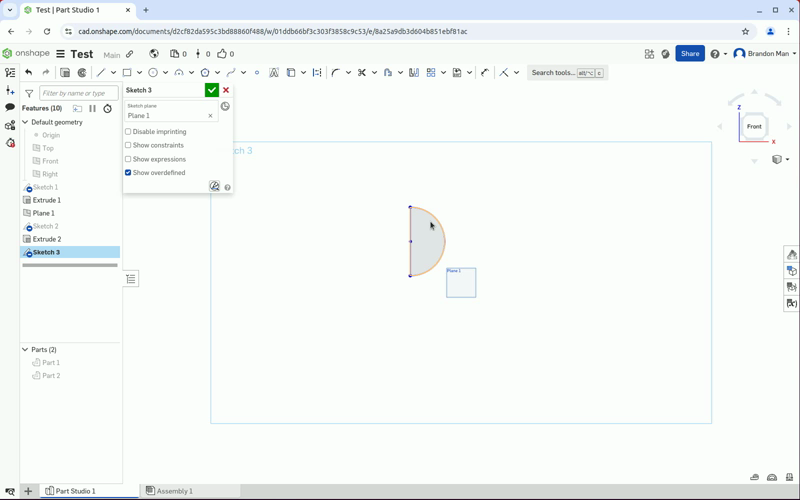
click(430, 221)
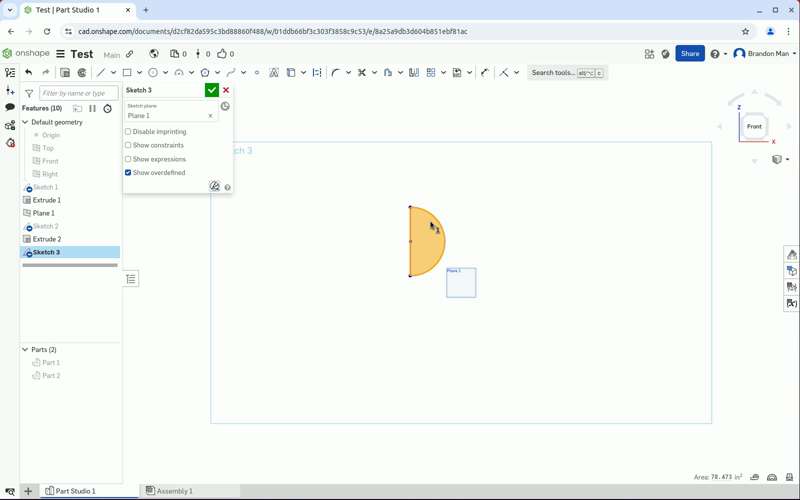
mouse_move(73, 352)
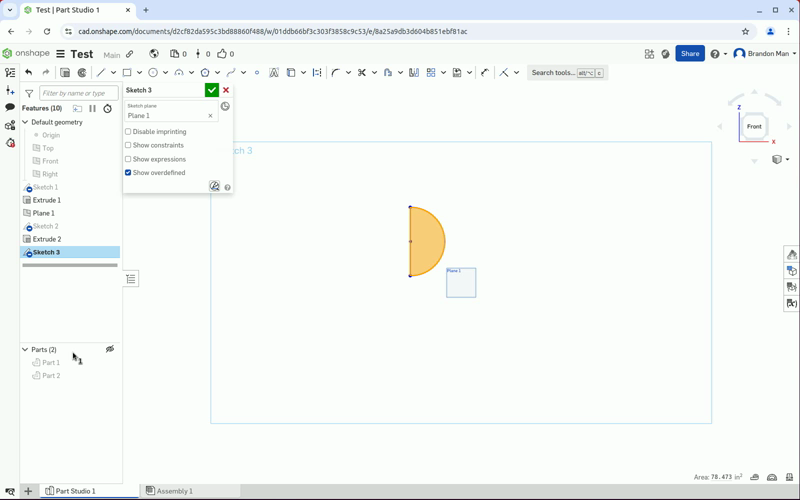
key(shift+y)
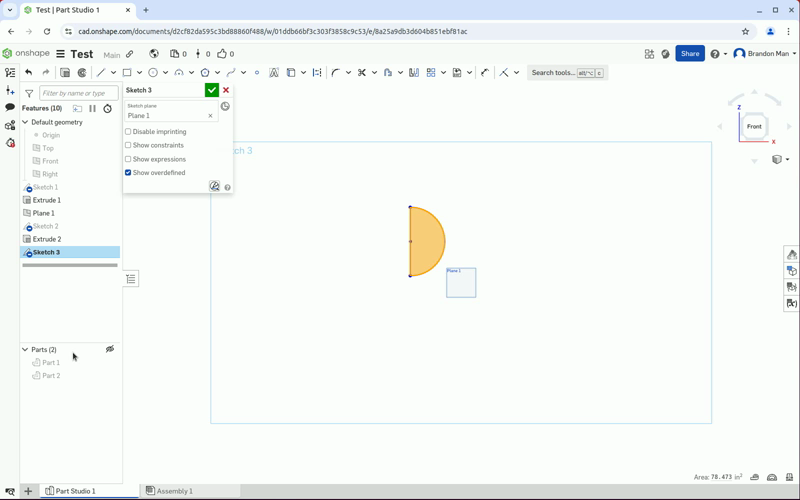
key(shift+e)
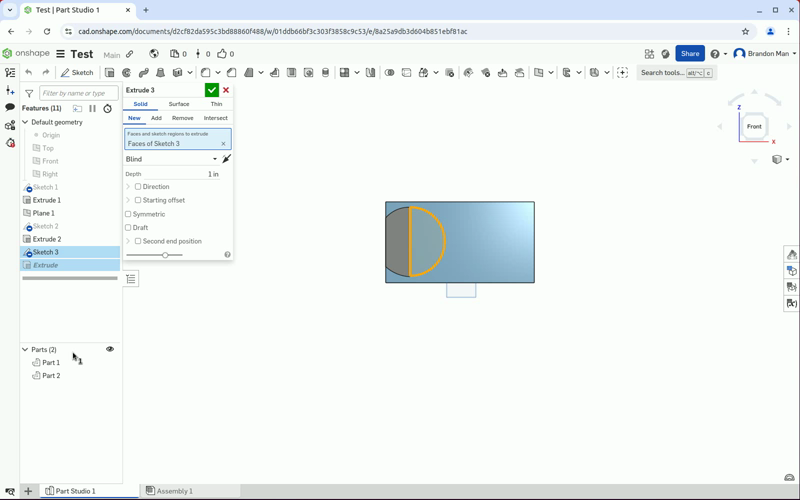
mouse_move(143, 106)
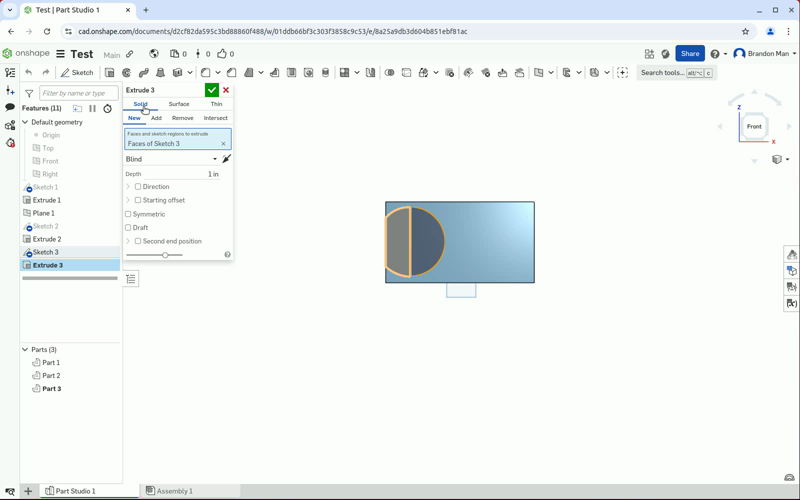
click(143, 106)
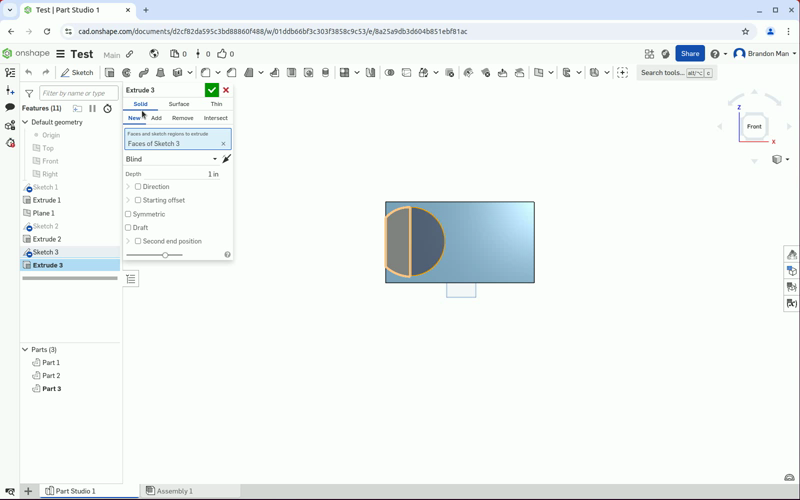
mouse_move(137, 120)
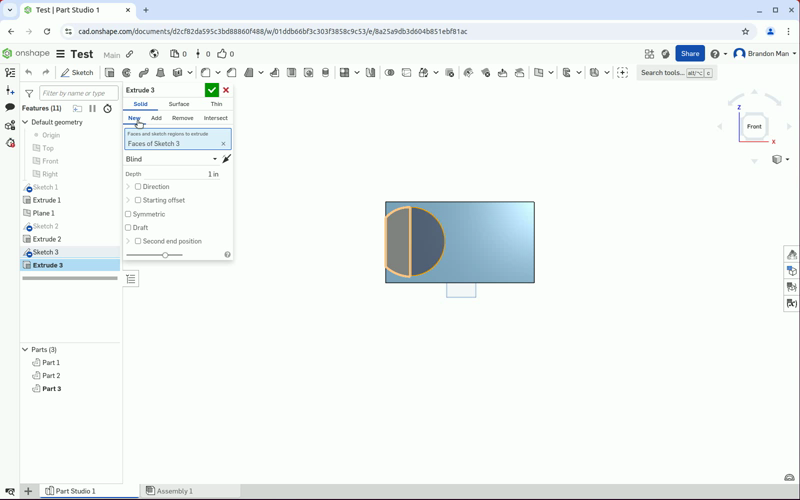
click(137, 120)
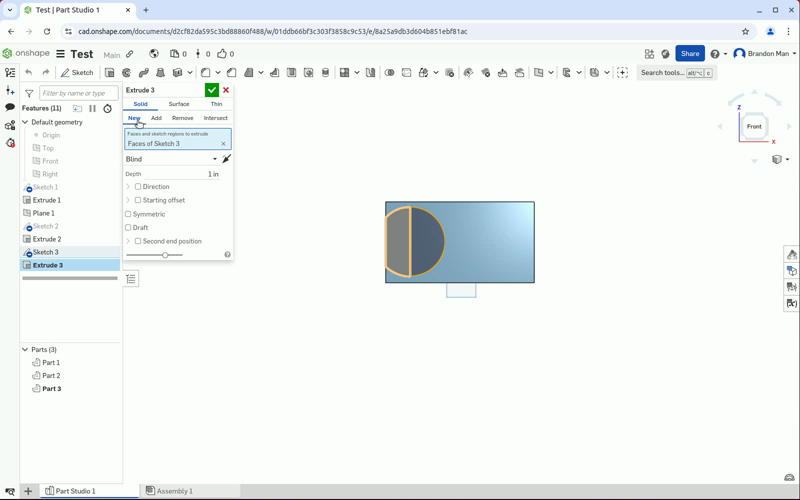
key(tab, 4)
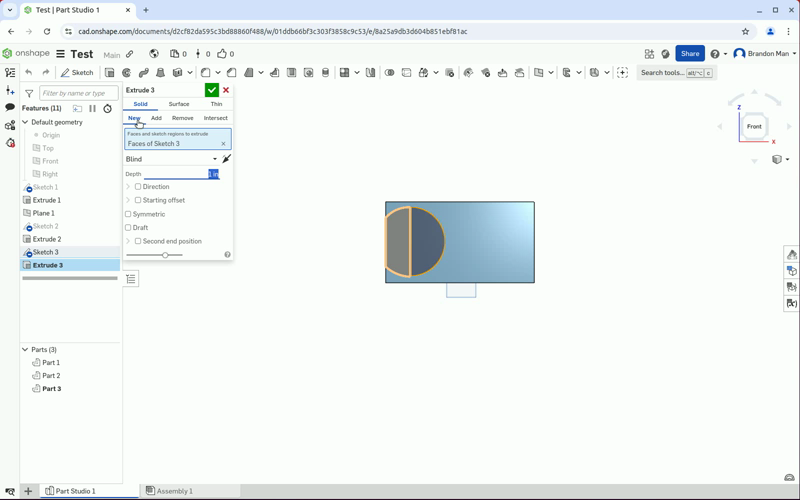
text(19.016)
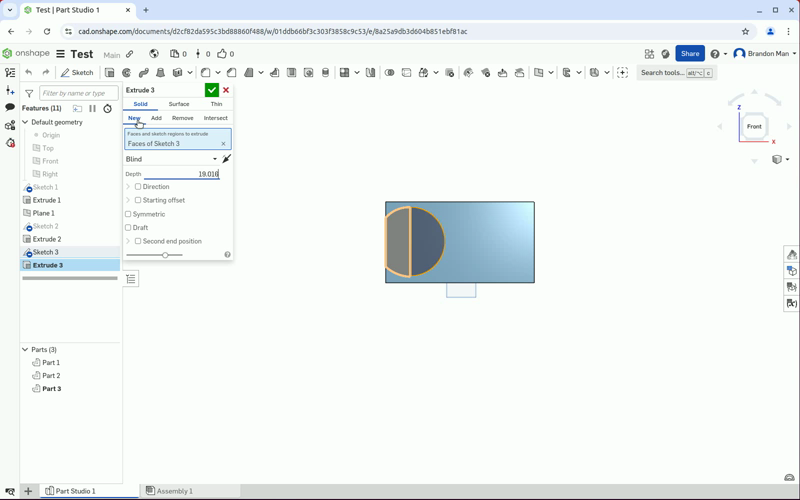
key(enter)
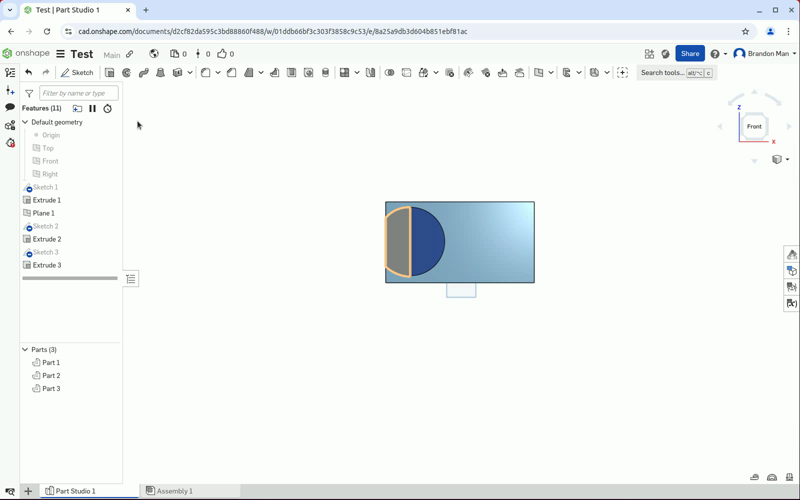
key(shift+h)
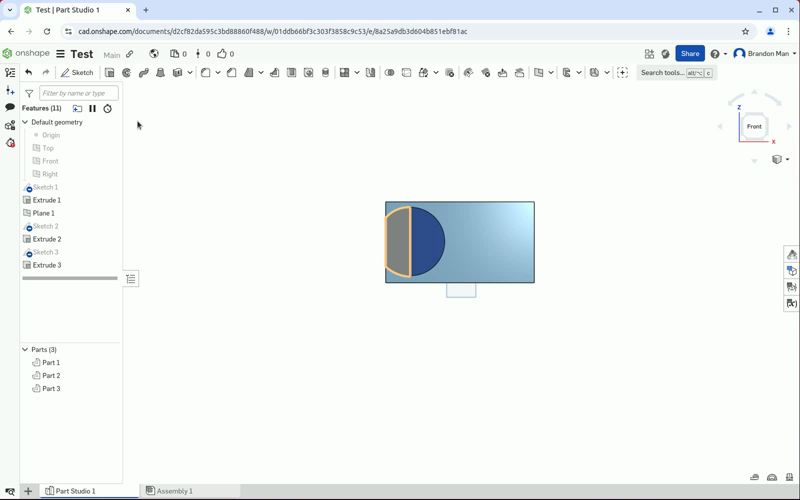
key(shift+h)
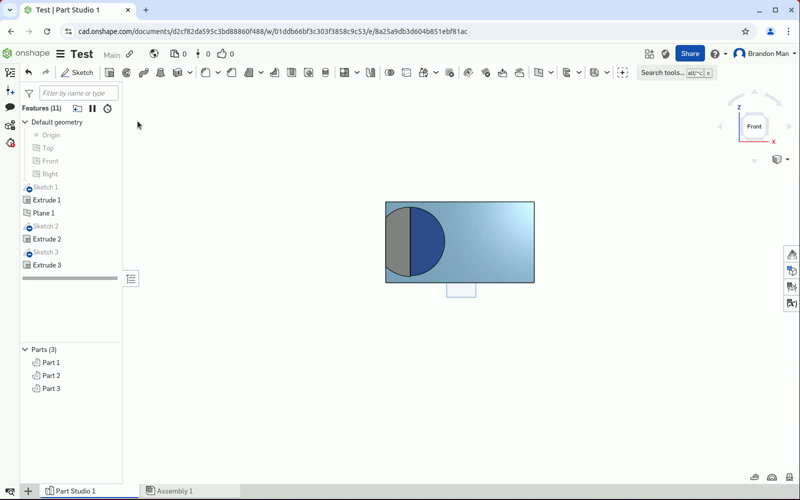
mouse_move(73, 189)
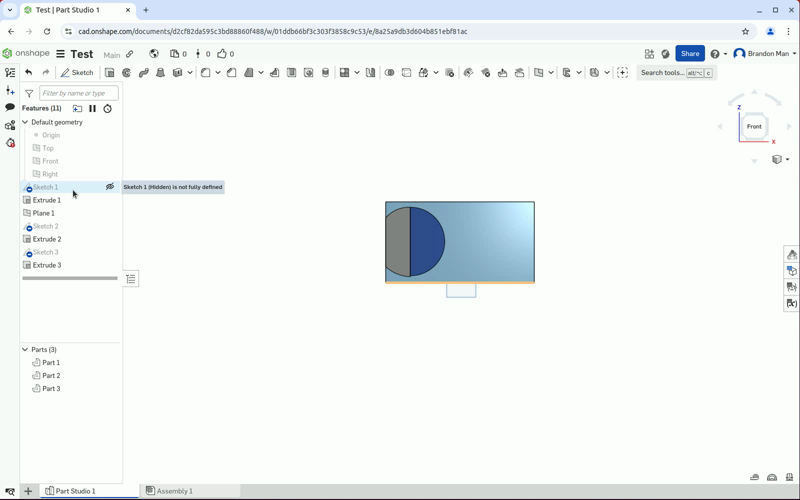
click(73, 189)
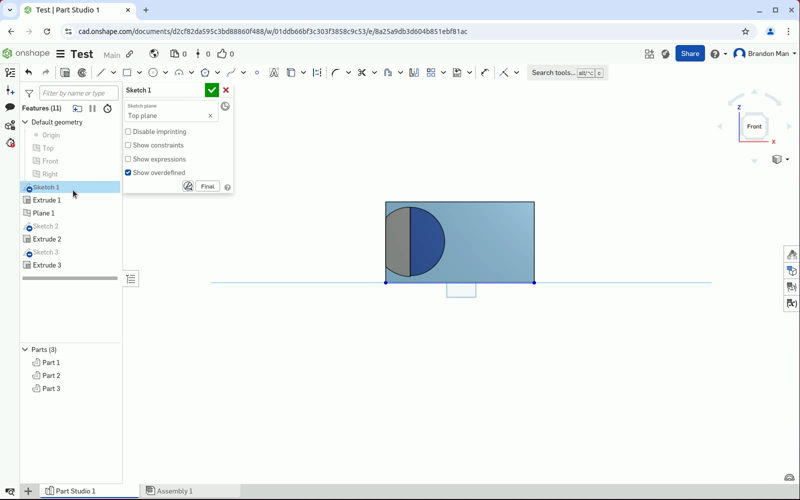
mouse_move(229, 92)
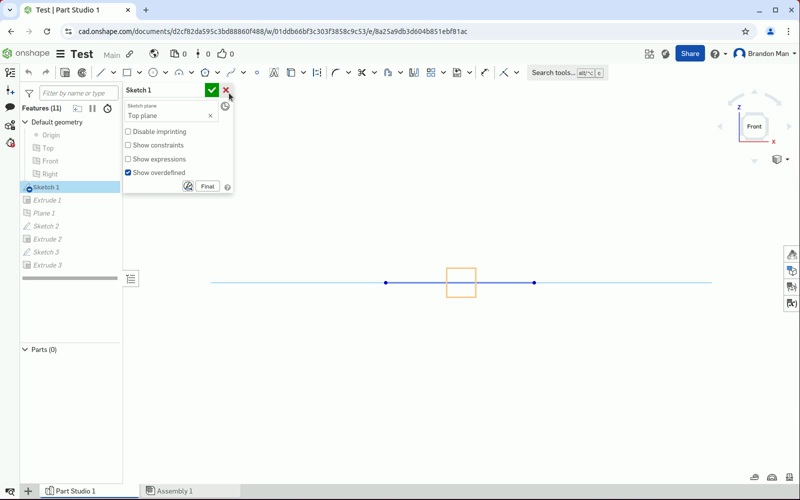
click(229, 92)
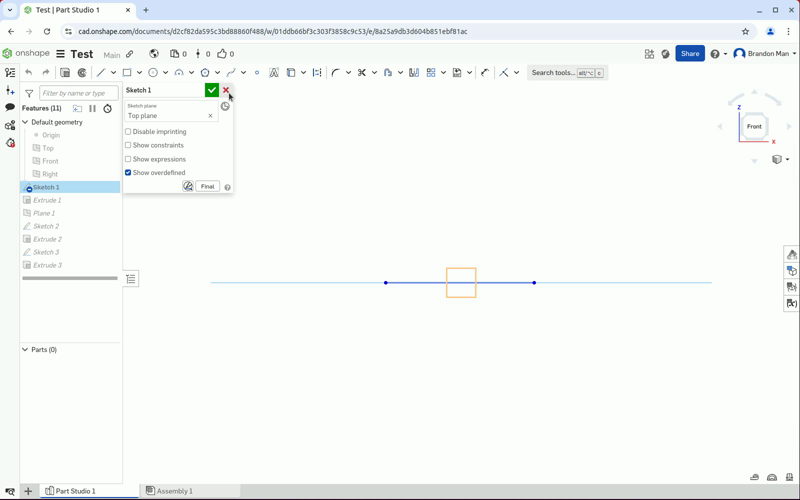
key(shift+s)
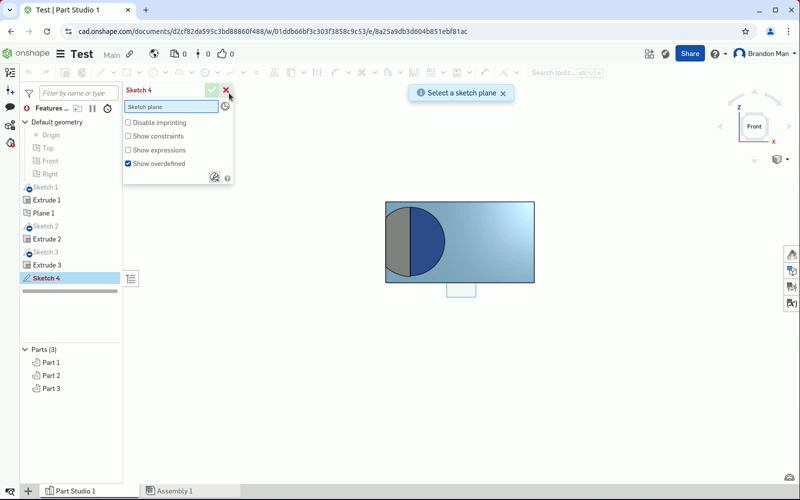
mouse_move(73, 215)
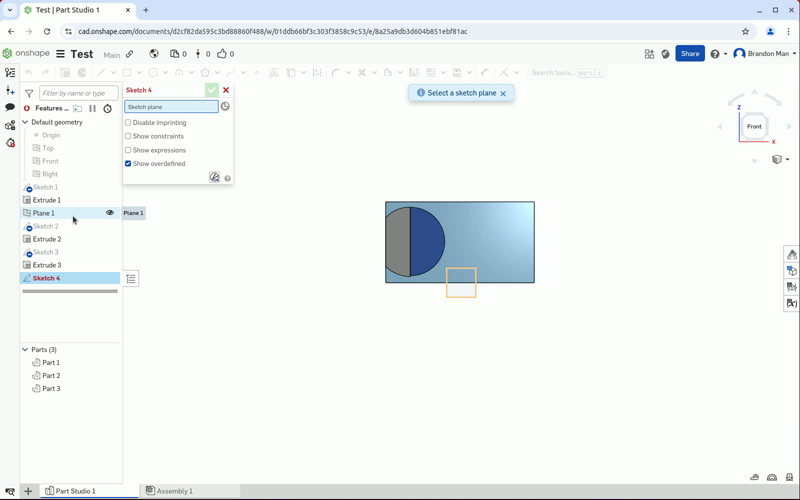
click(73, 215)
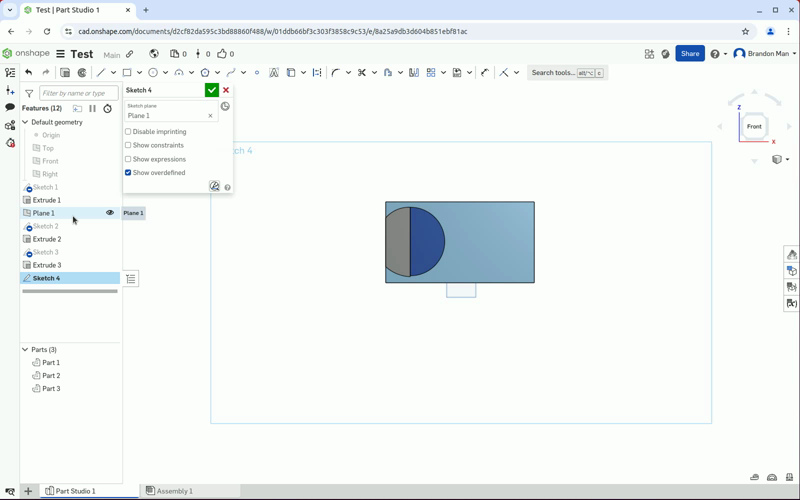
mouse_move(73, 352)
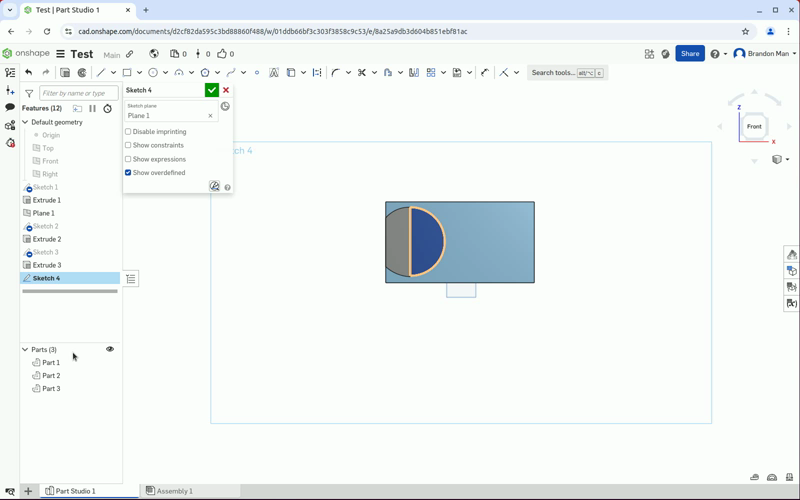
key(y)
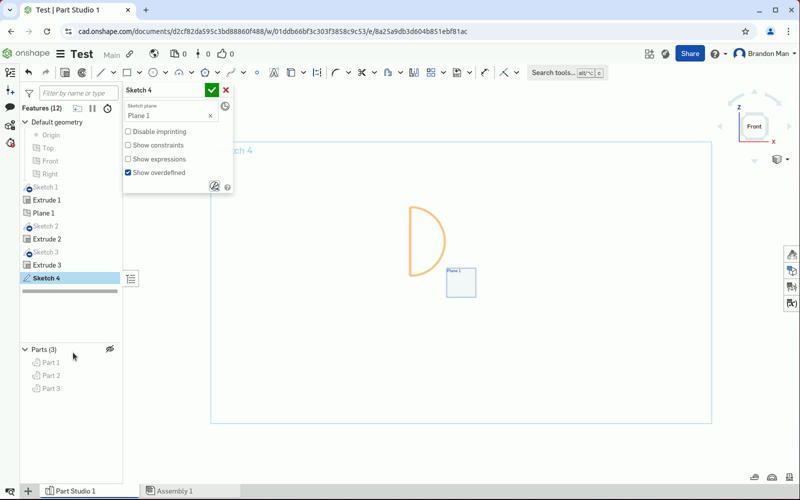
key(l)
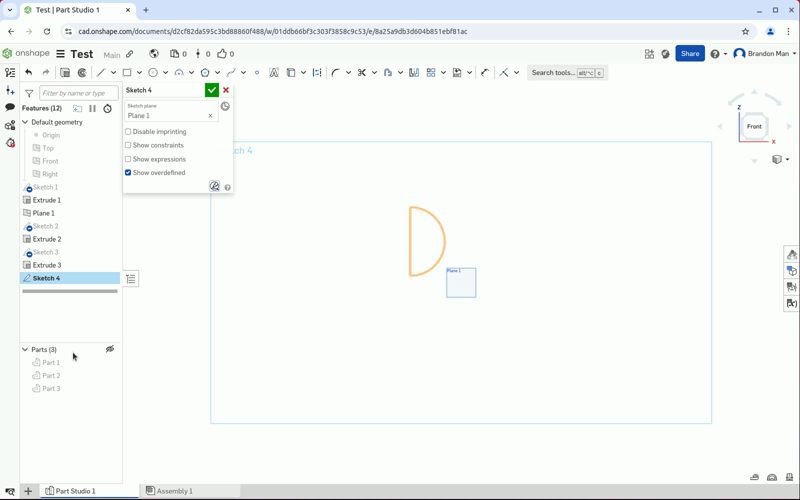
key_down(shift)
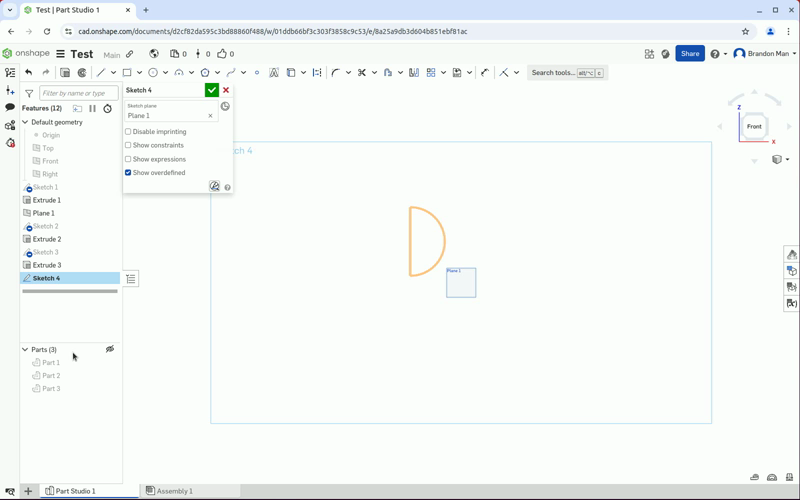
mouse_move(385, 266)
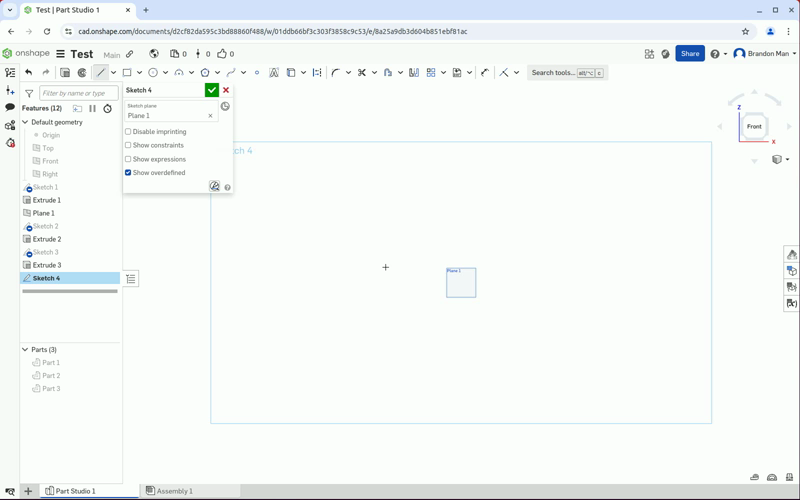
click(385, 266)
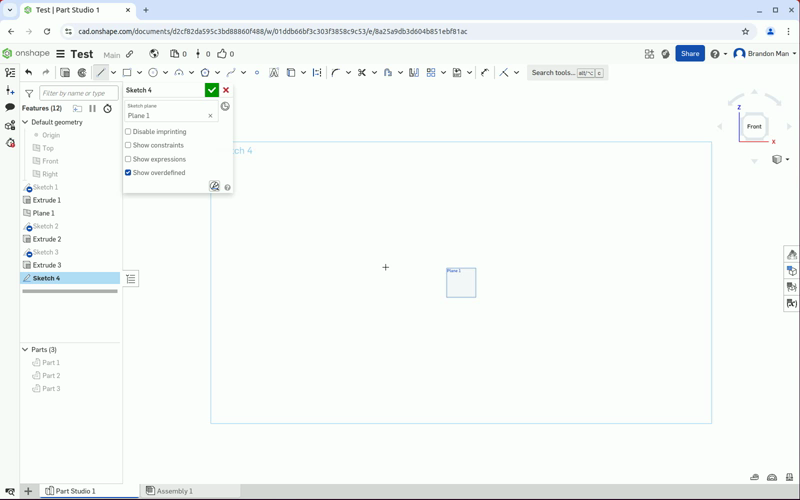
key_up(shift)
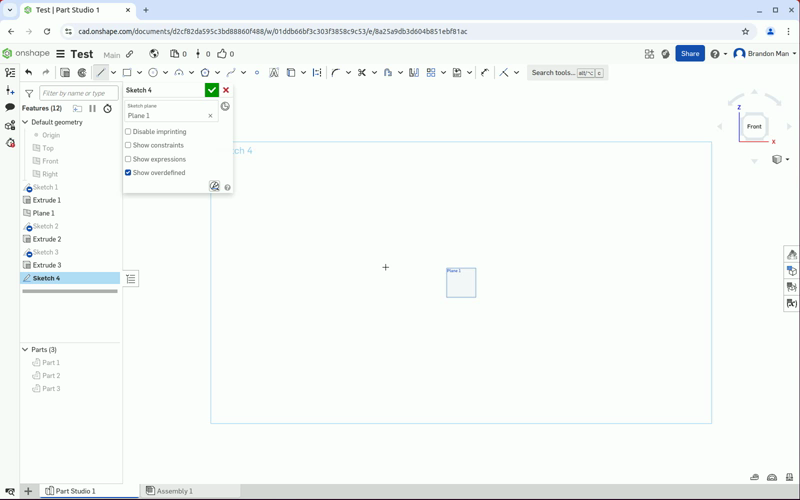
key_down(shift)
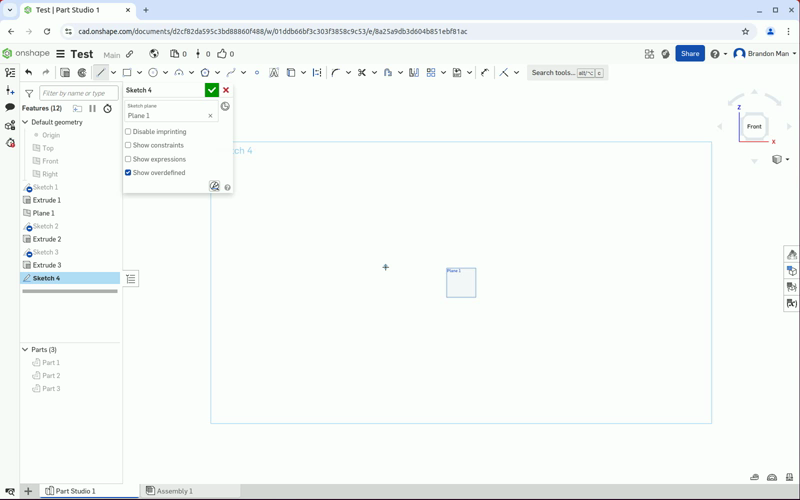
mouse_move(415, 266)
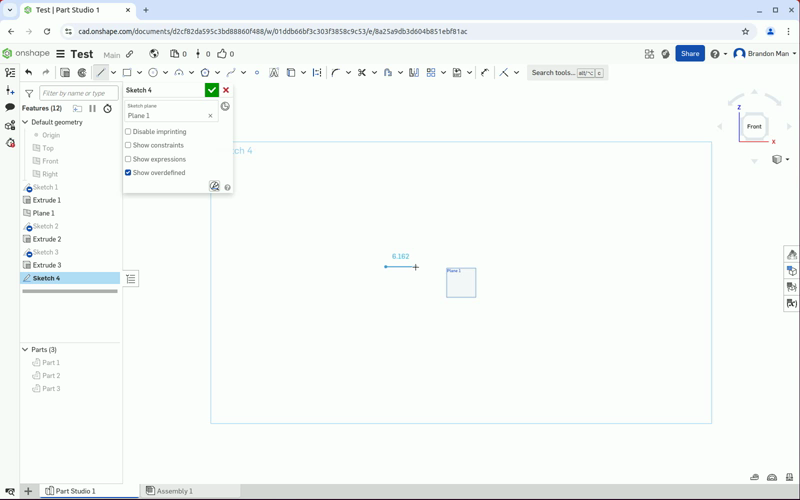
mouse_move(385, 217)
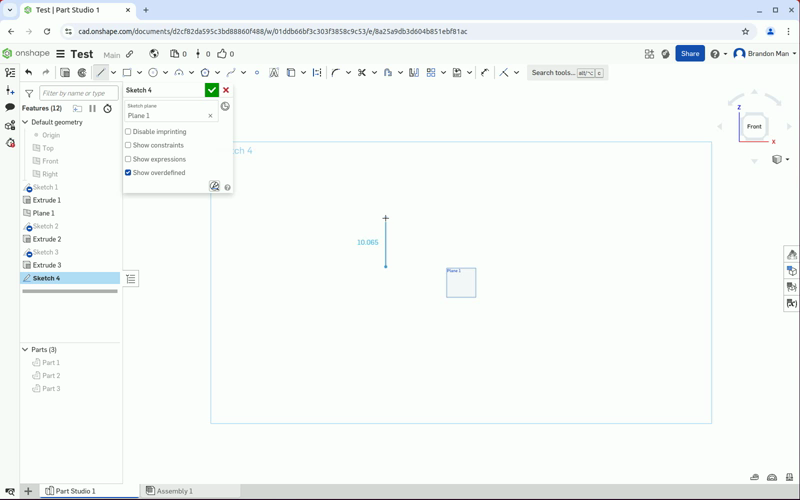
click(385, 217)
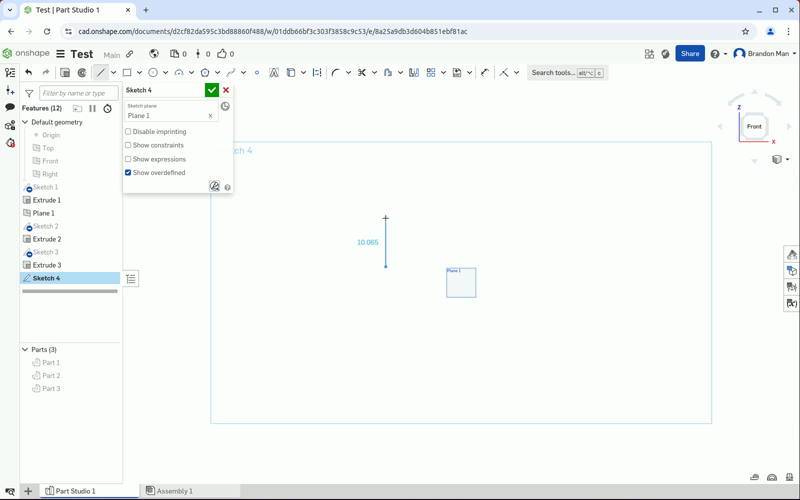
key_up(shift)
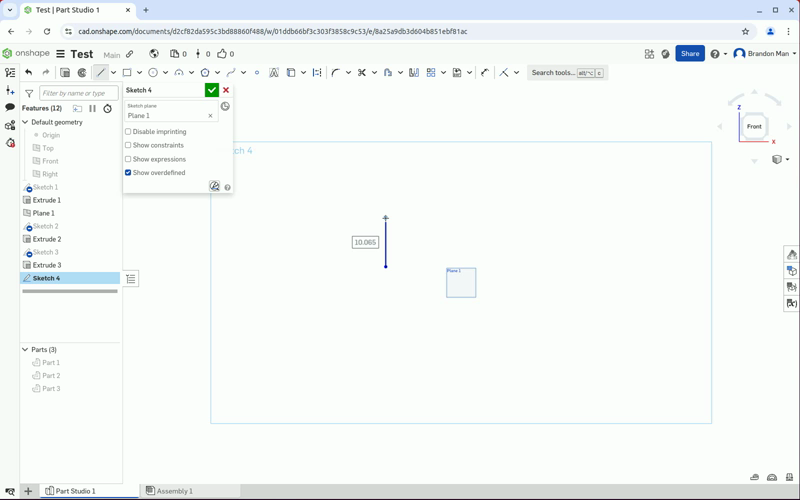
key(esc)
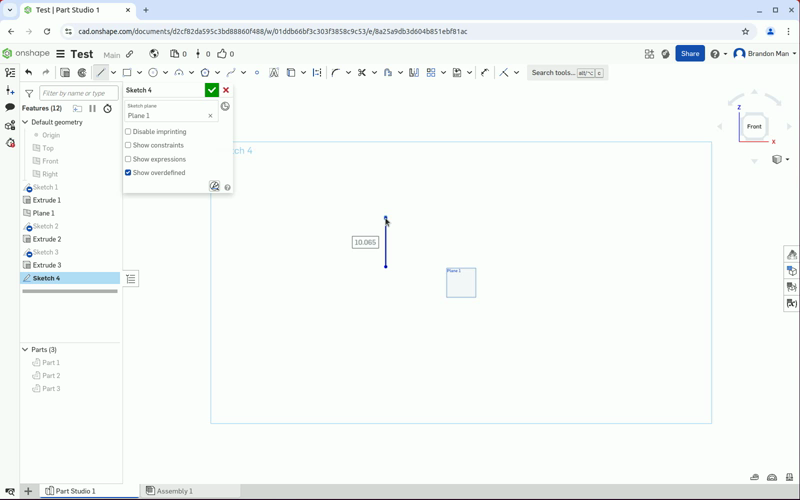
key(a)
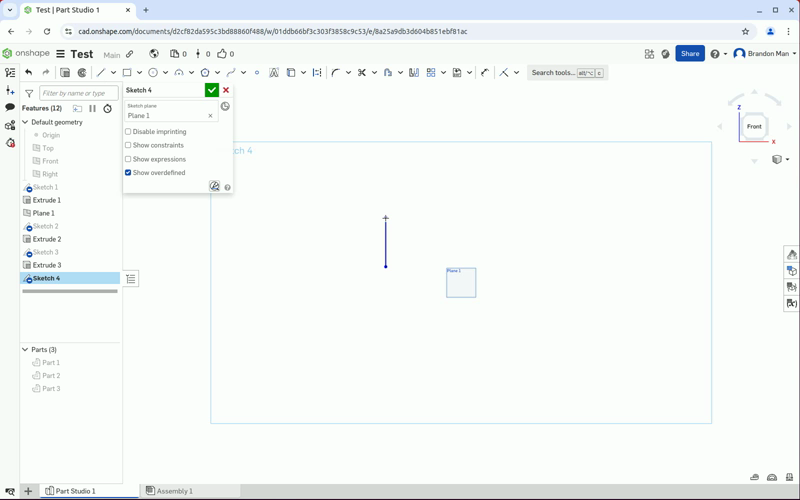
mouse_move(385, 217)
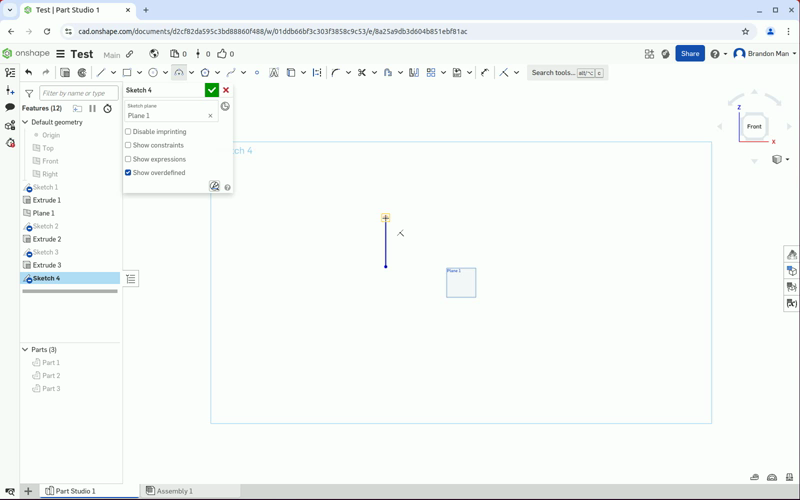
click(385, 217)
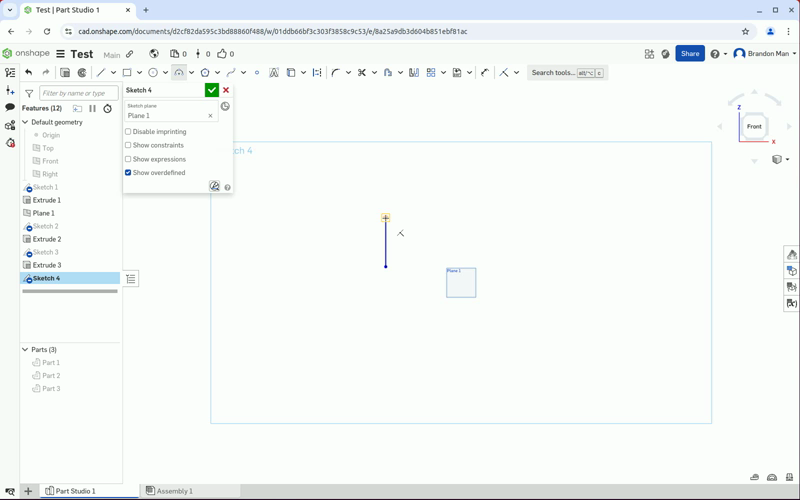
mouse_move(385, 266)
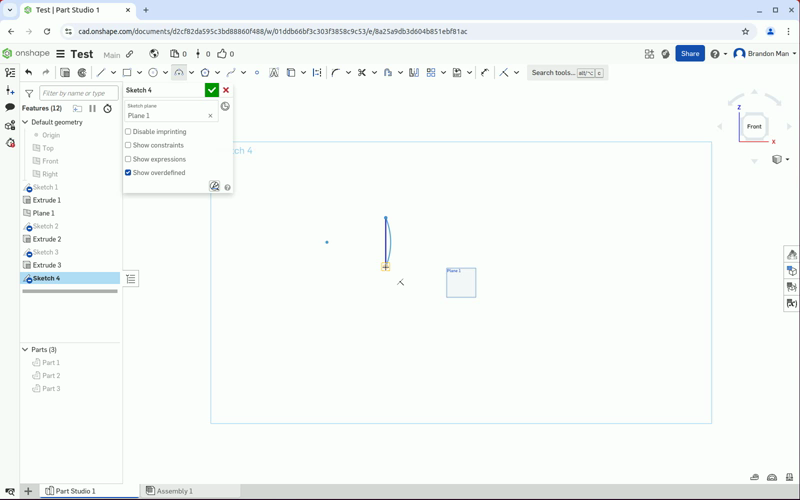
click(385, 266)
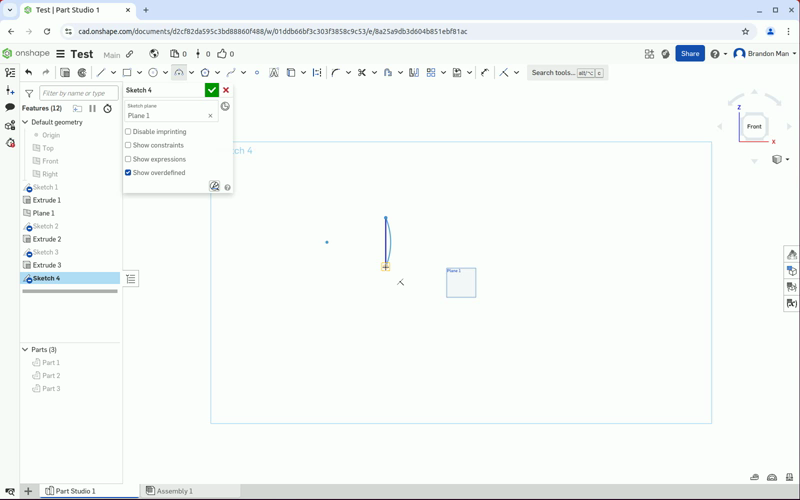
key_down(shift)
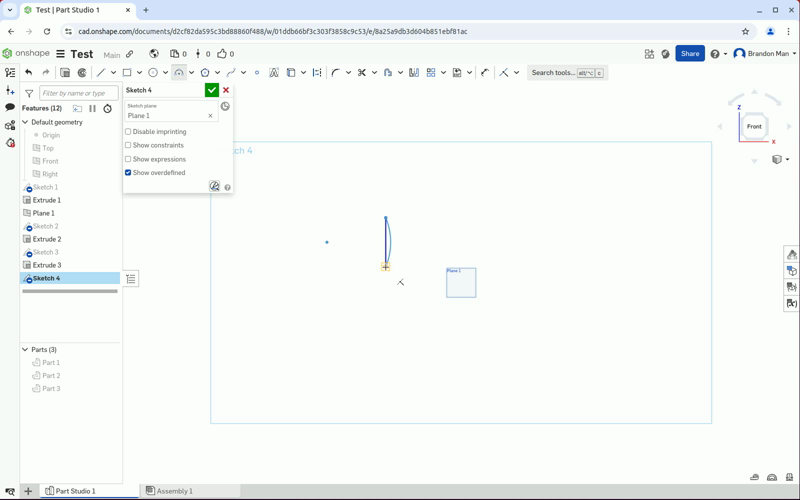
mouse_move(375, 242)
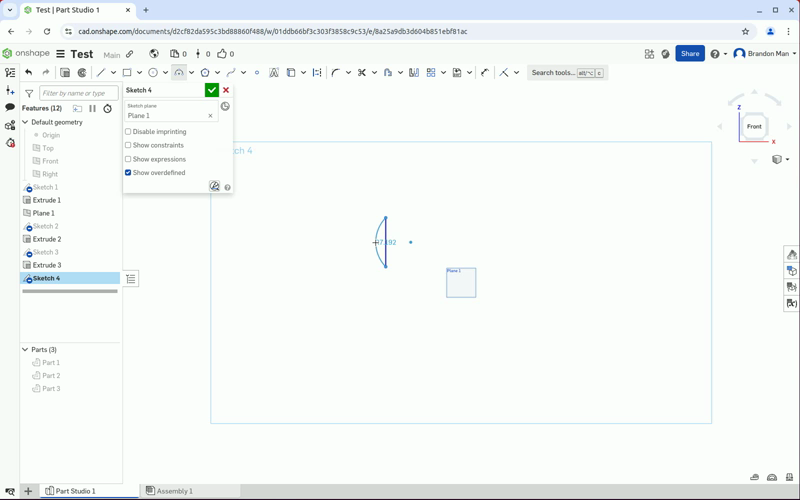
click(375, 242)
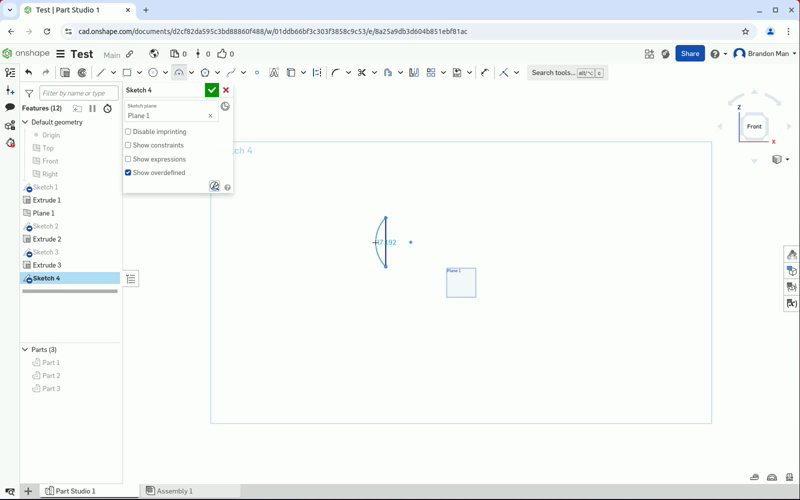
key_up(shift)
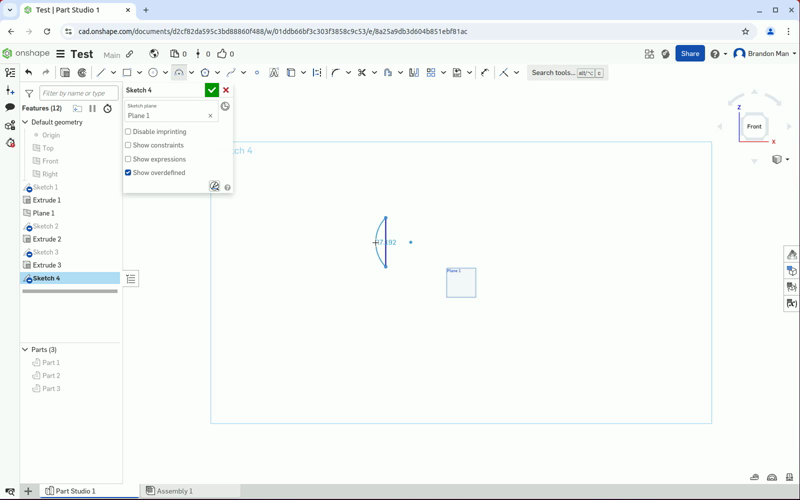
key(esc)
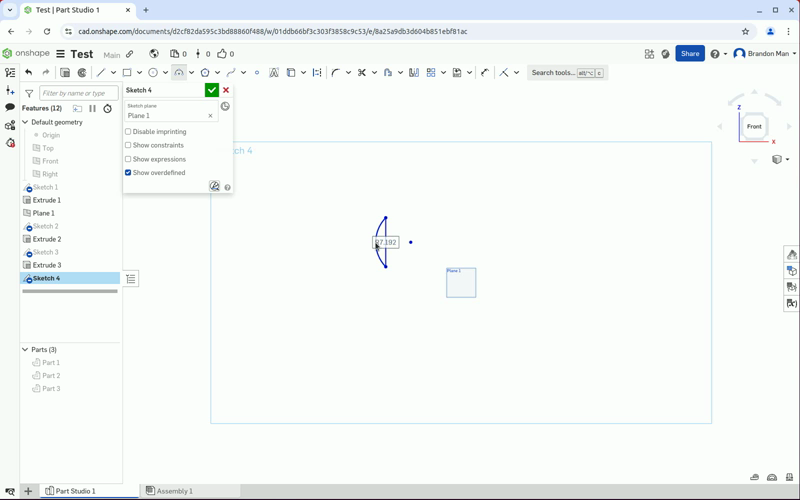
mouse_move(379, 237)
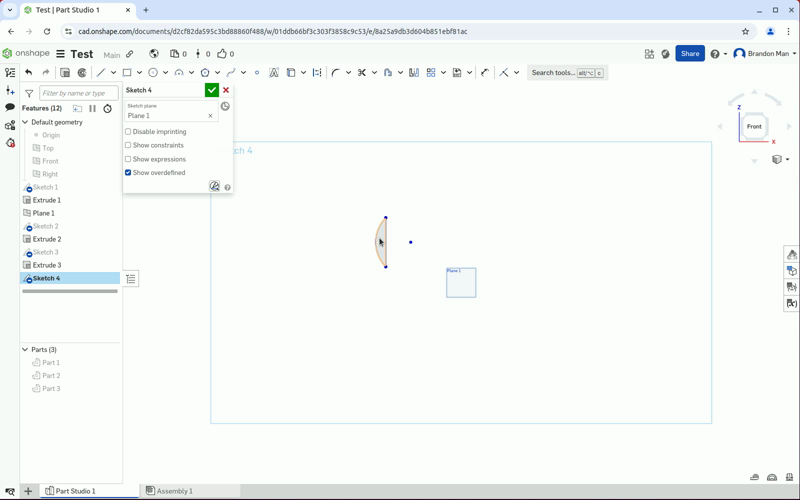
scroll(6)
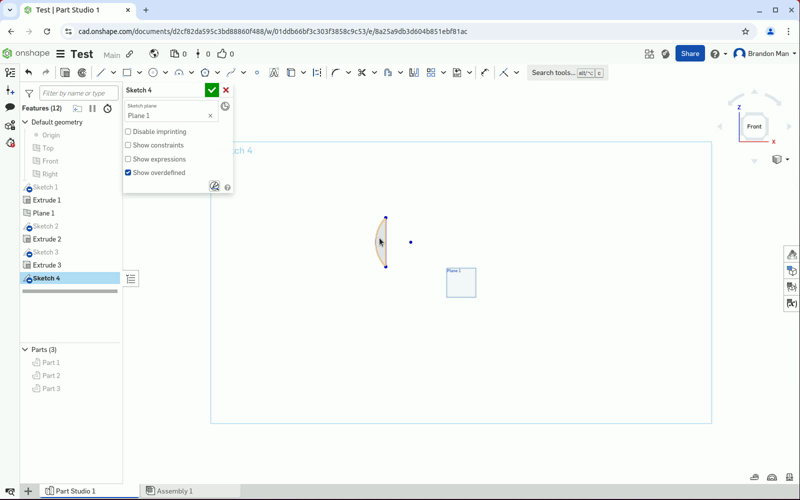
scroll(6)
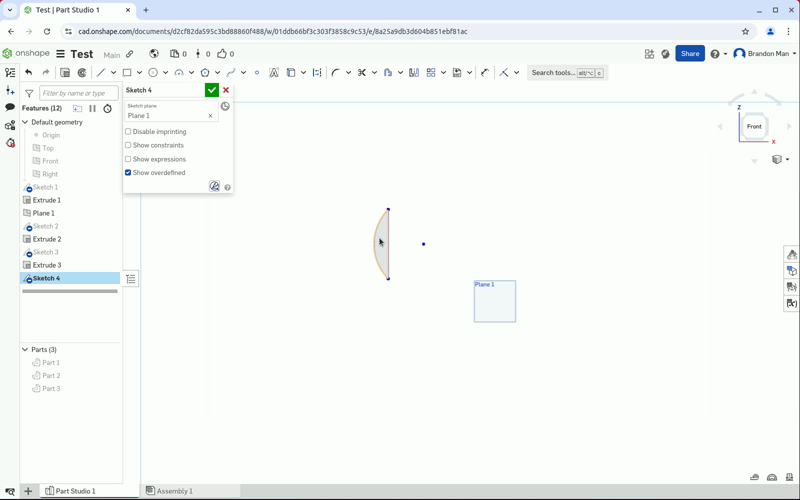
scroll(6)
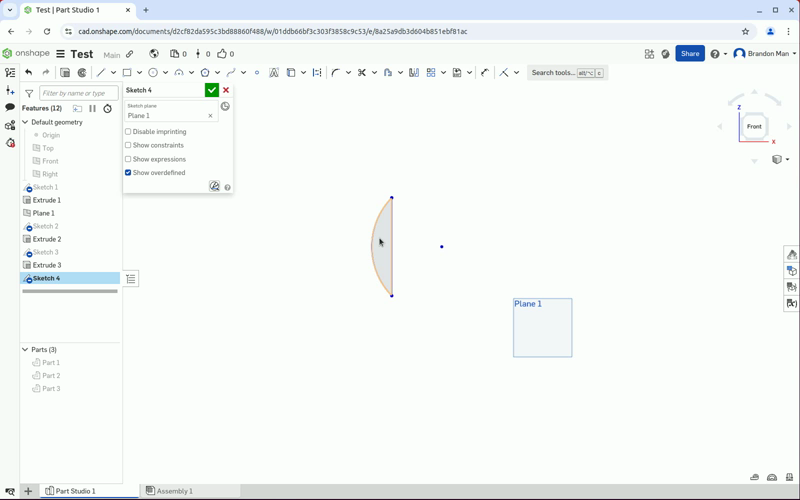
scroll(6)
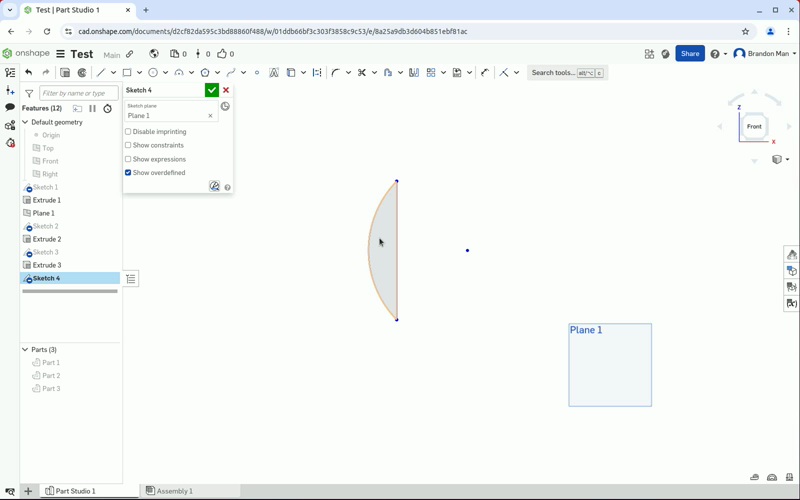
scroll(6)
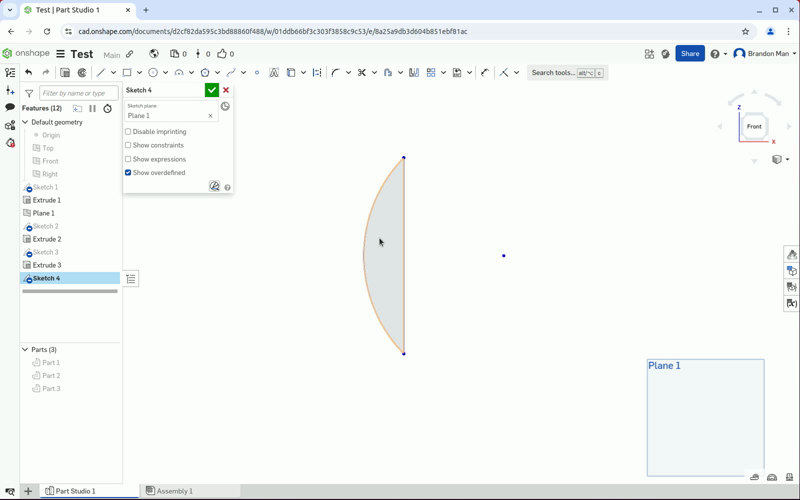
scroll(6)
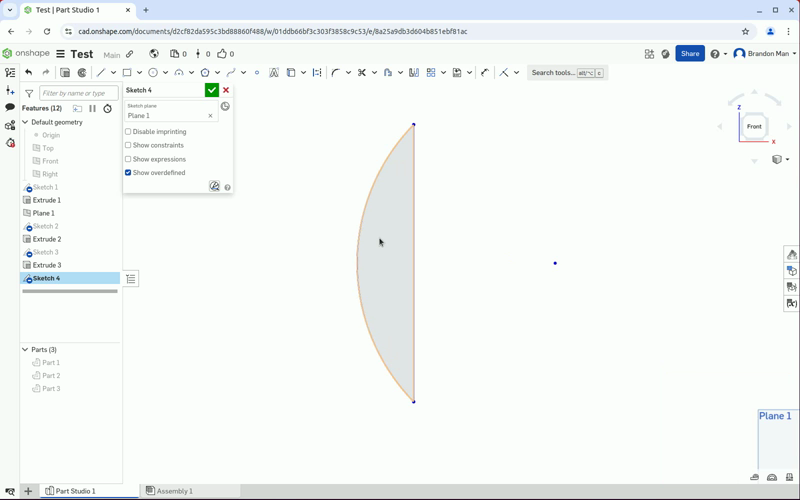
scroll(6)
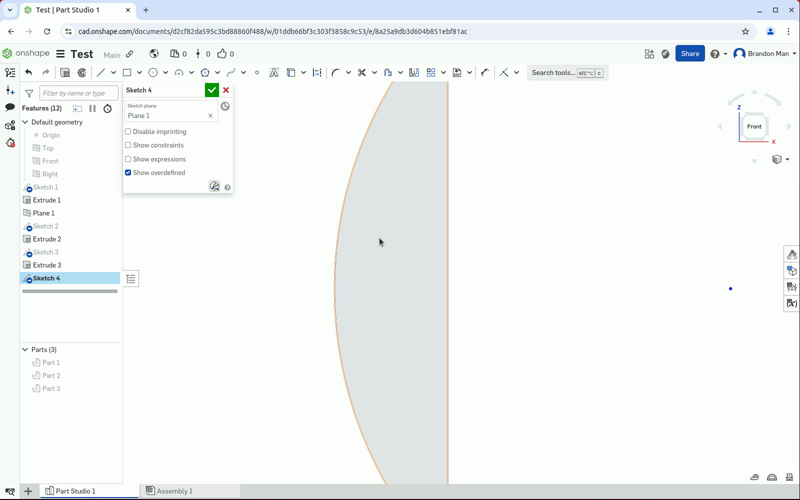
click(379, 237)
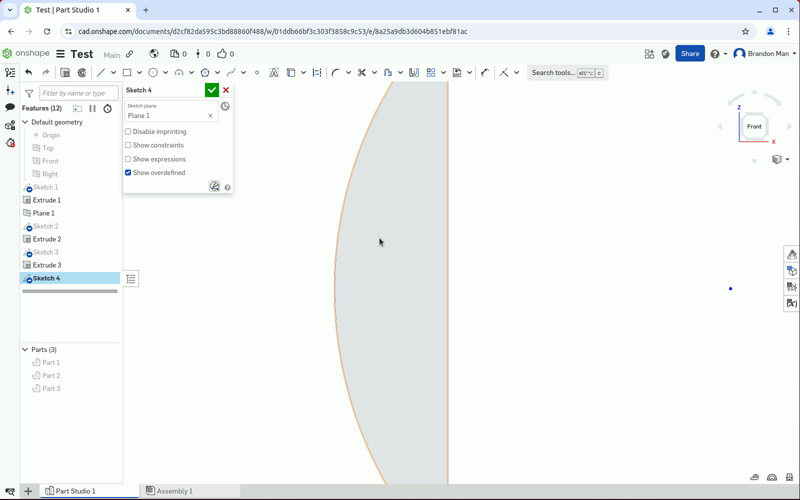
scroll(-6)
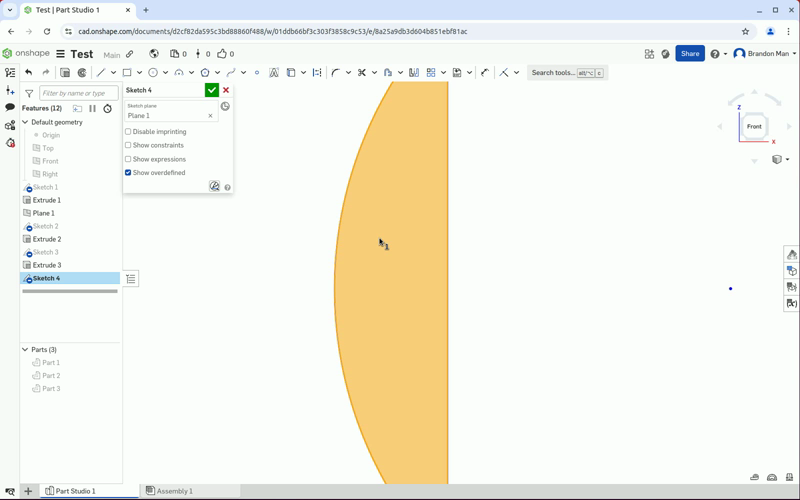
scroll(-6)
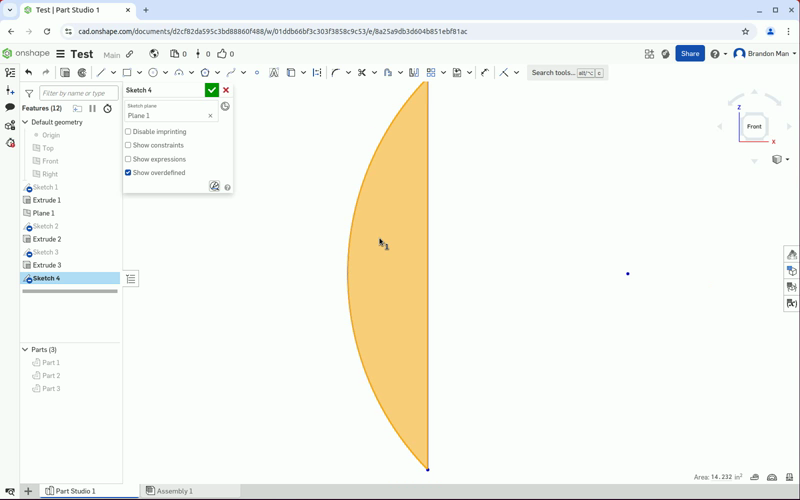
scroll(-6)
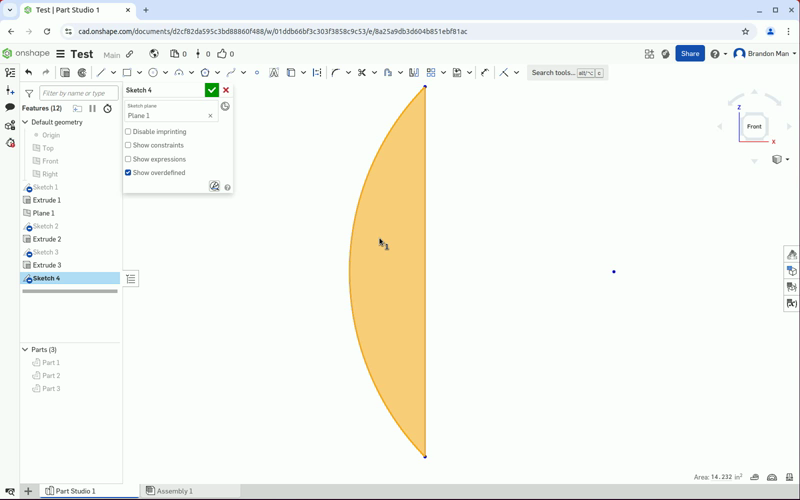
scroll(-6)
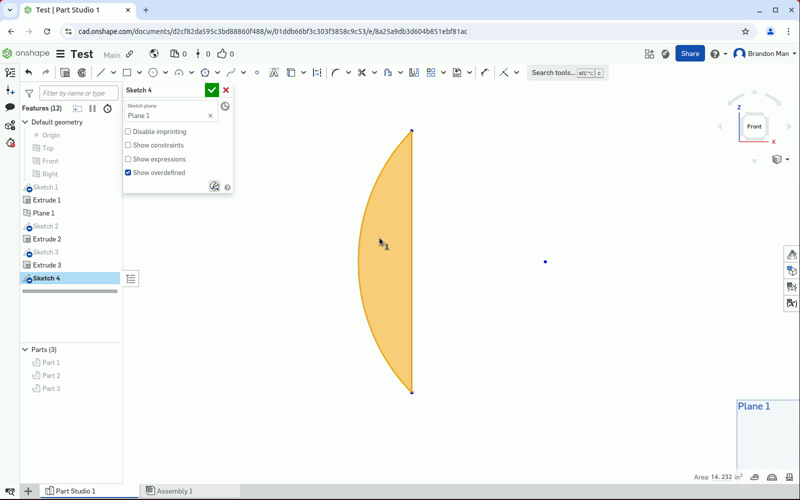
scroll(-6)
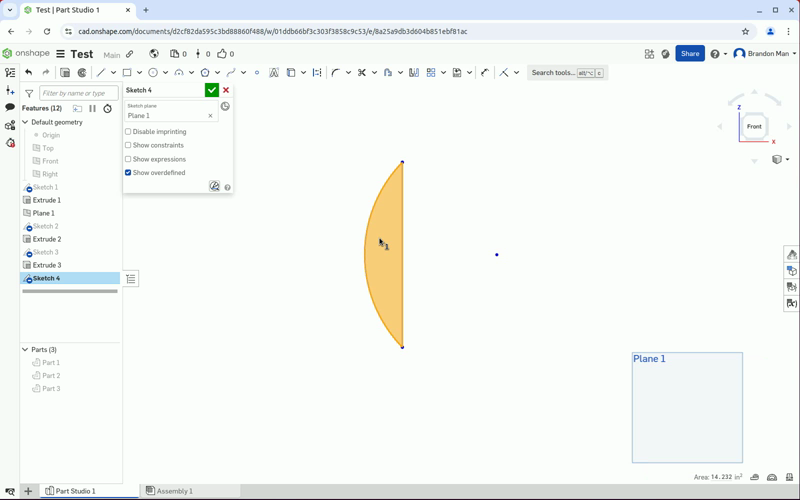
scroll(-6)
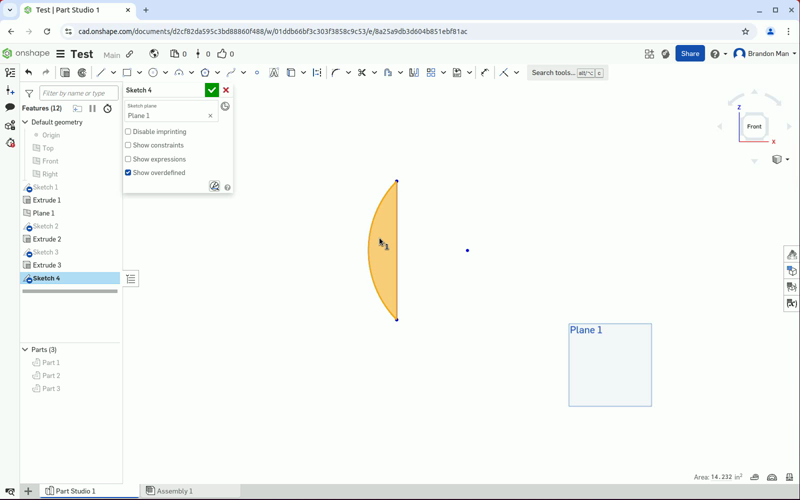
scroll(-6)
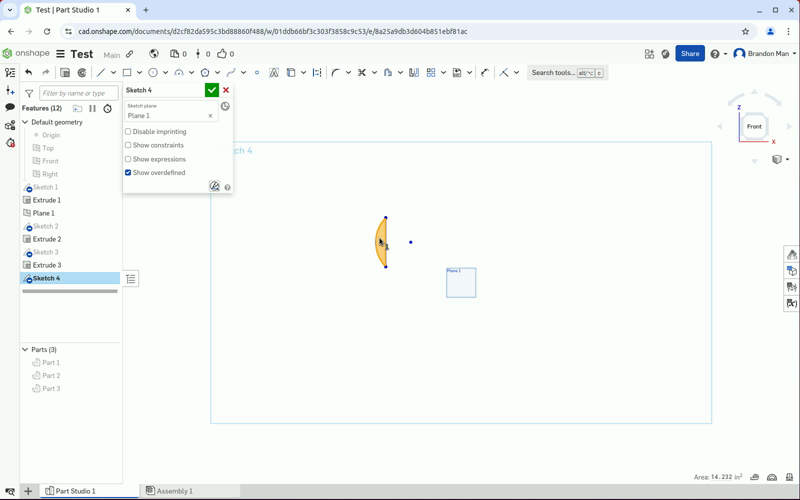
mouse_move(73, 352)
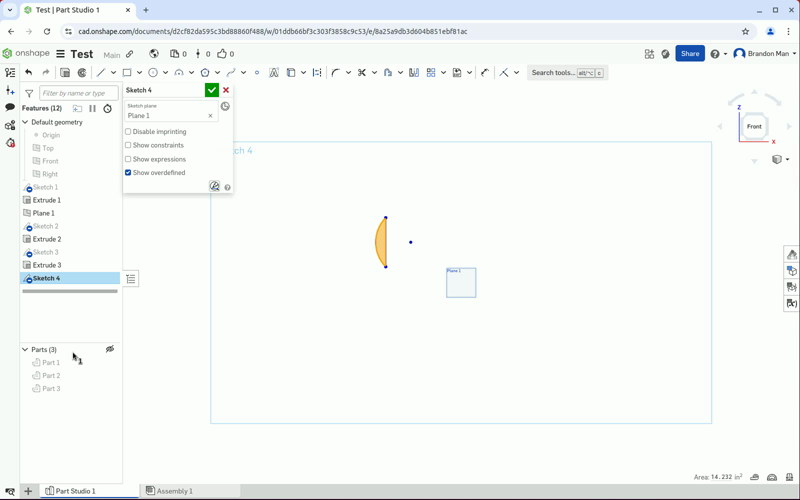
key(shift+y)
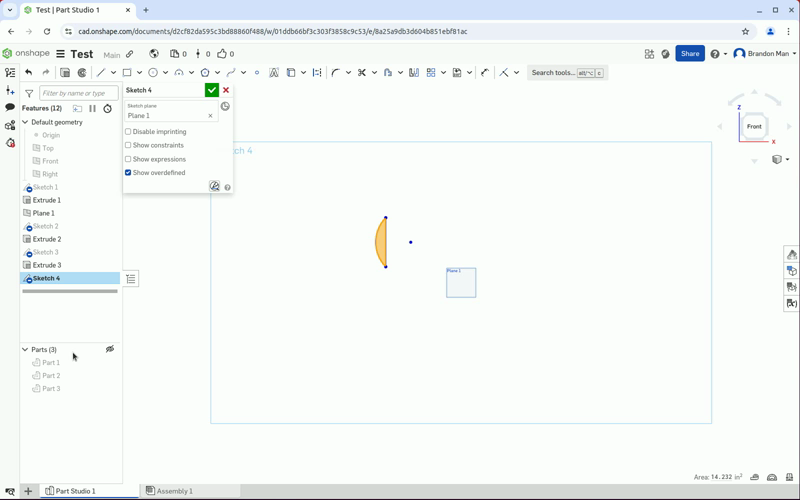
key(shift+e)
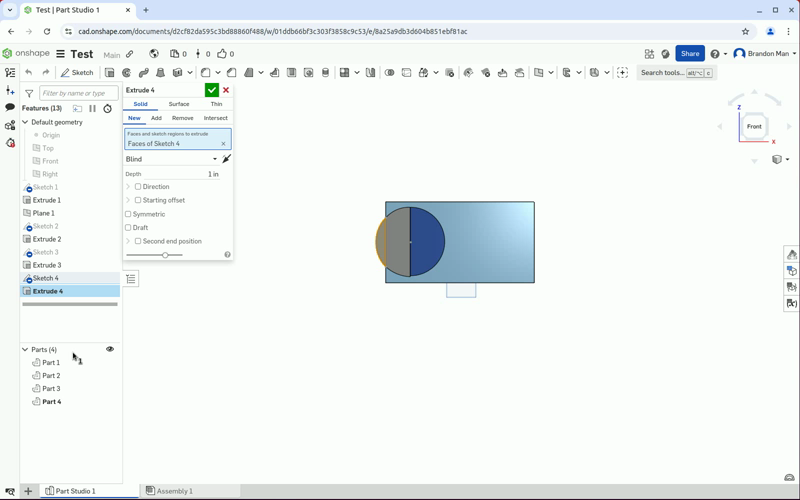
mouse_move(143, 106)
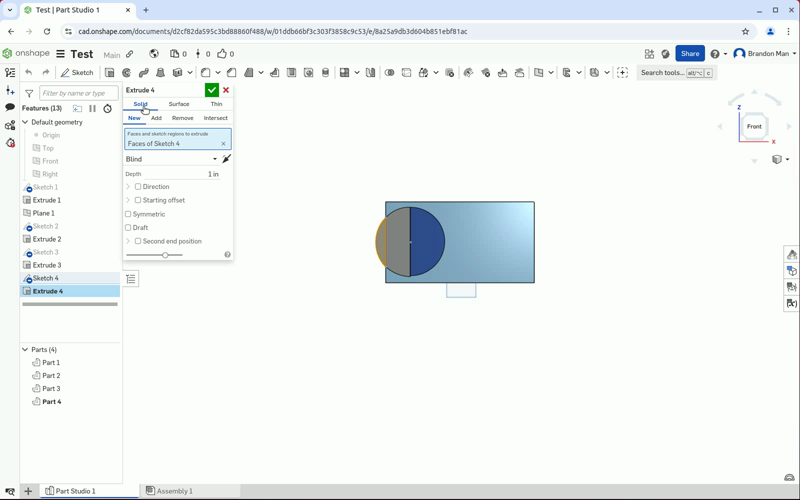
click(143, 106)
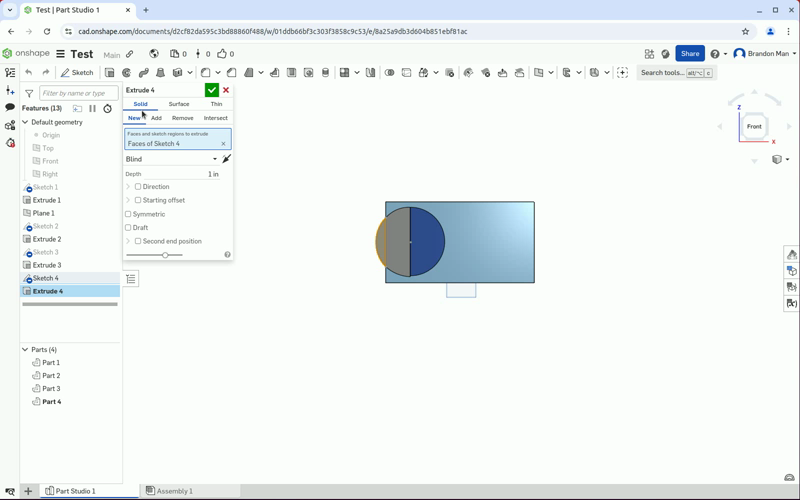
mouse_move(137, 120)
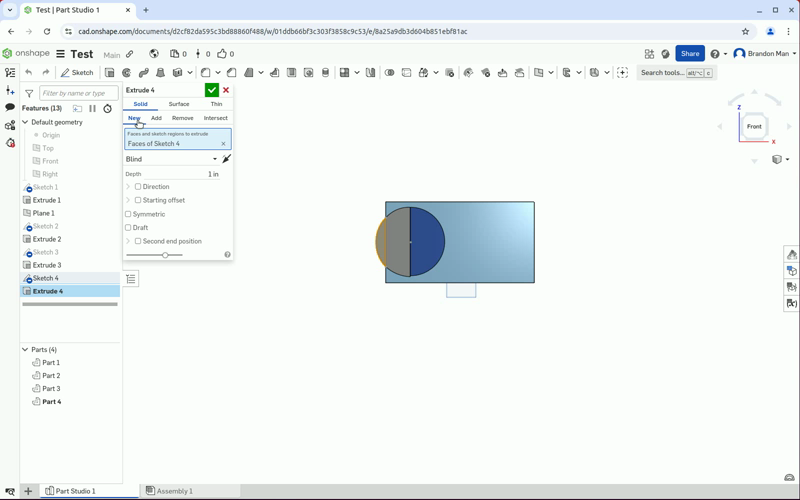
click(137, 120)
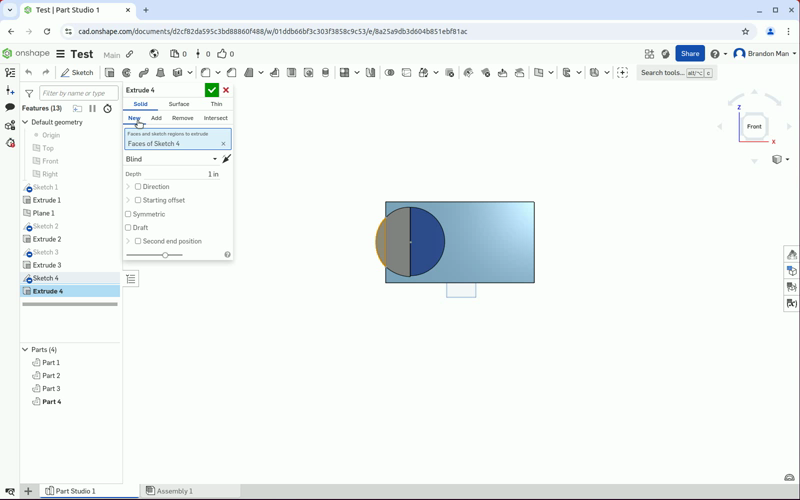
key(tab, 4)
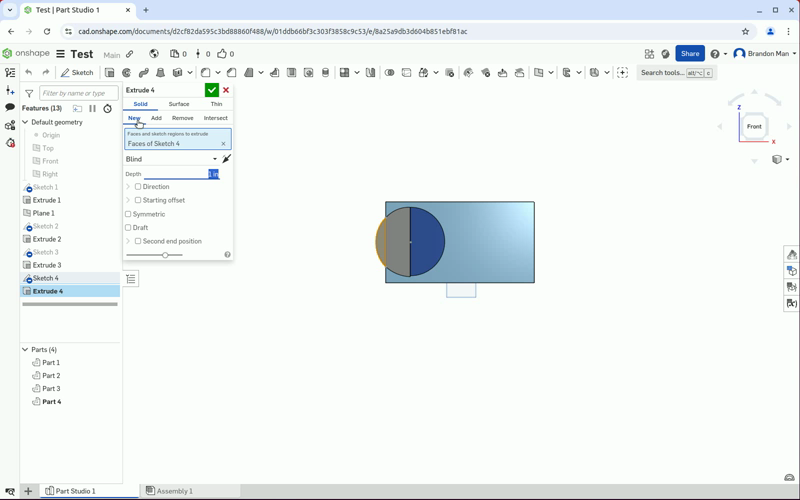
text(19.016)
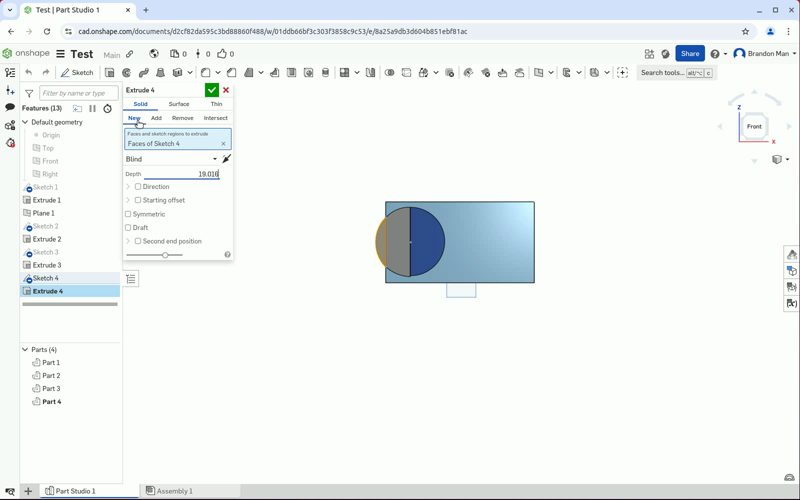
key(enter)
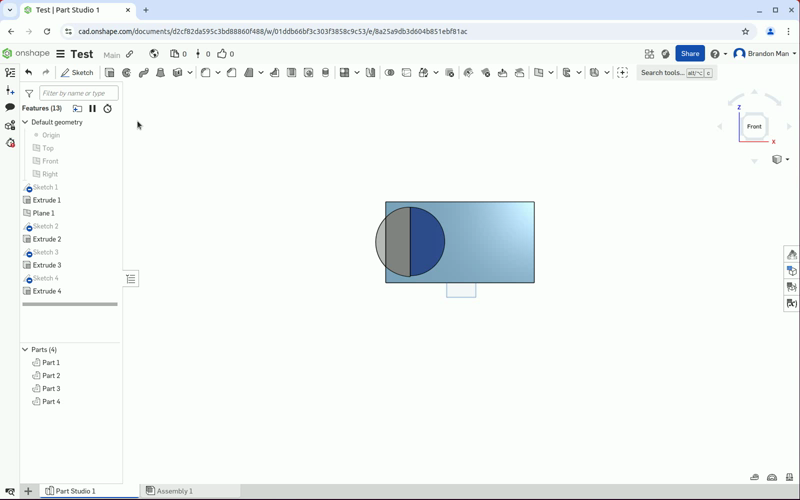
key(shift+h)
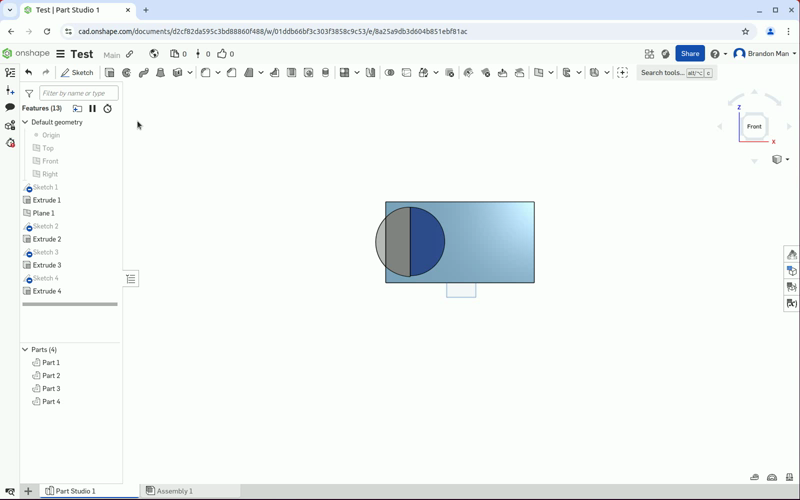
key(shift+h)
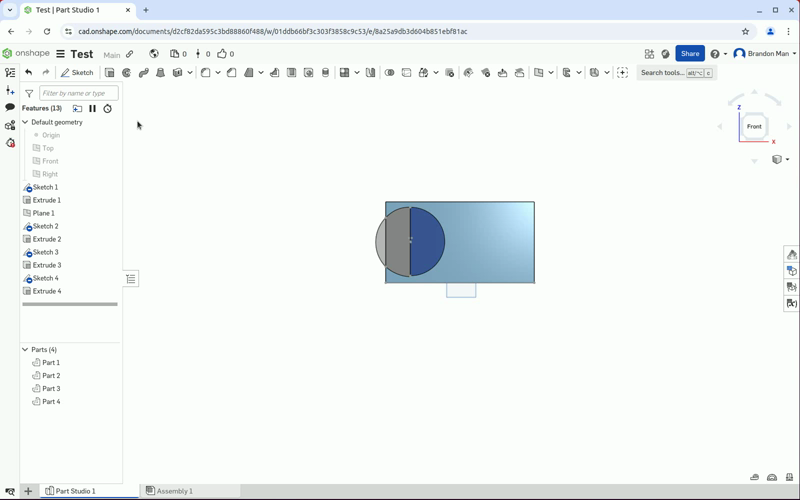
key(shift+7)
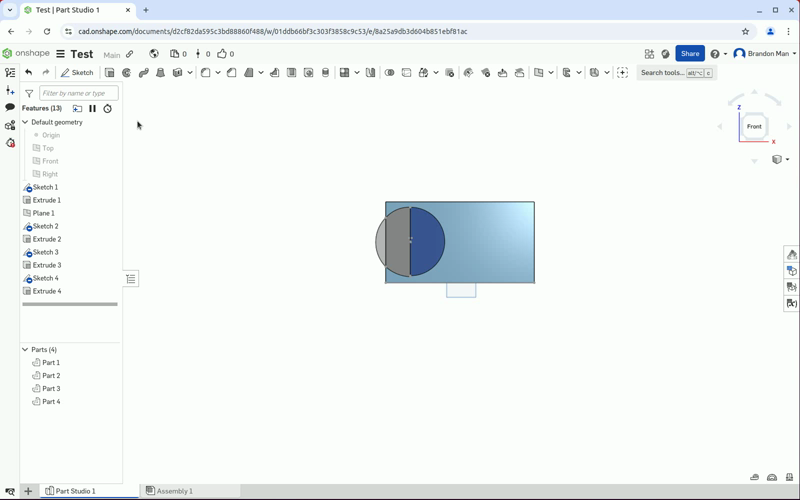
key(left, 2)
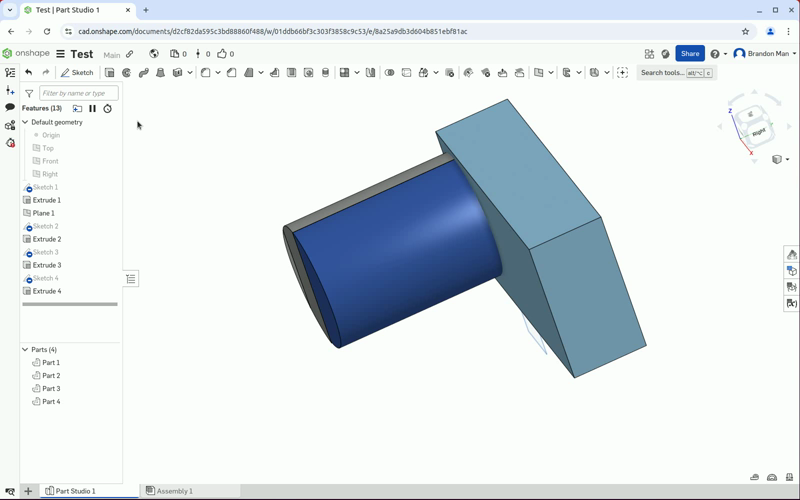
key(down, 2)
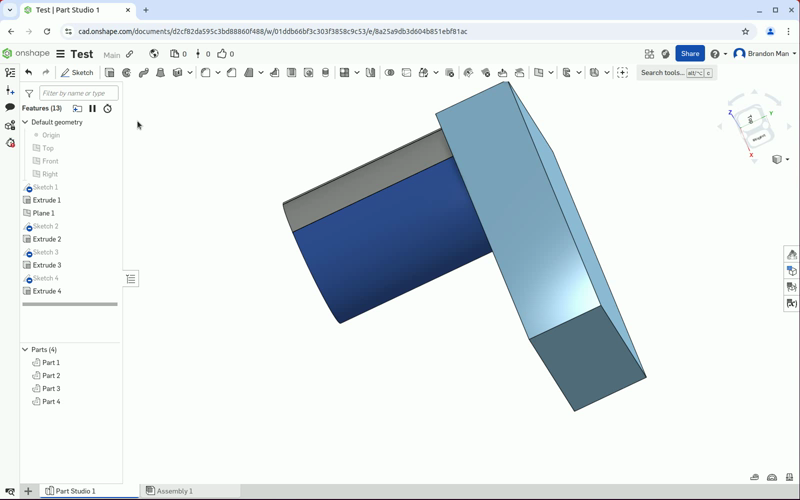
key(up, 2)
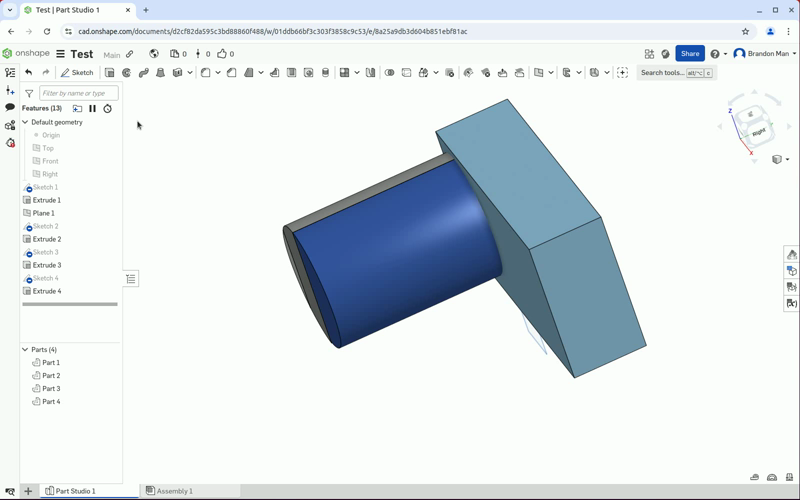
key(right, 2)
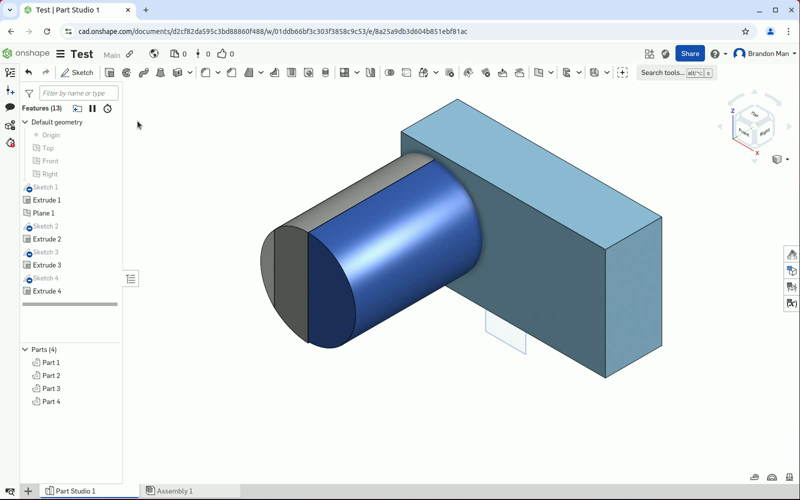
mouse_move(73, 189)
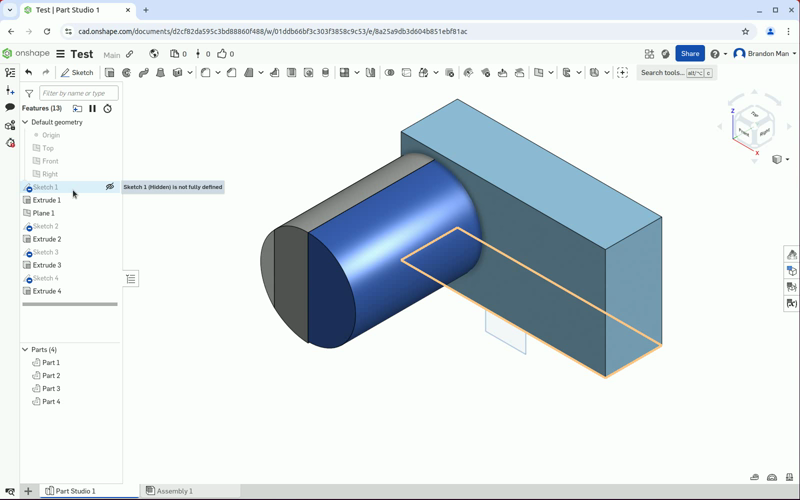
click(73, 189)